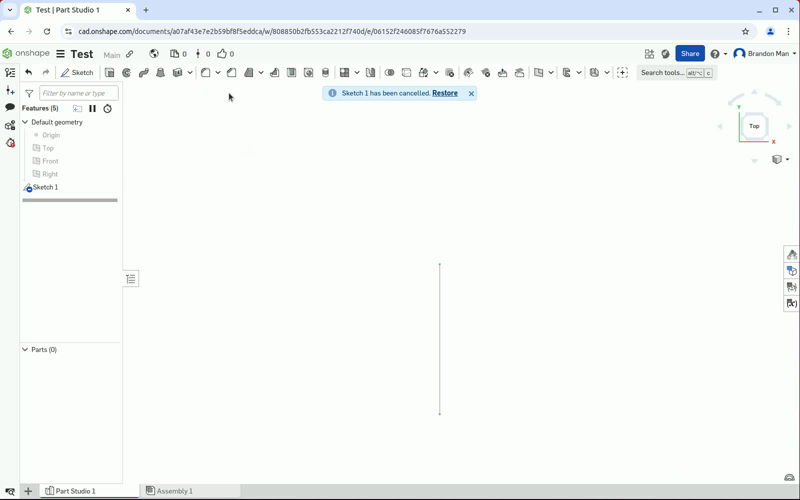
key(shift+h)
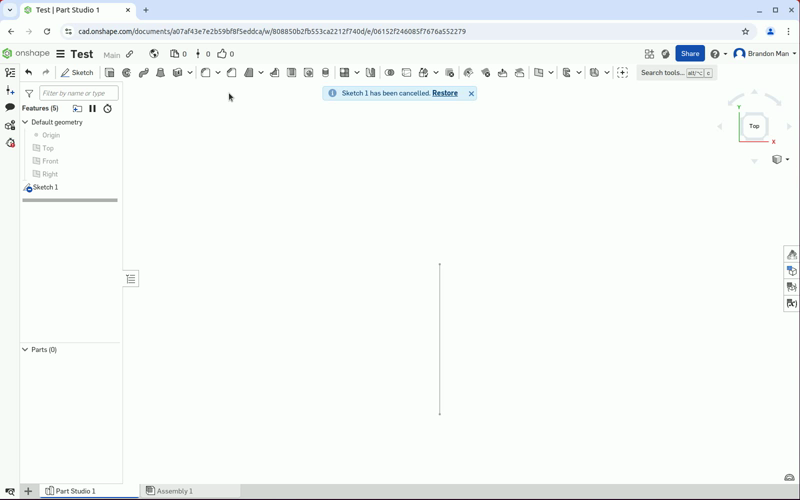
key(shift+s)
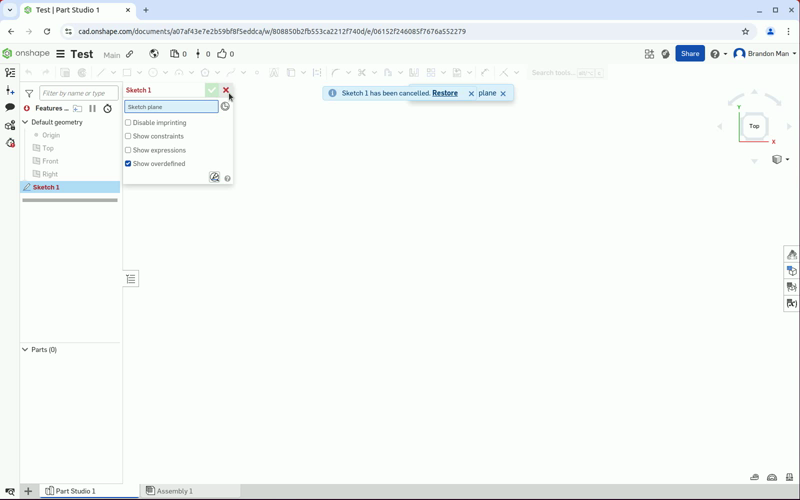
mouse_move(73, 150)
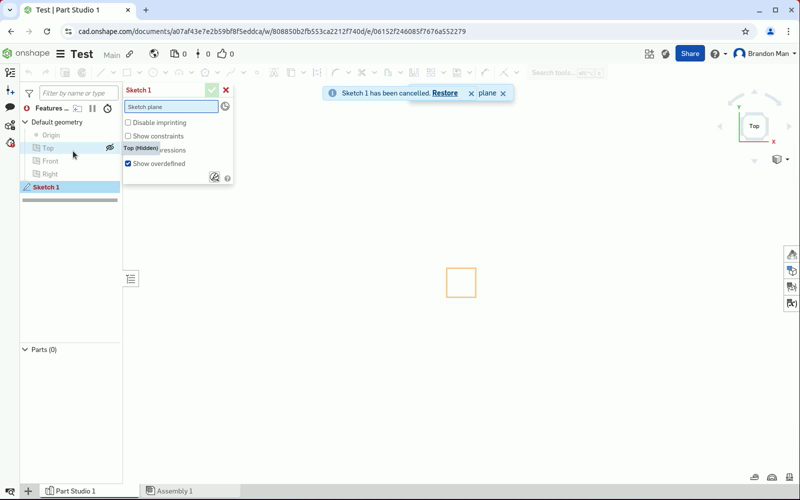
click(73, 150)
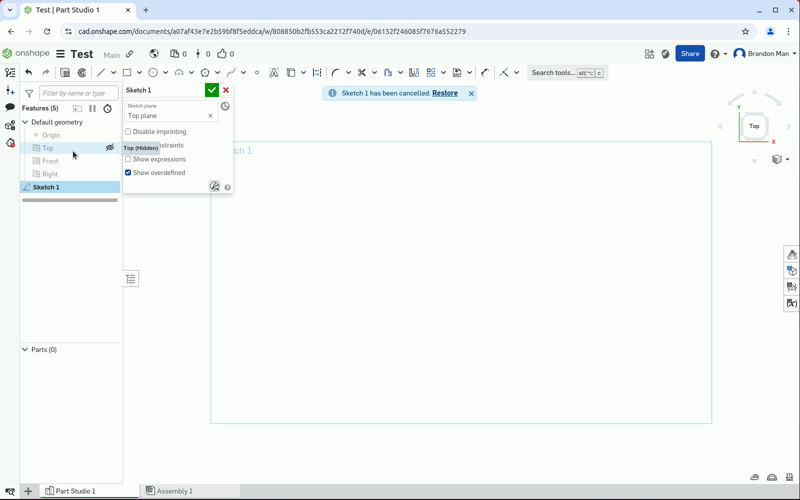
mouse_move(73, 352)
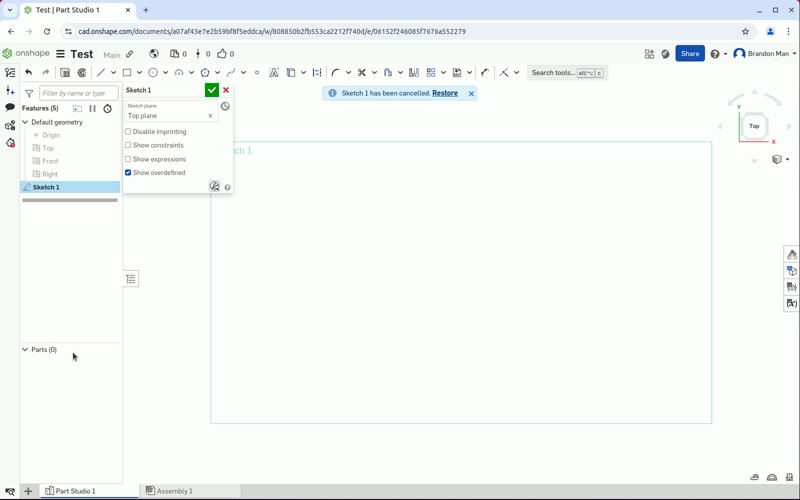
key(y)
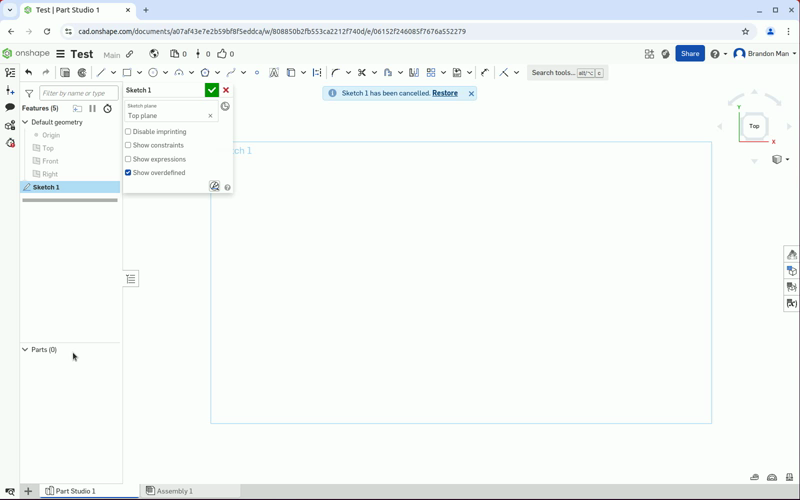
key(l)
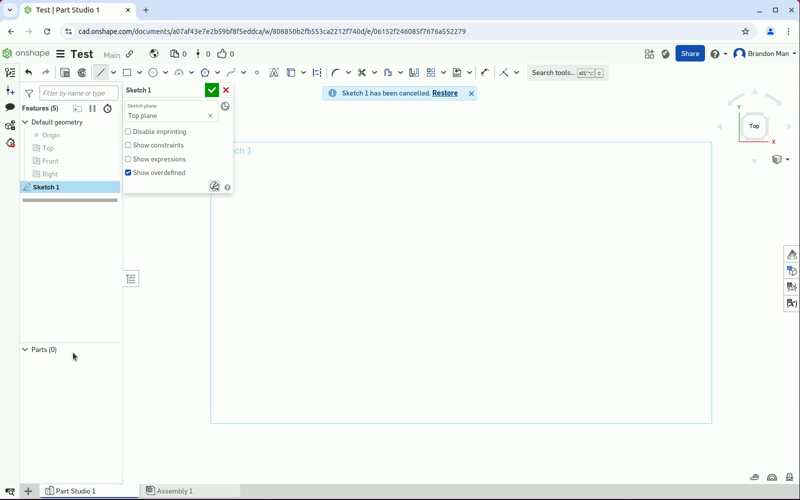
key_down(shift)
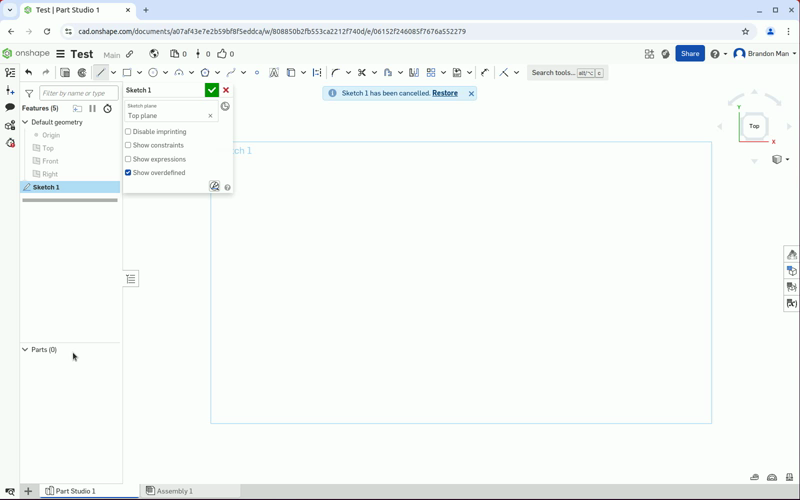
mouse_move(460, 290)
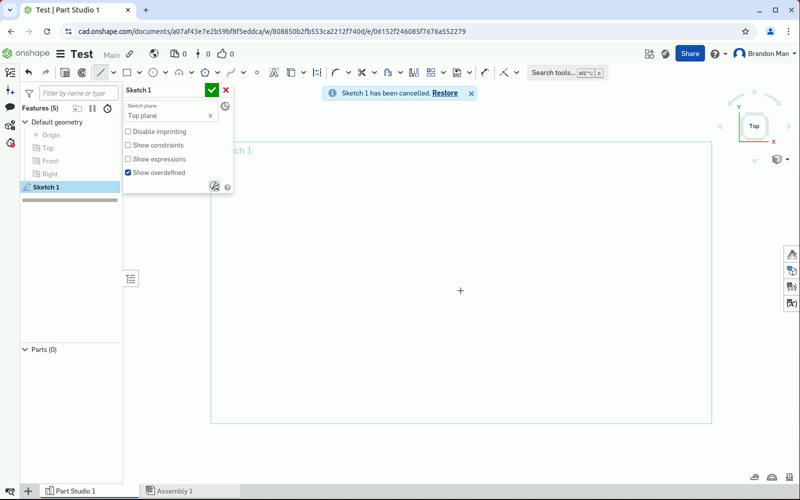
click(460, 290)
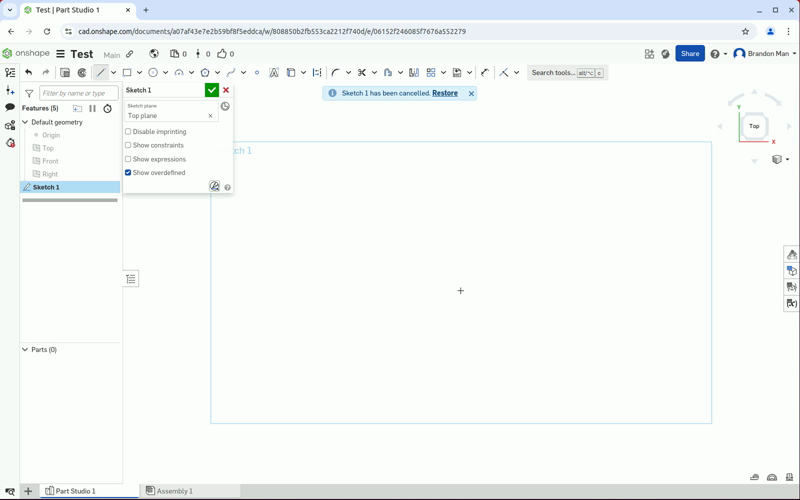
key_up(shift)
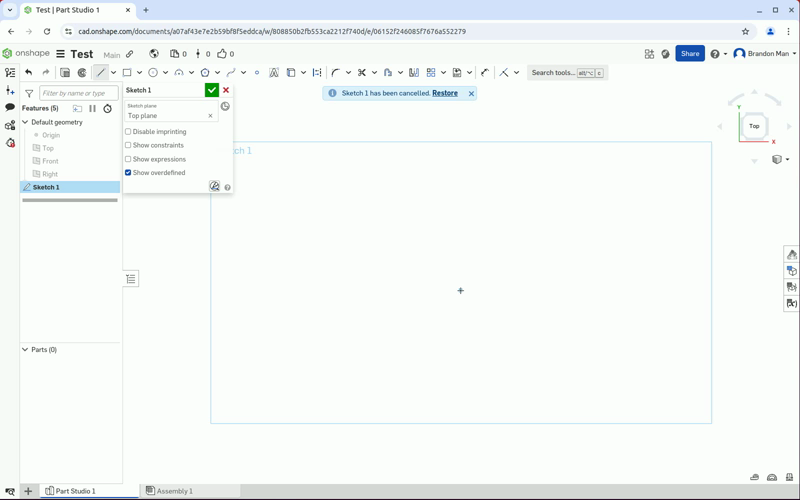
key_down(shift)
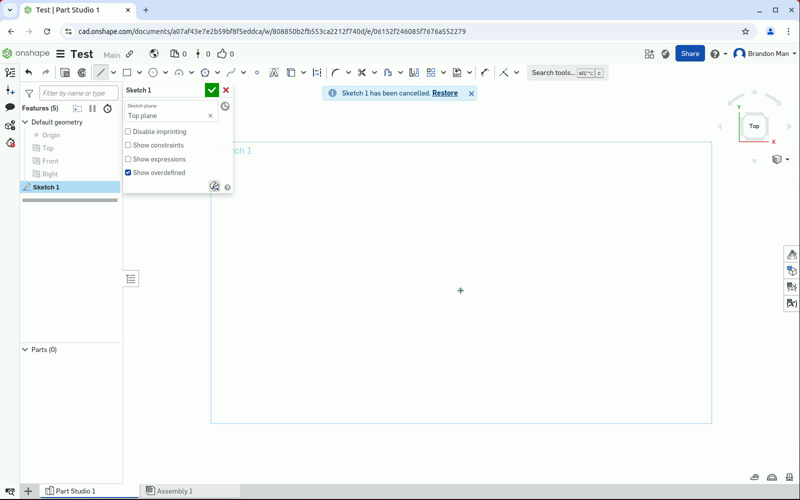
mouse_move(490, 290)
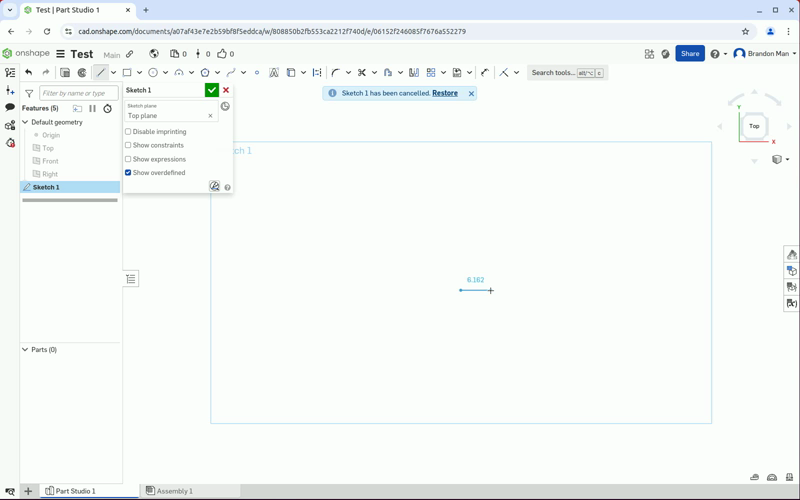
mouse_move(468, 290)
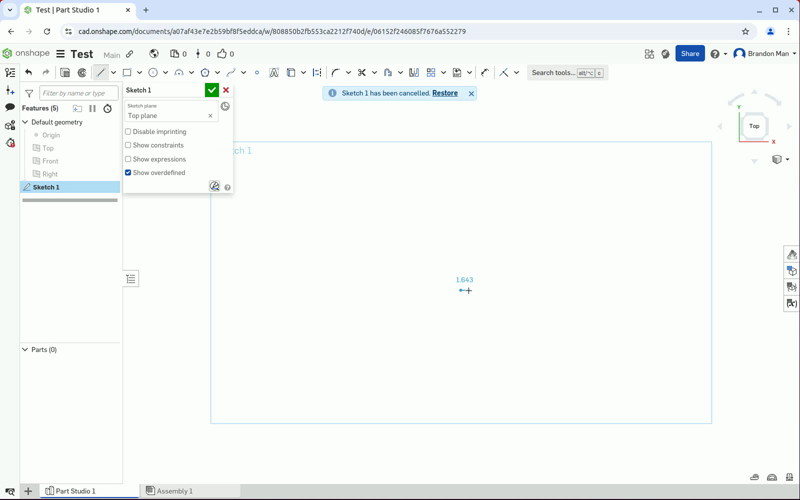
click(468, 290)
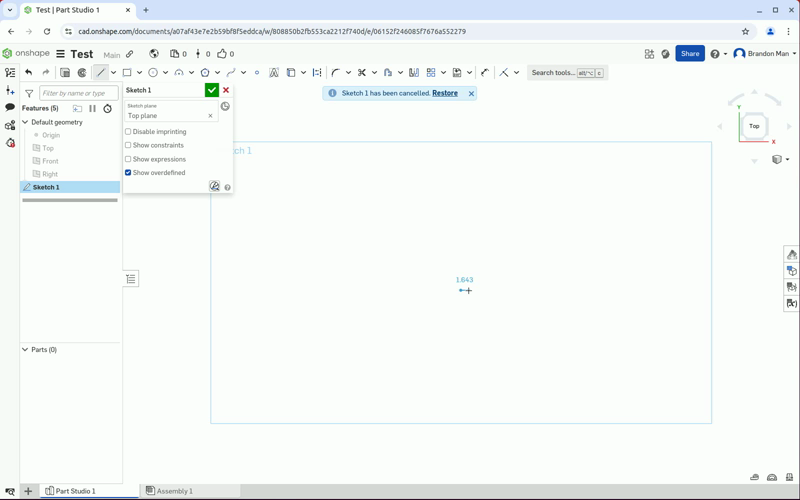
key_up(shift)
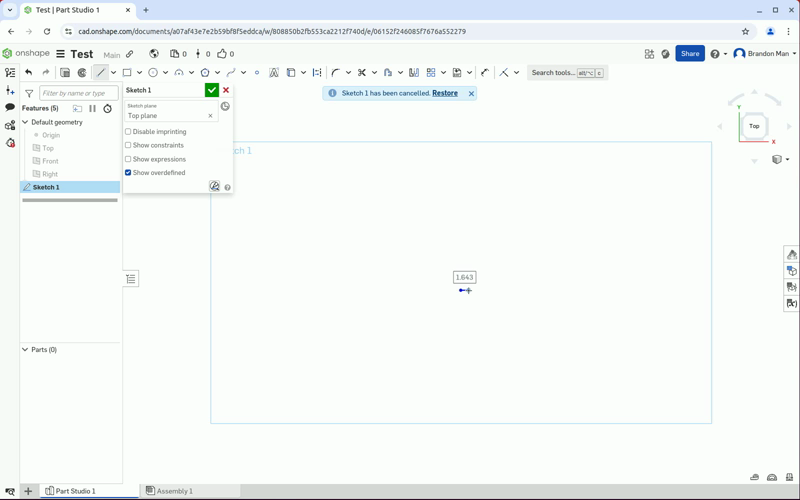
key_down(shift)
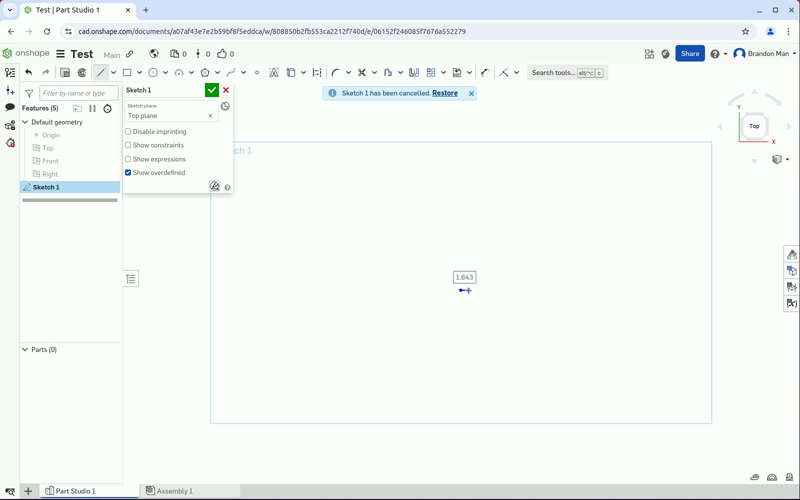
mouse_move(498, 290)
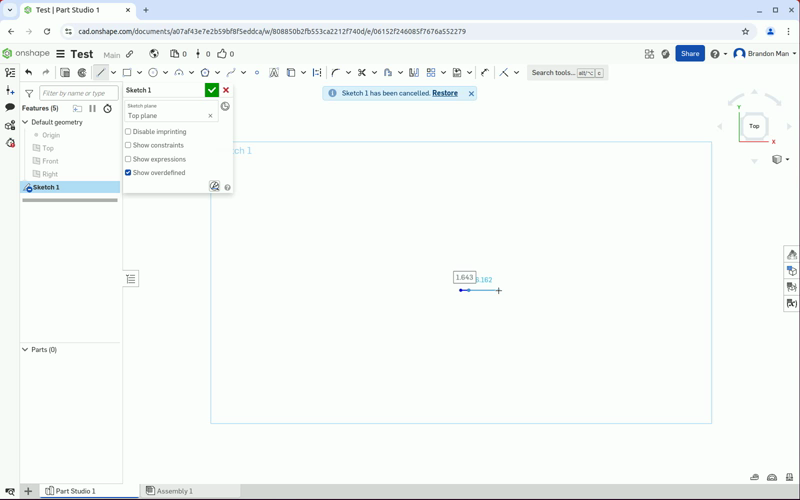
mouse_move(468, 281)
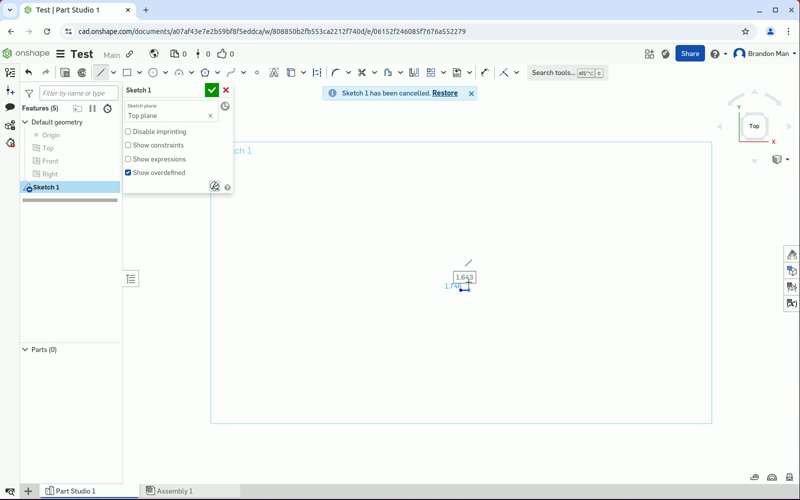
click(468, 281)
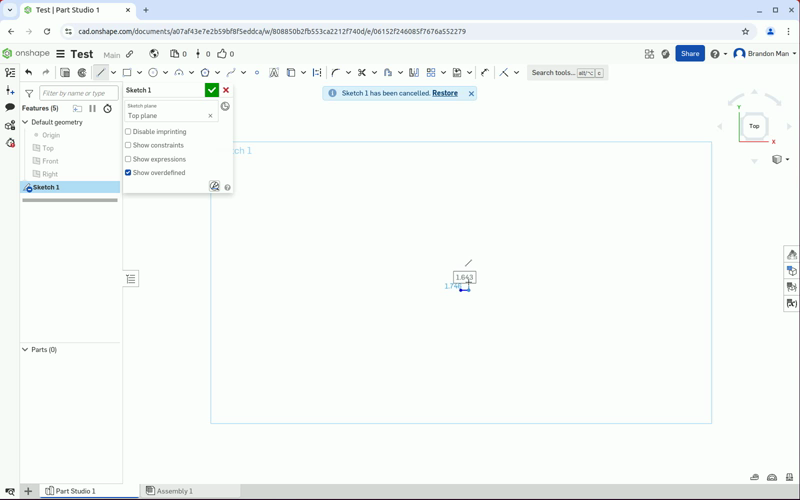
key_up(shift)
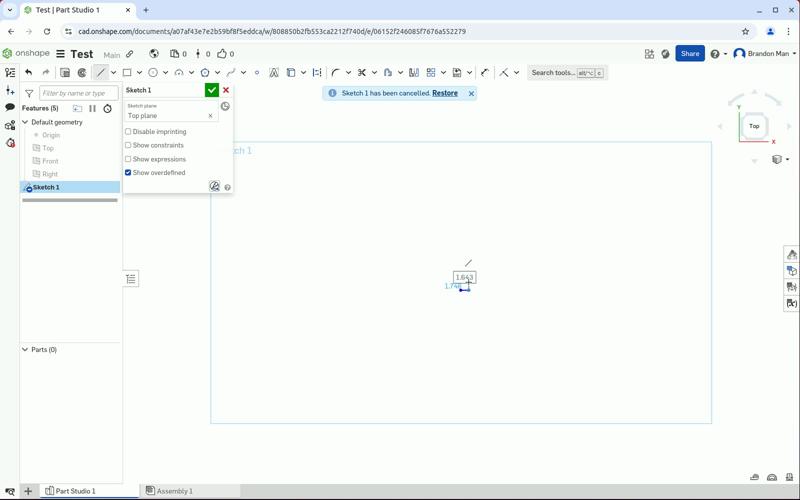
key_down(shift)
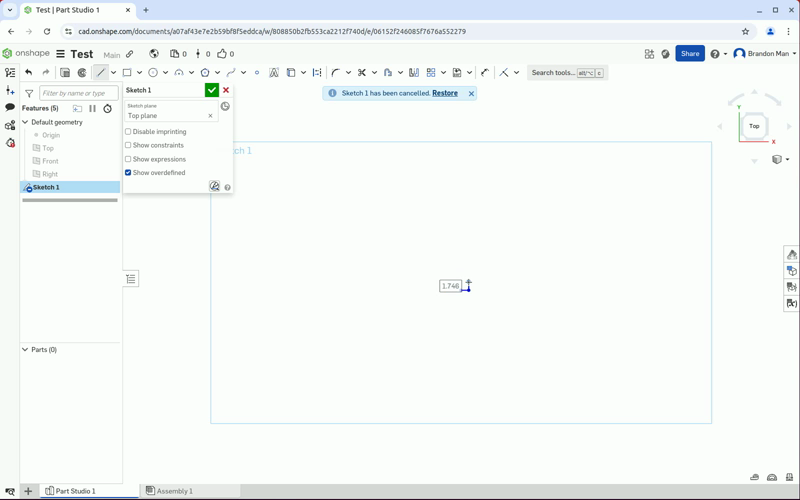
mouse_move(498, 281)
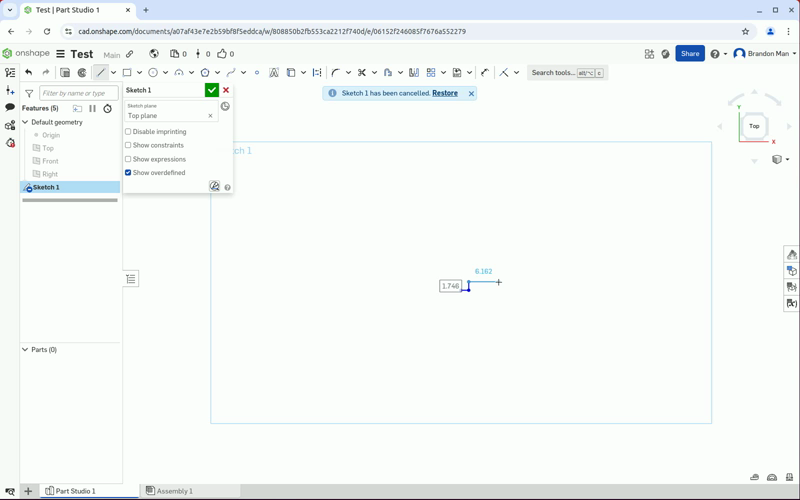
mouse_move(460, 281)
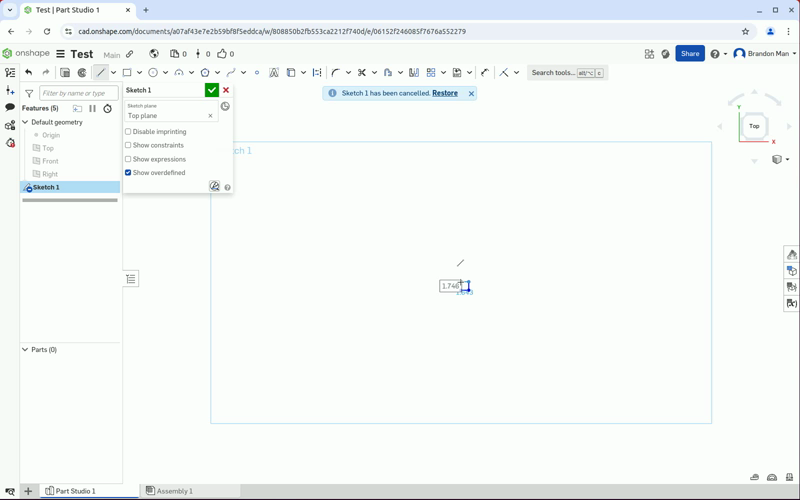
click(460, 281)
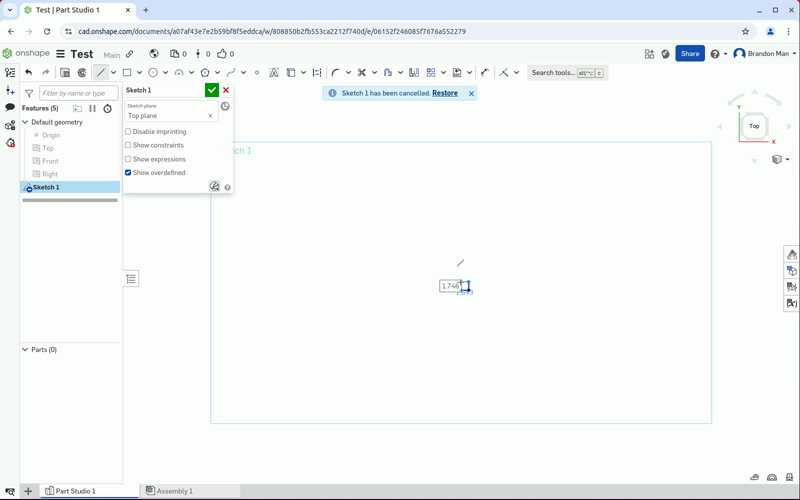
key_up(shift)
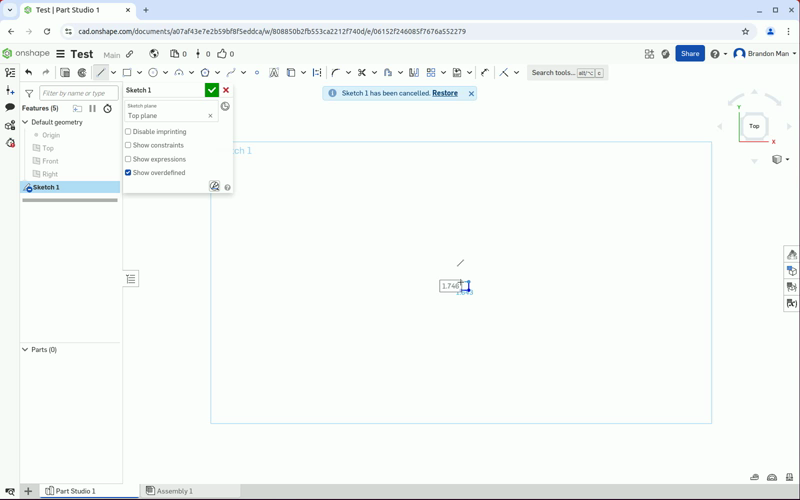
mouse_move(490, 281)
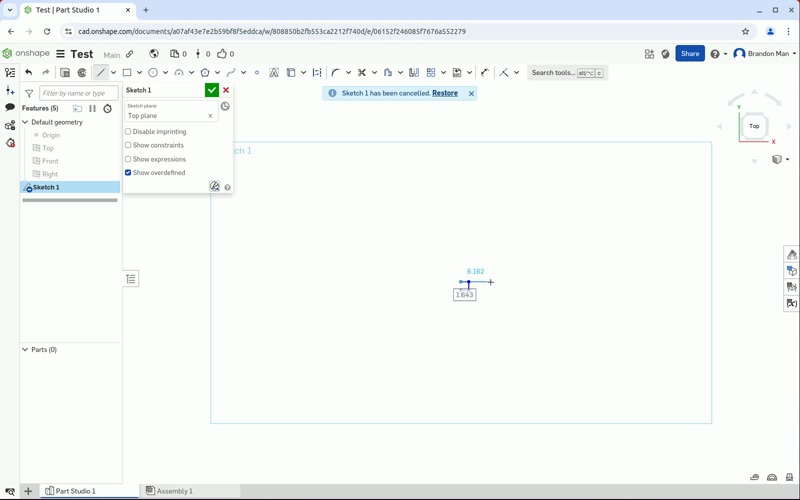
key_down(shift)
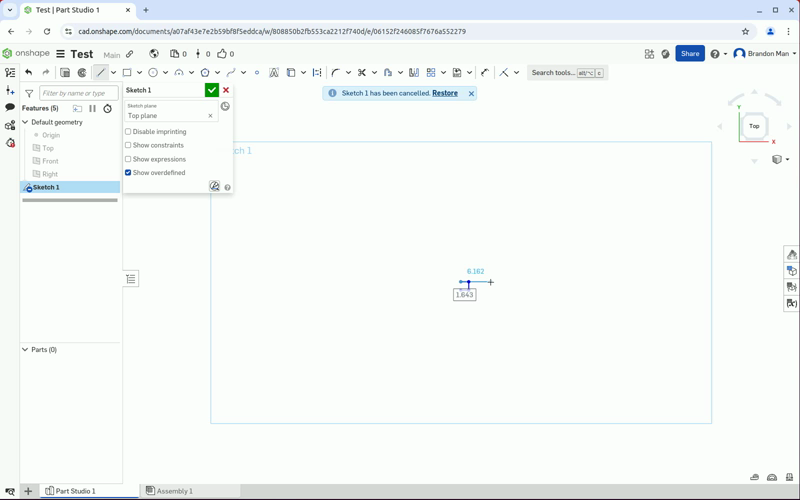
mouse_move(460, 290)
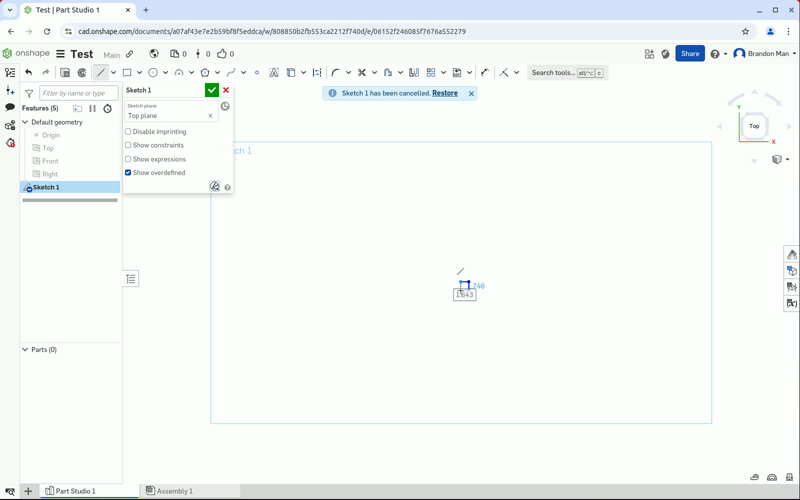
key_up(shift)
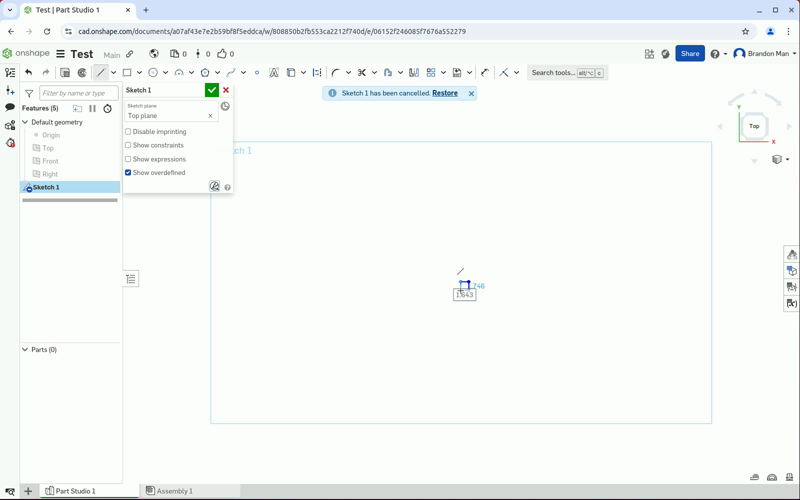
click(460, 290)
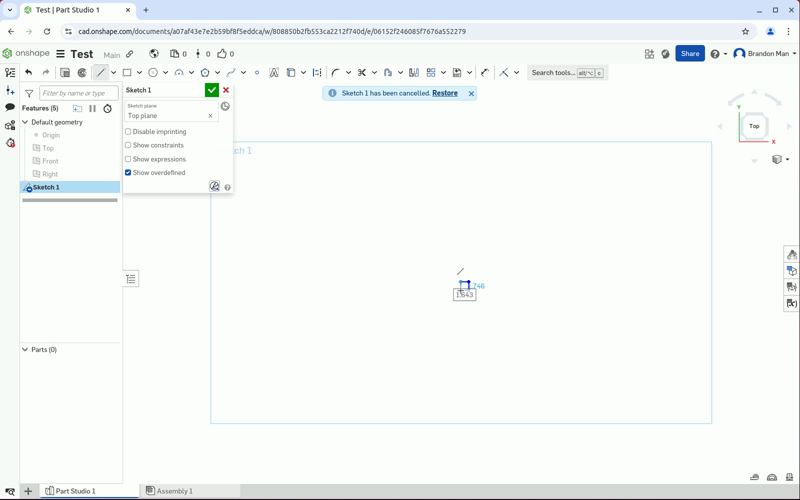
key(esc)
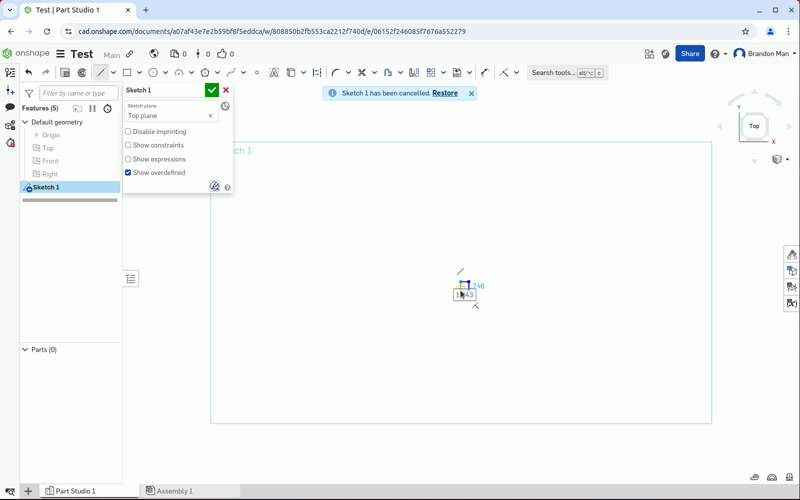
mouse_move(464, 289)
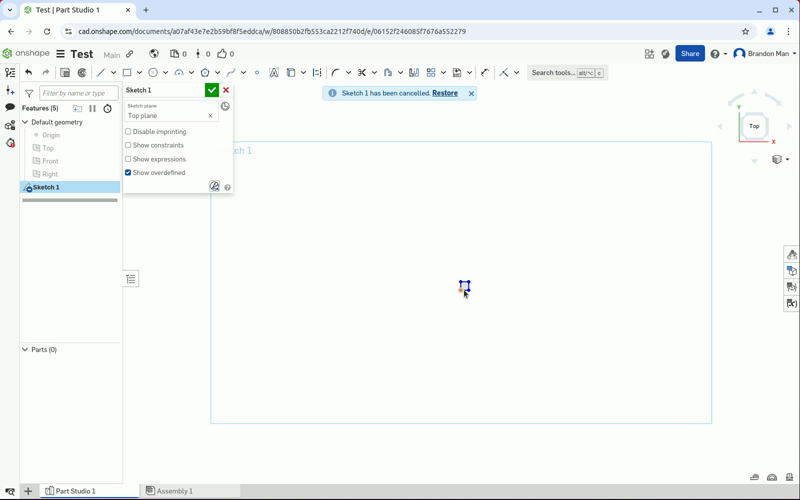
scroll(6)
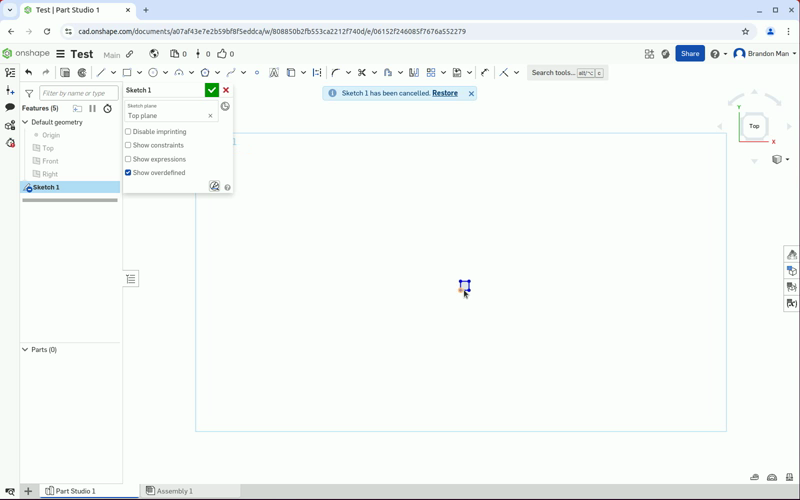
scroll(6)
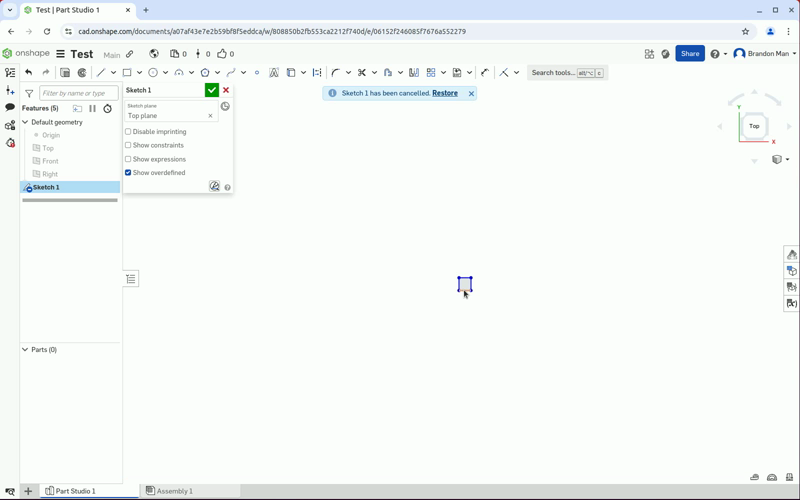
scroll(6)
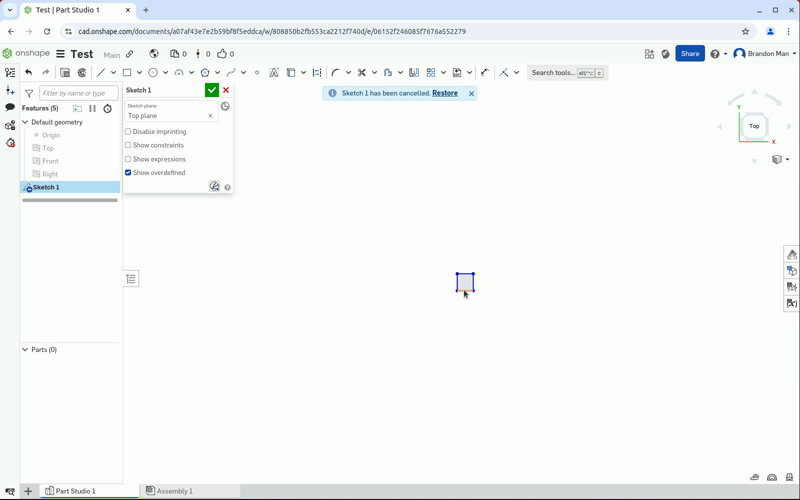
scroll(6)
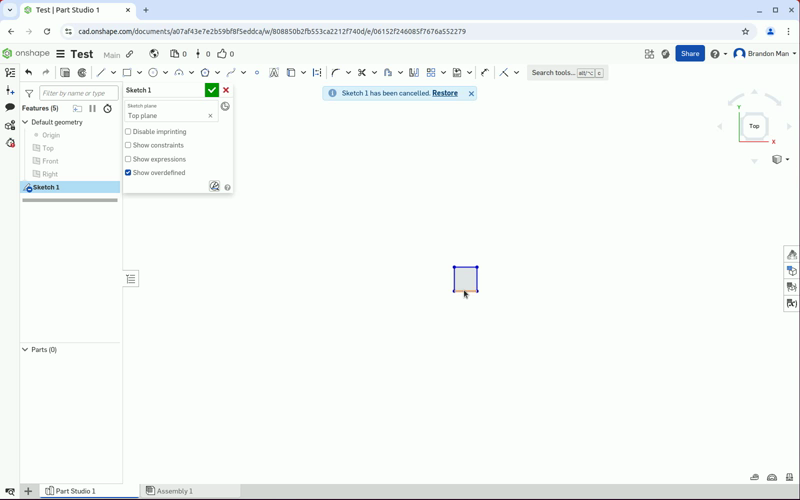
scroll(6)
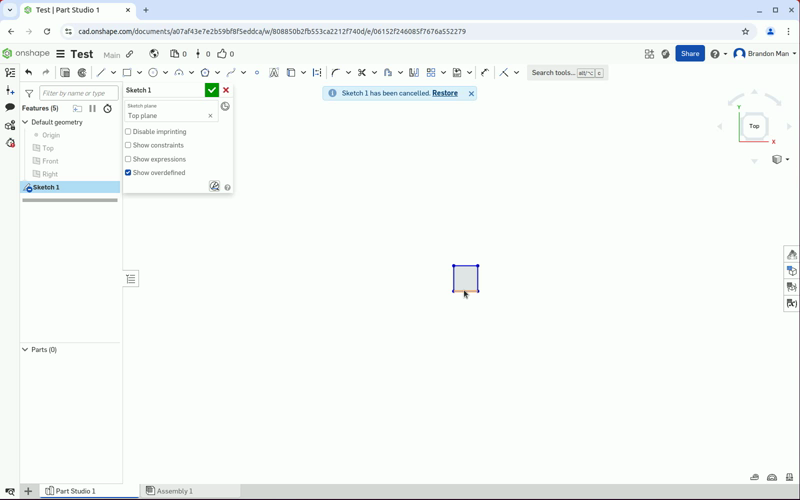
scroll(6)
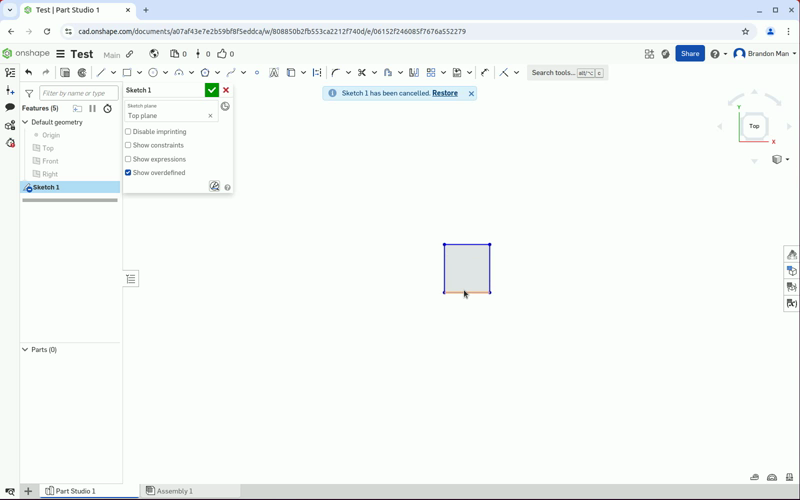
scroll(6)
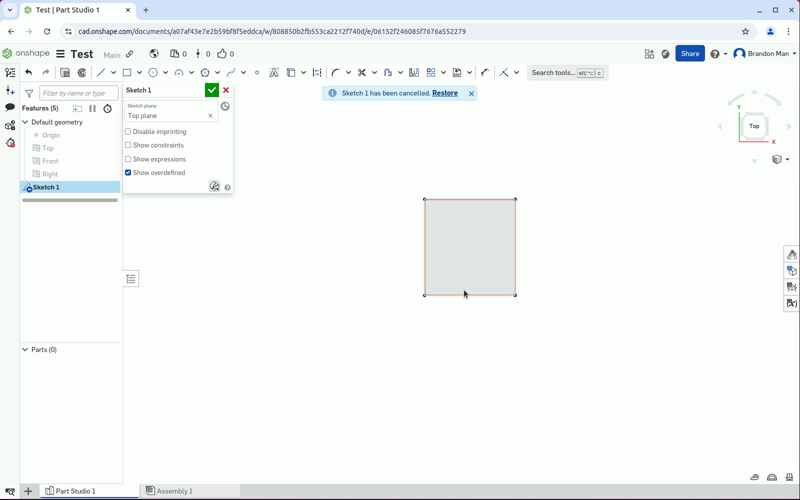
click(464, 289)
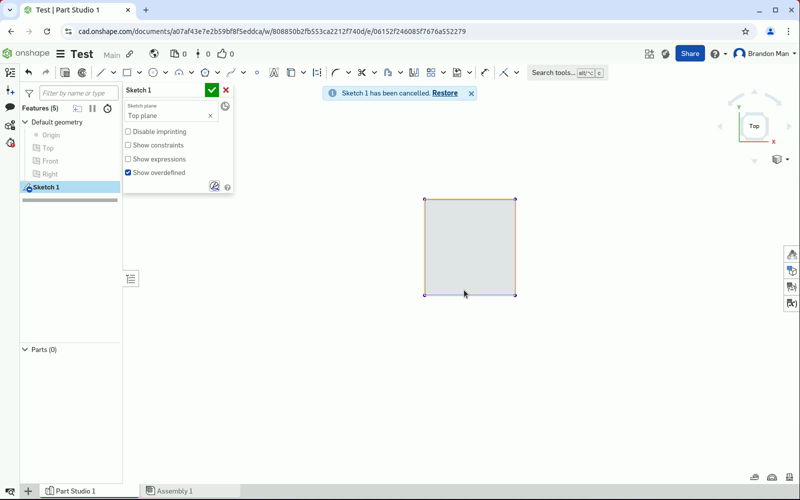
scroll(-6)
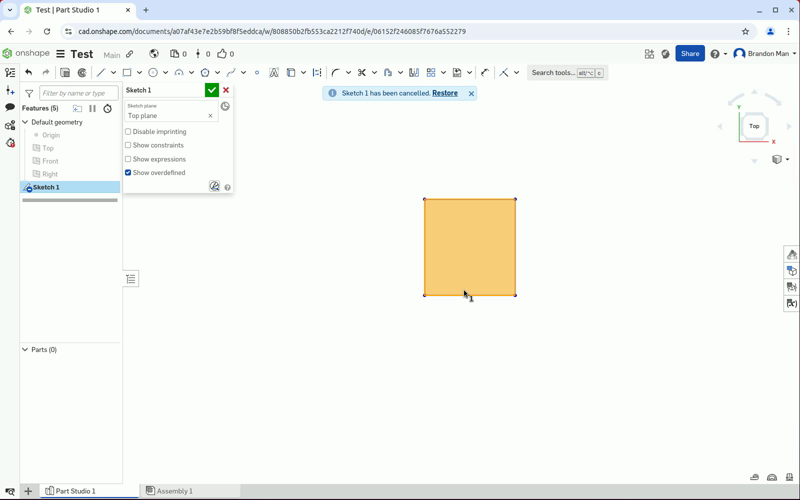
scroll(-6)
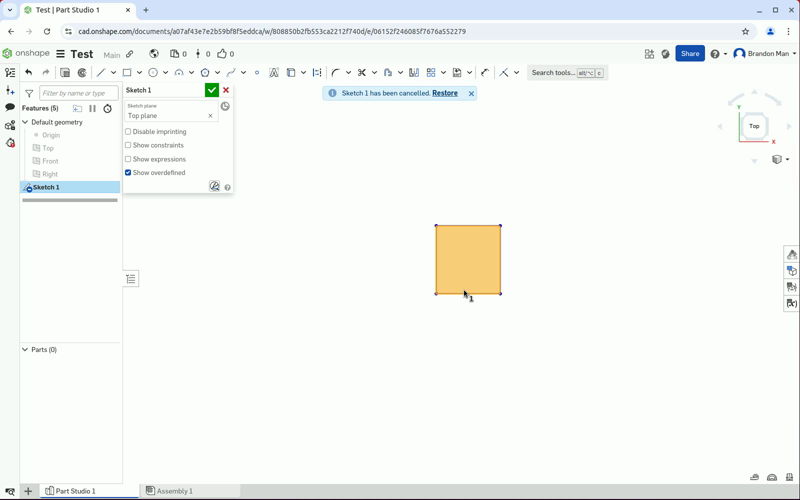
scroll(-6)
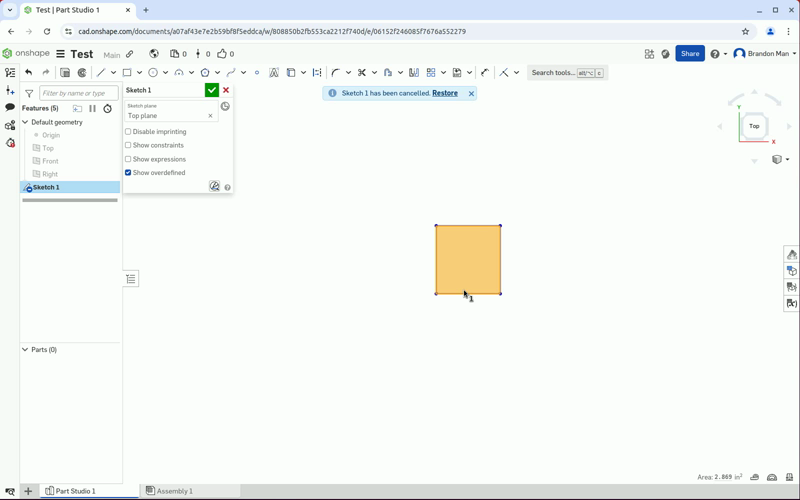
scroll(-6)
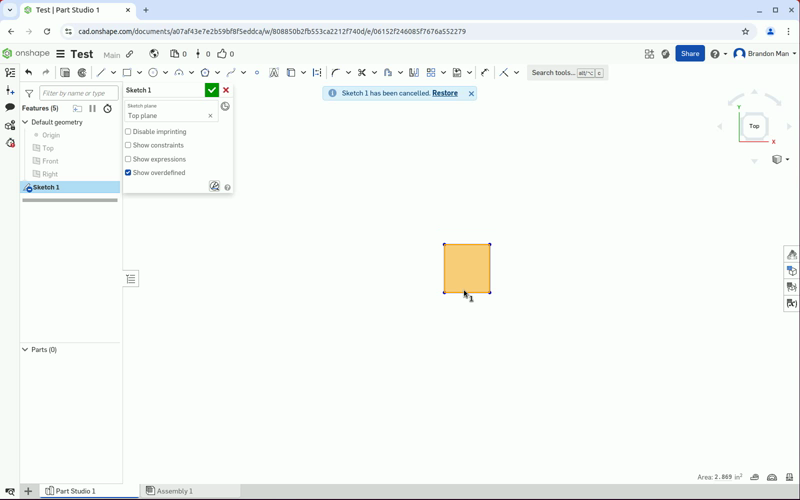
scroll(-6)
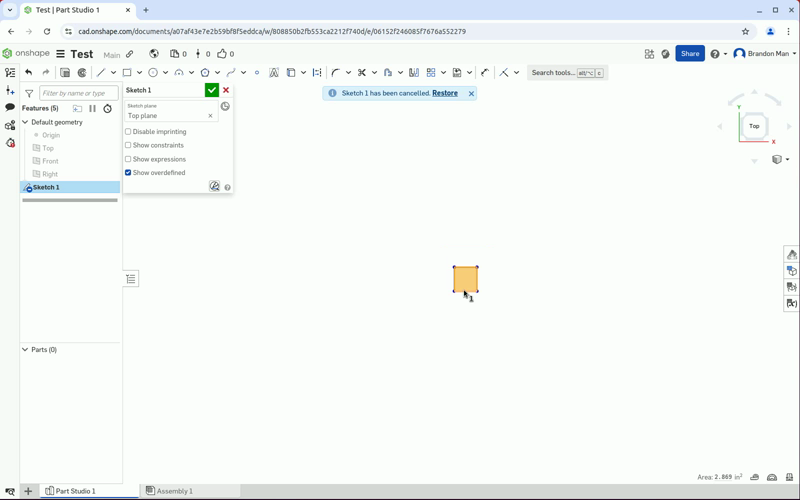
scroll(-6)
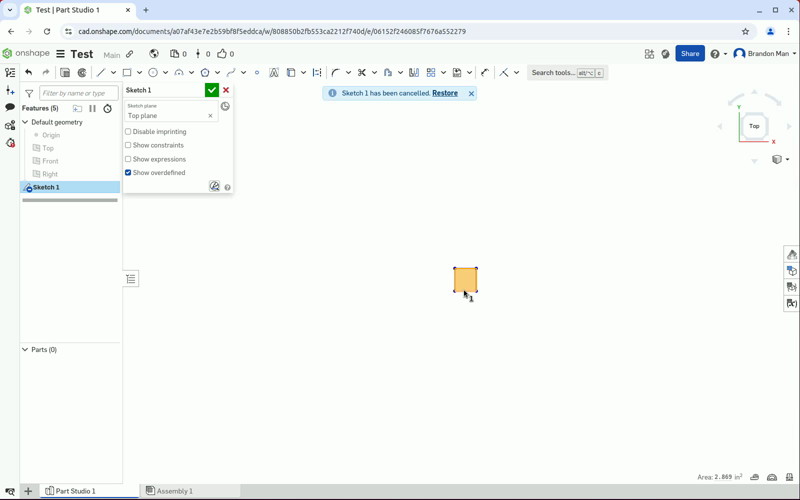
scroll(-6)
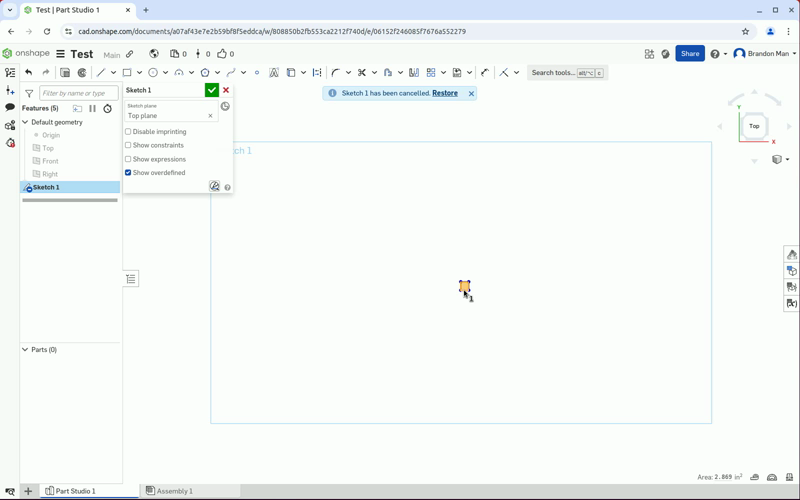
mouse_move(73, 352)
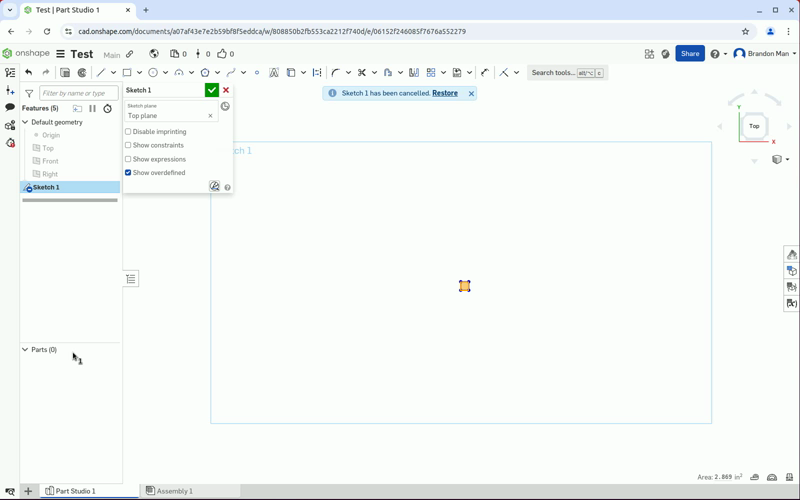
key(shift+y)
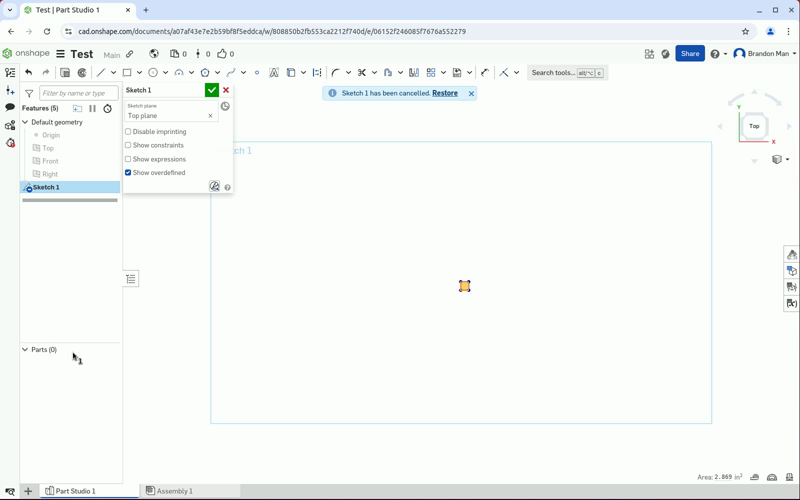
key(shift+e)
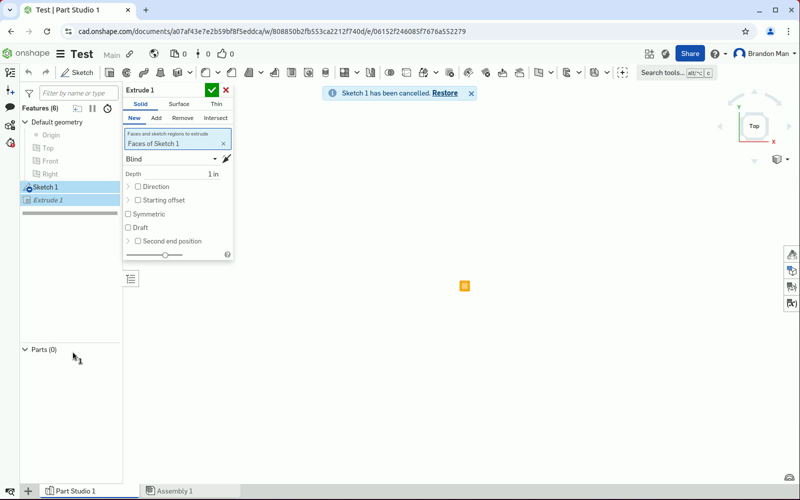
mouse_move(143, 106)
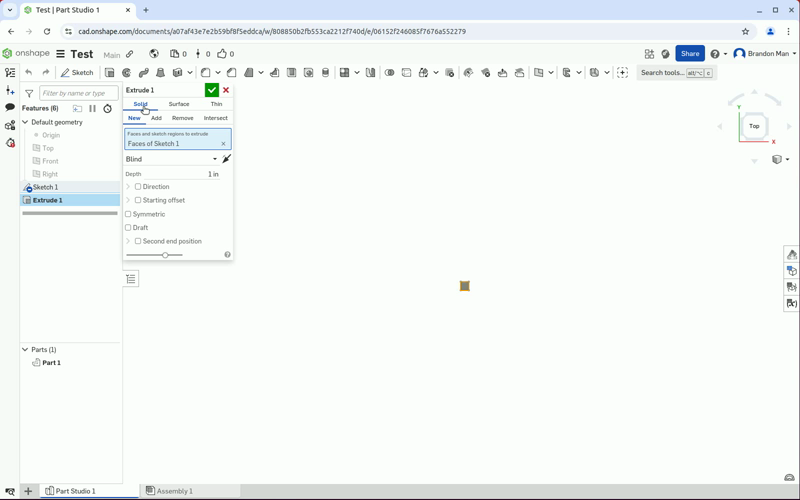
click(143, 106)
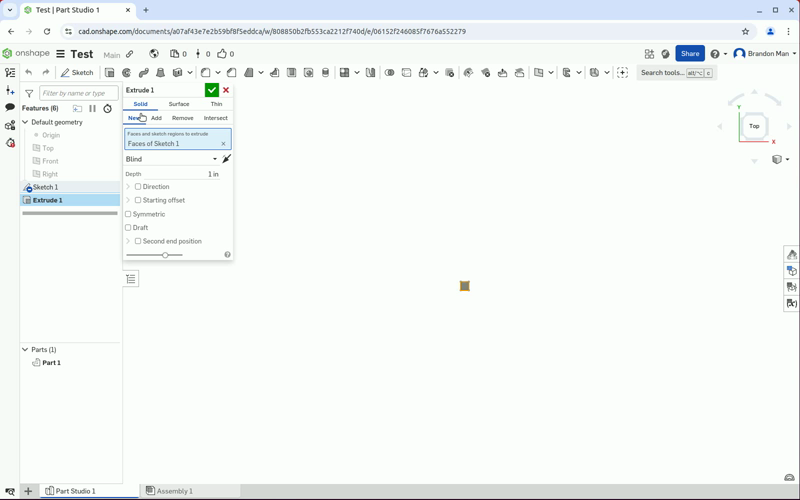
mouse_move(137, 120)
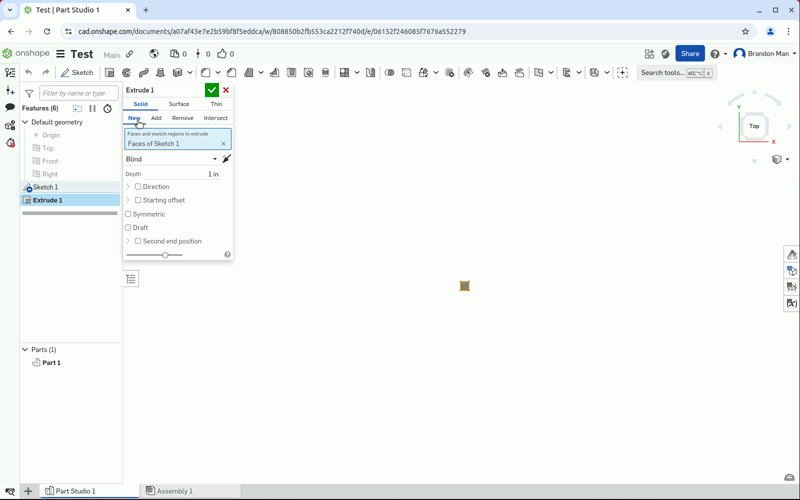
click(137, 120)
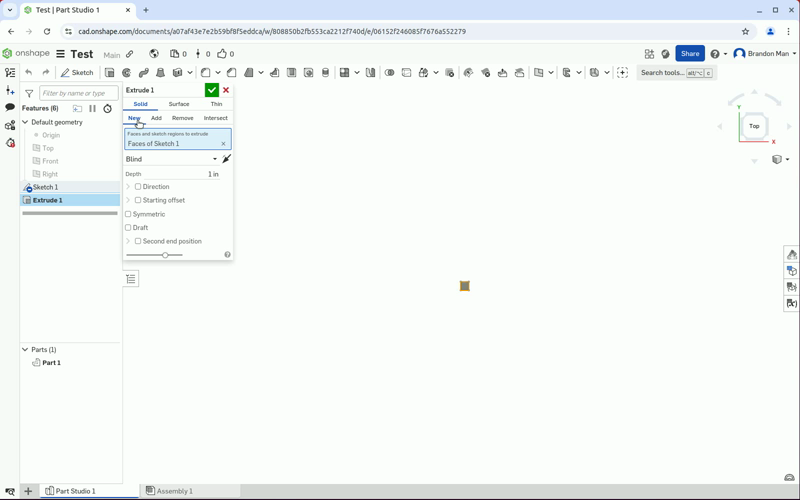
key(tab, 4)
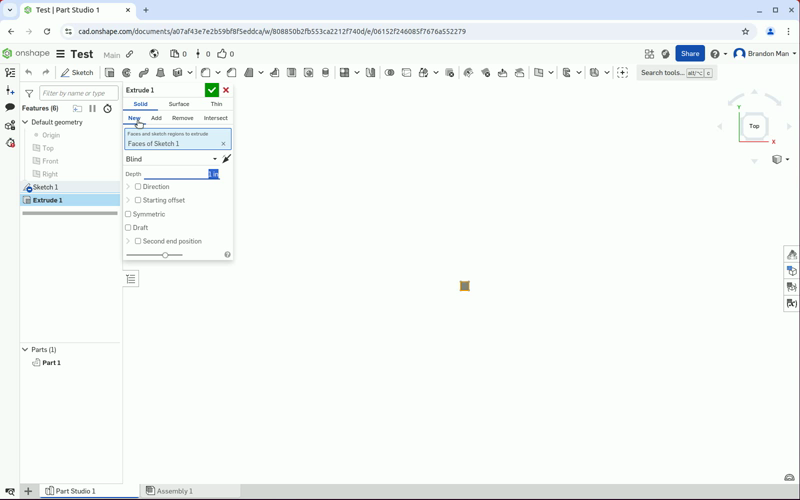
text(23.108)
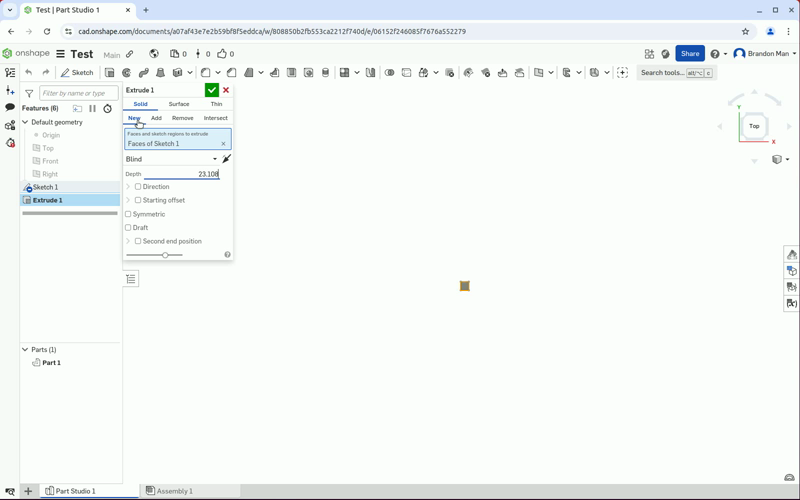
key(enter)
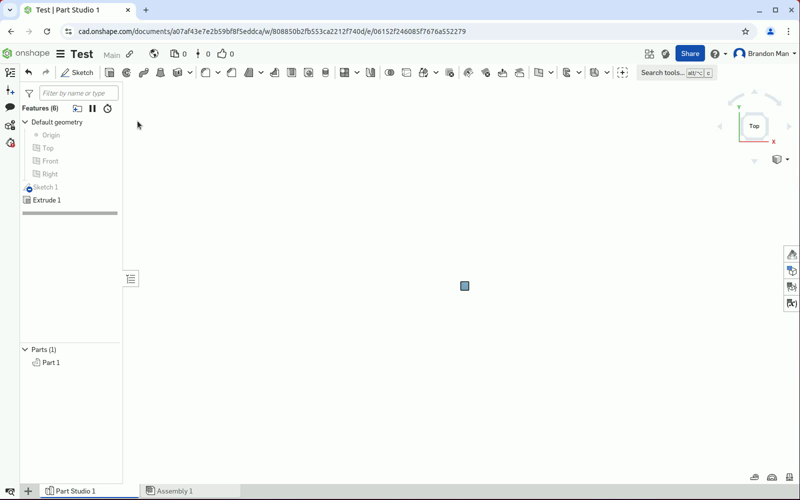
key(shift+h)
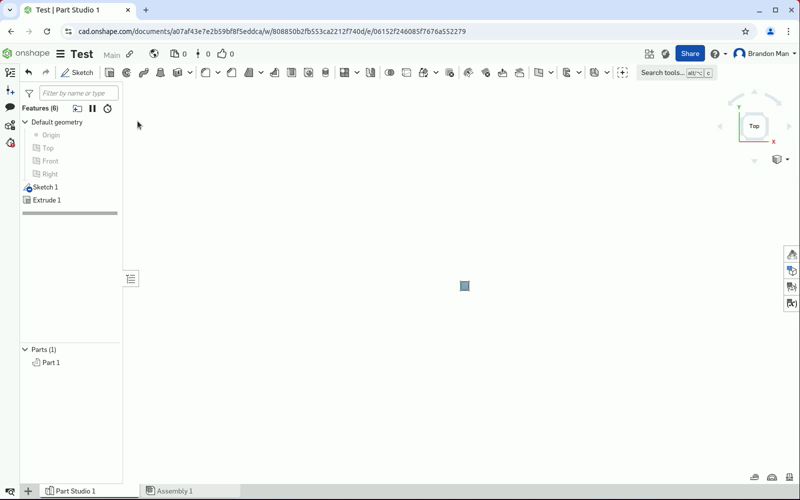
key(shift+h)
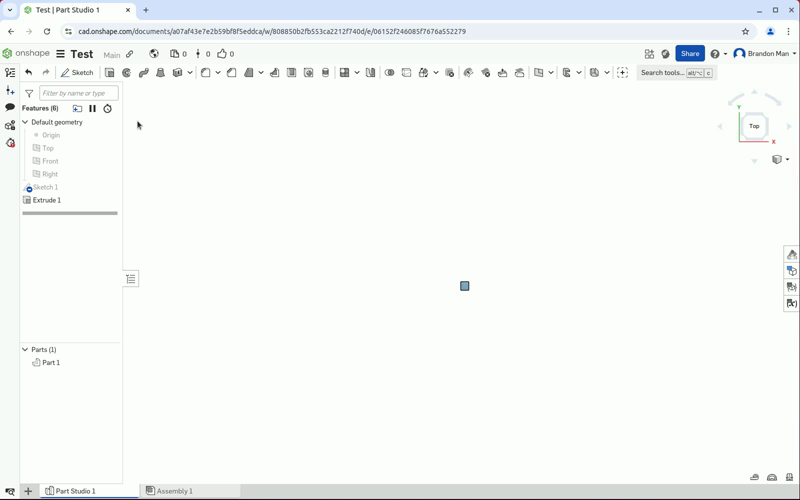
mouse_move(73, 189)
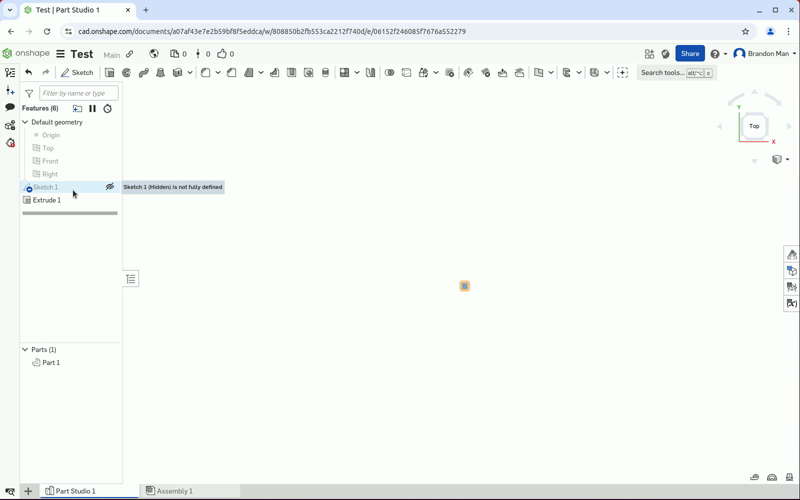
click(73, 189)
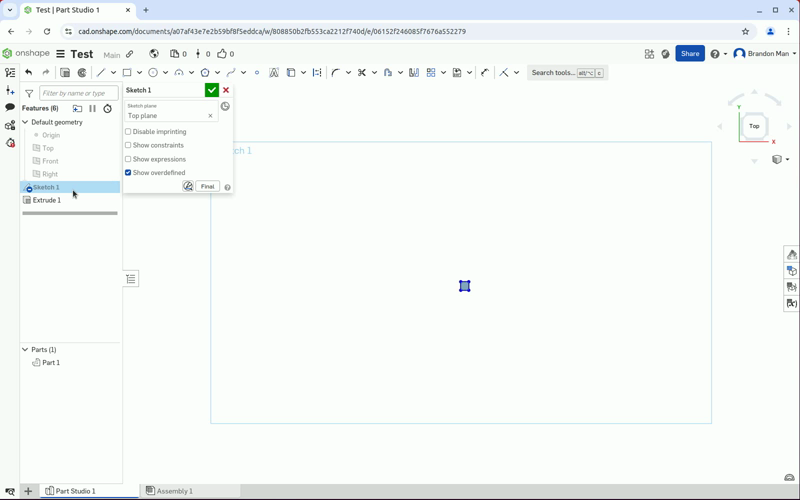
mouse_move(229, 92)
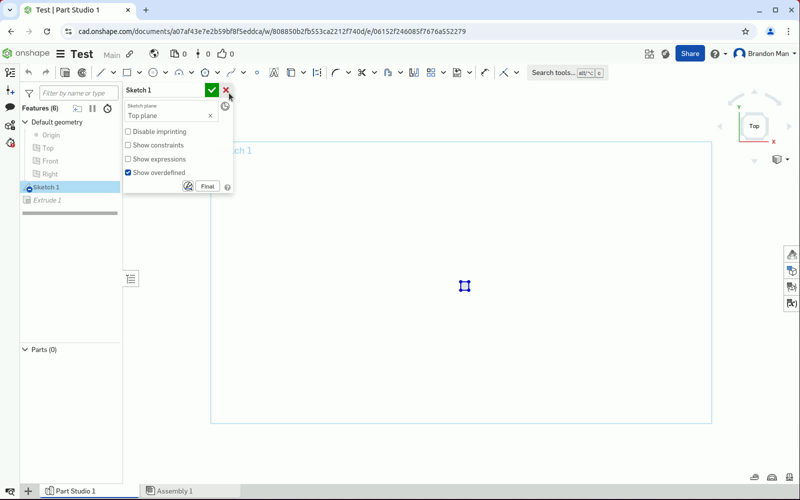
click(229, 92)
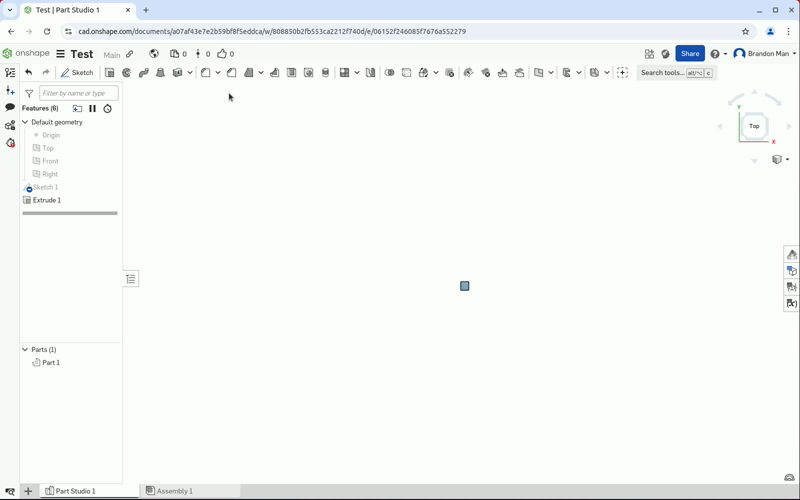
mouse_move(73, 352)
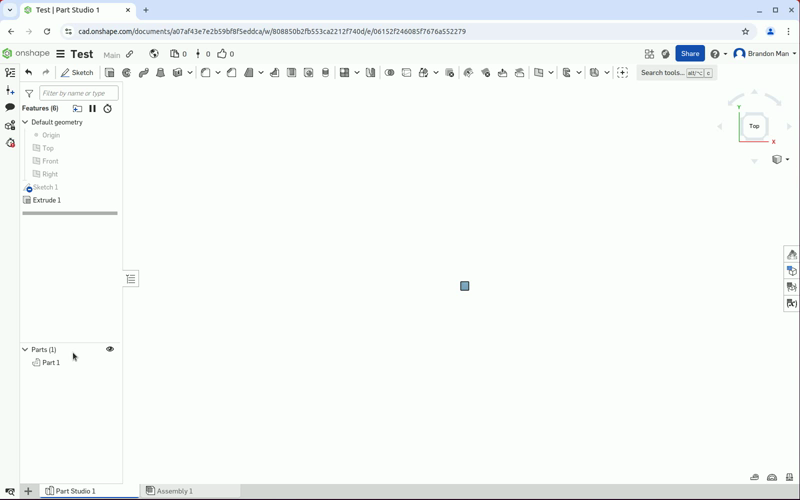
key(y)
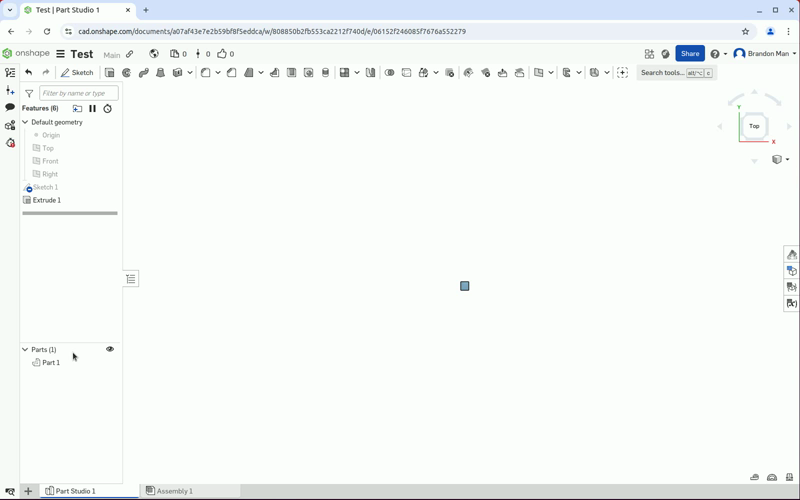
key(shift+p)
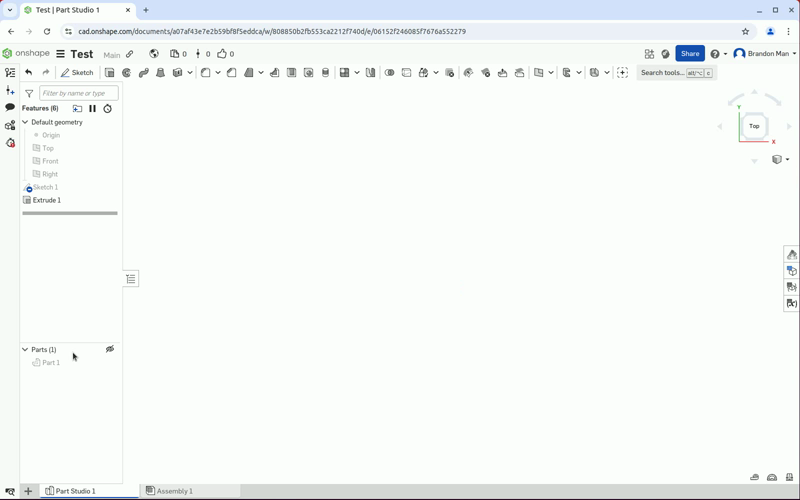
key(space)
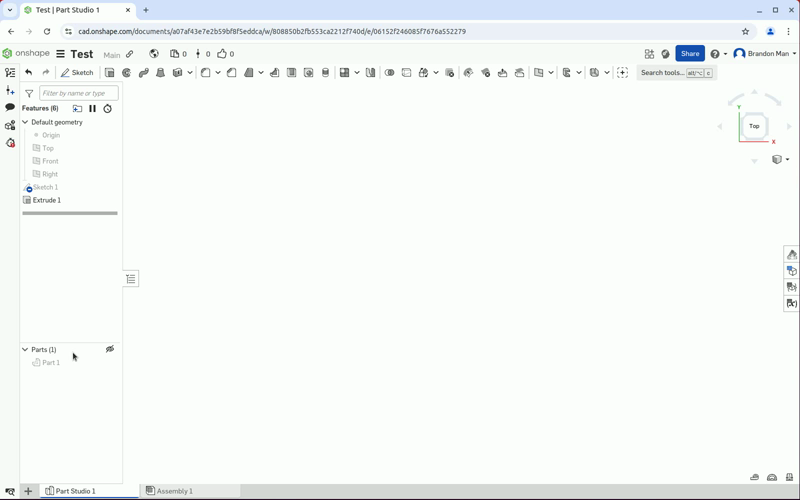
key_down(shift)
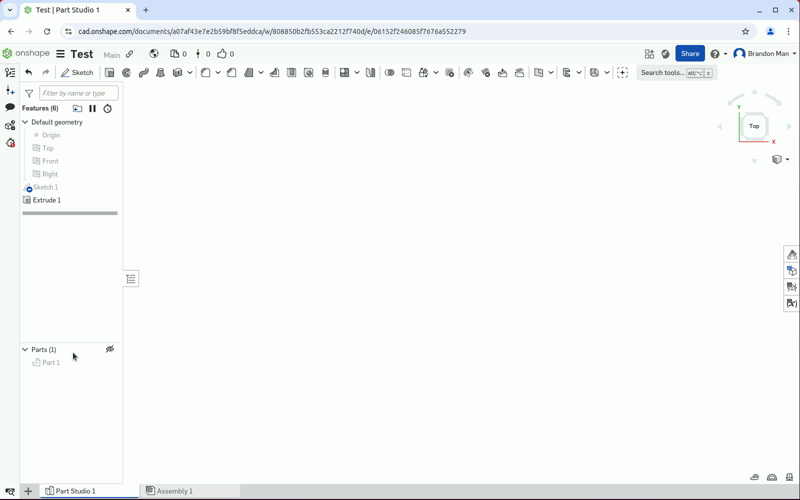
key(up)
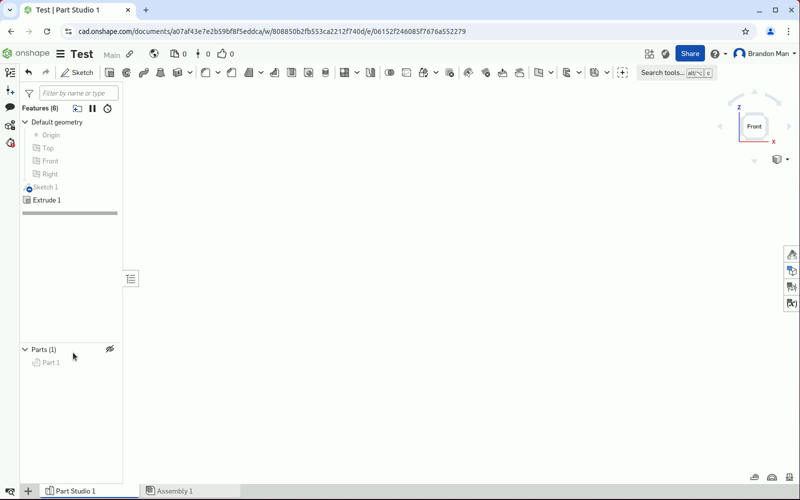
key_up(shift)
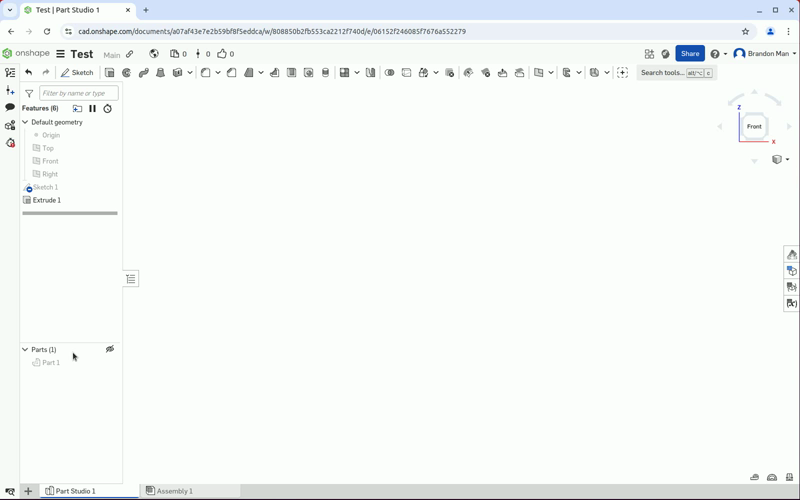
key(space)
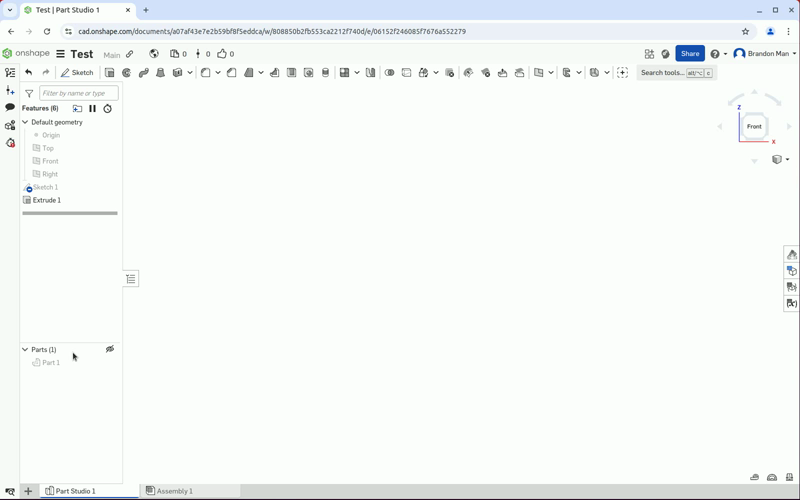
key_down(shift)
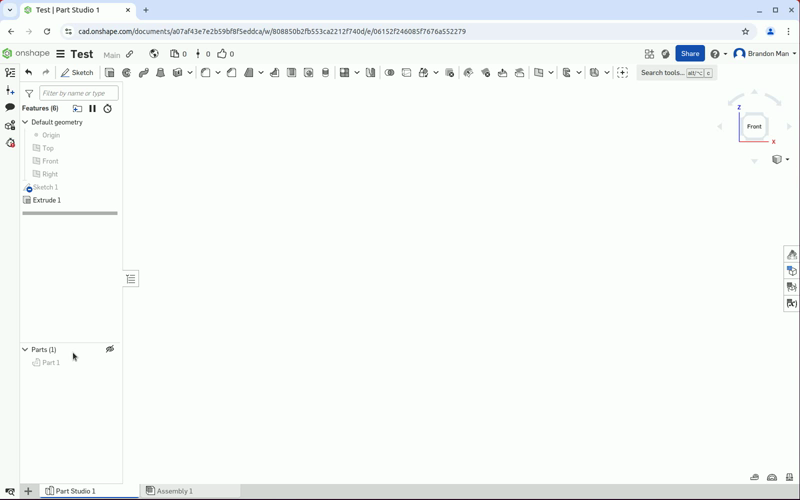
key(left)
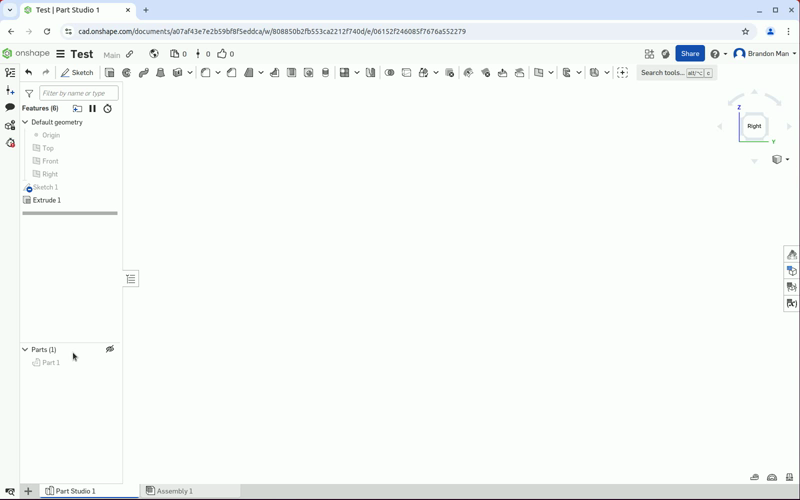
key_up(shift)
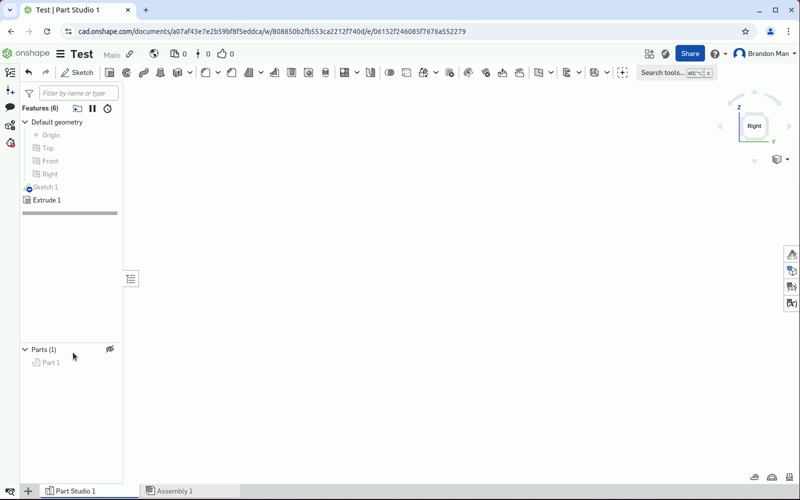
mouse_move(73, 352)
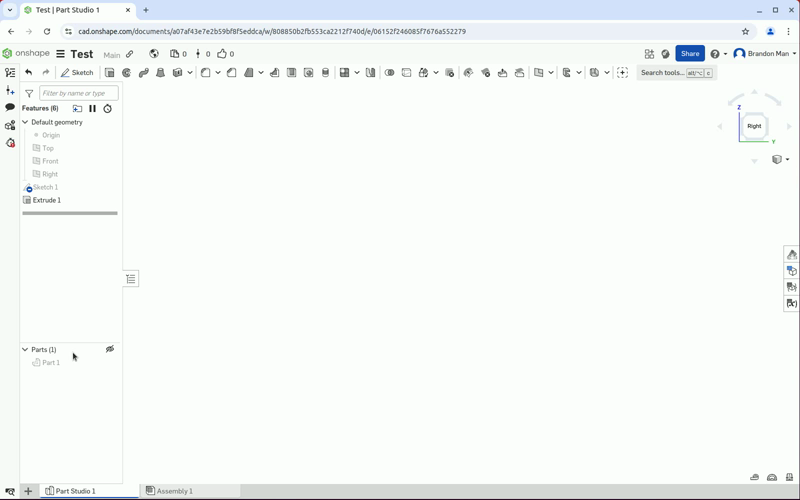
key(shift+y)
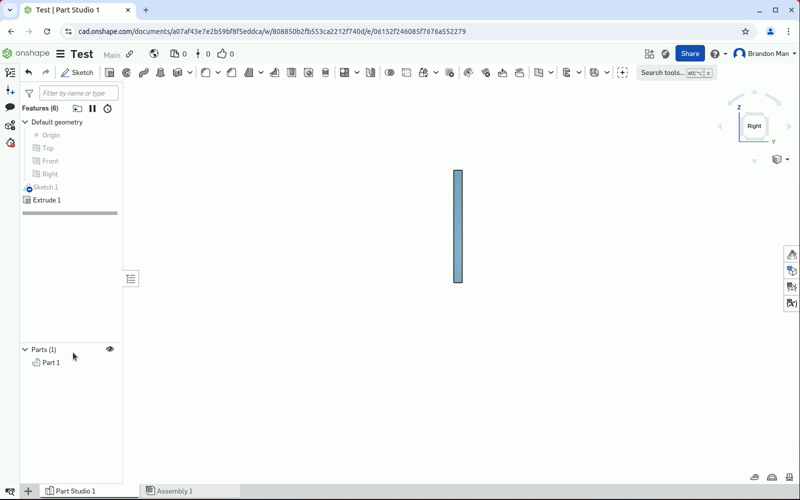
mouse_move(541, 75)
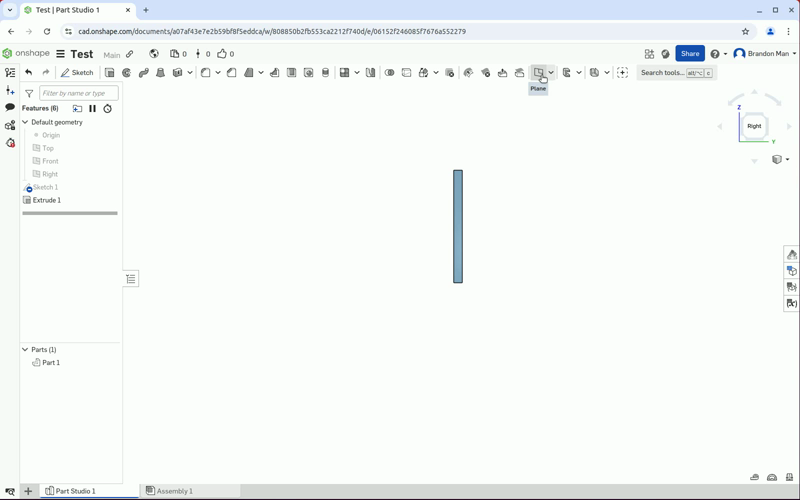
click(541, 75)
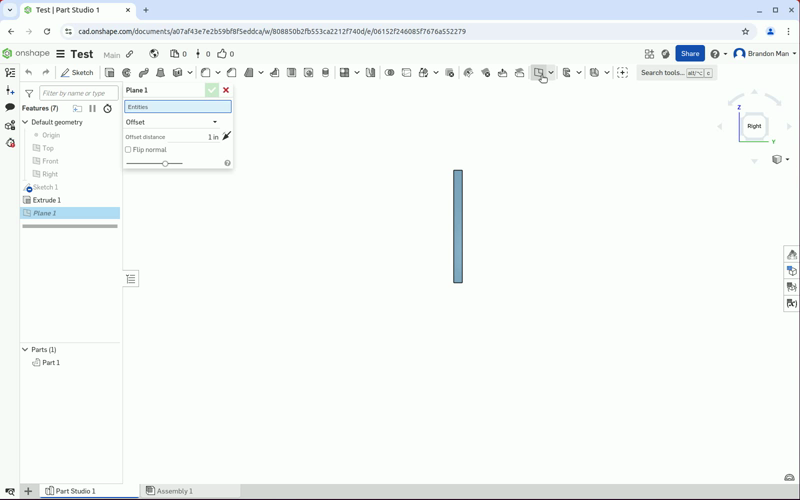
mouse_move(73, 176)
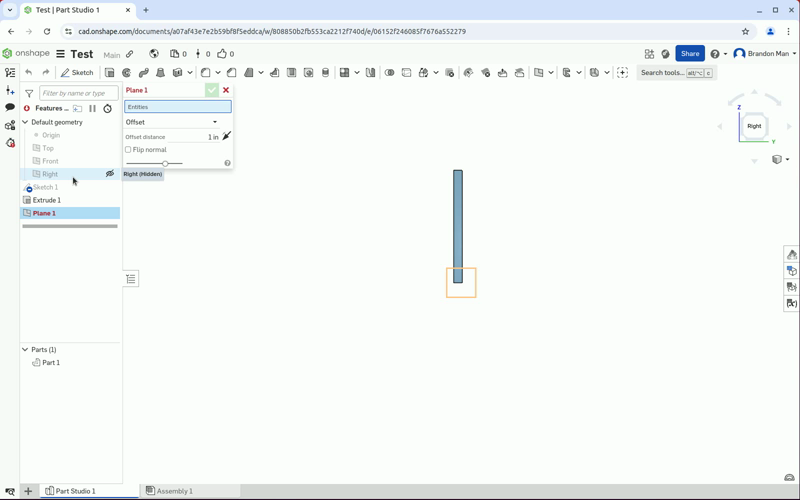
click(73, 176)
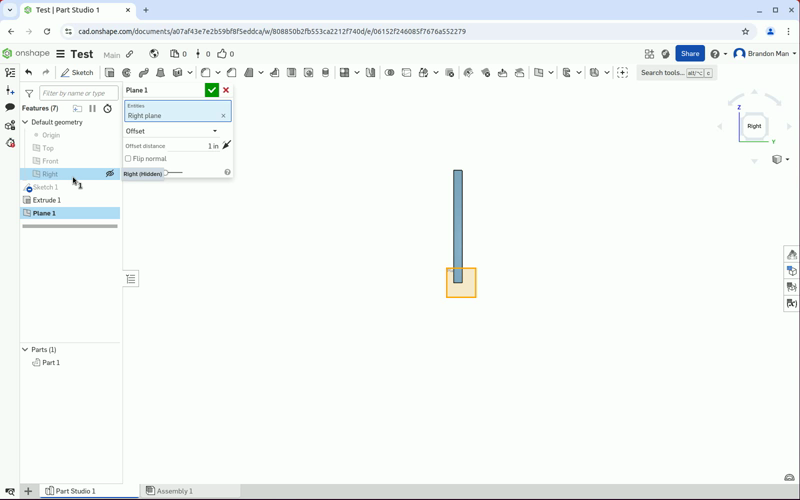
key(tab, 2)
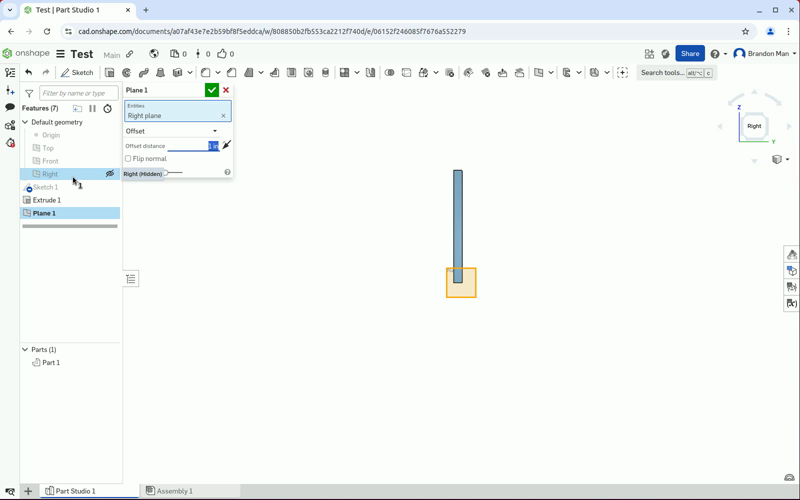
text(1.448)
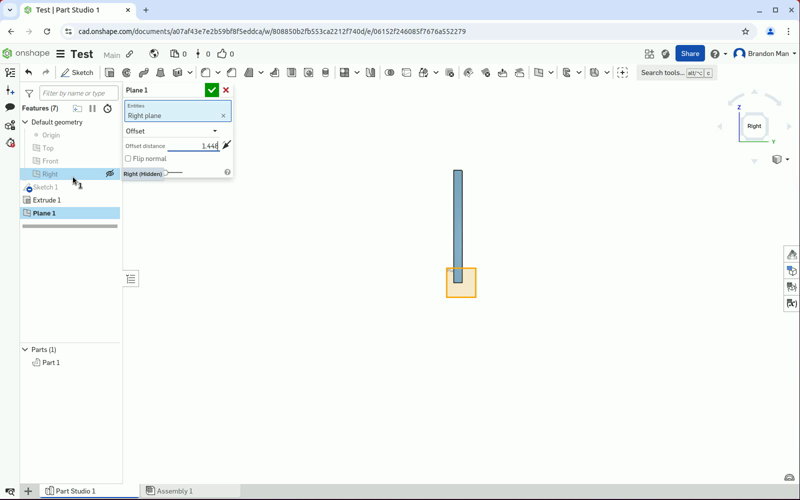
key(enter, 2)
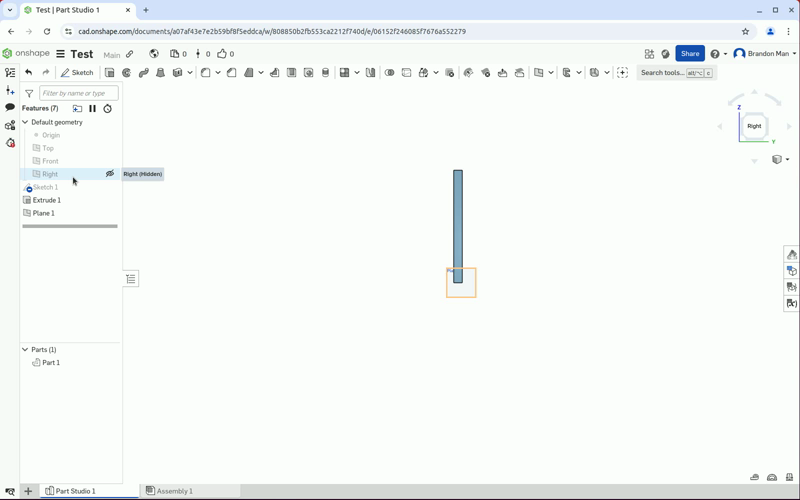
key(shift+s)
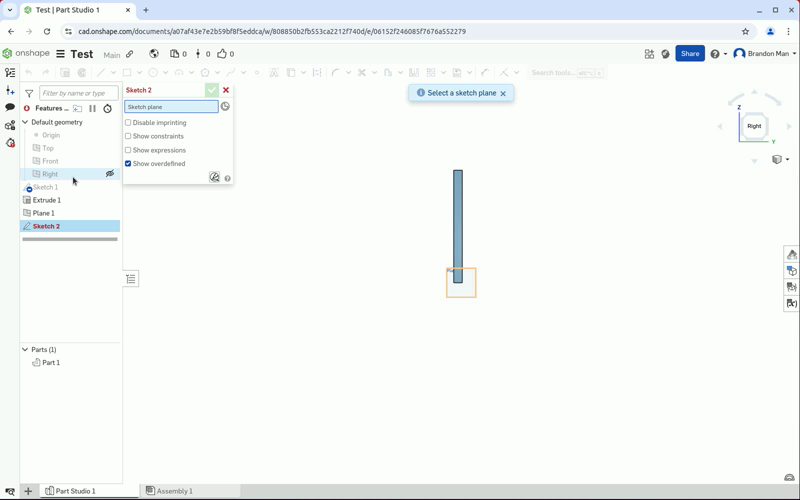
mouse_move(73, 215)
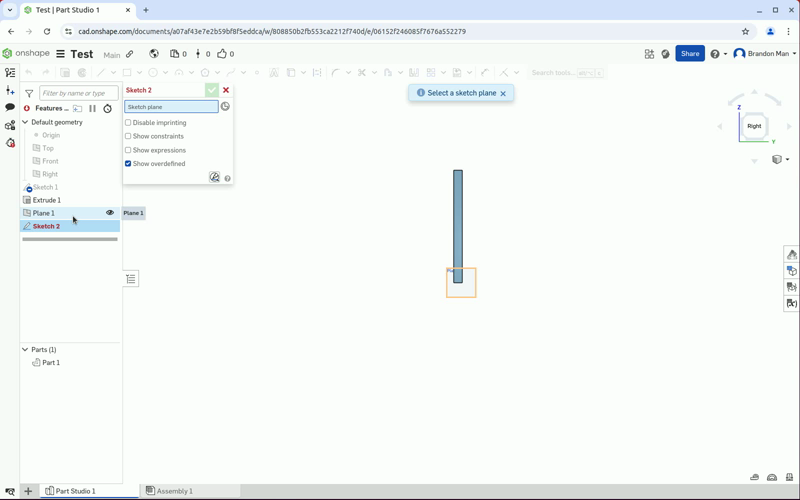
click(73, 215)
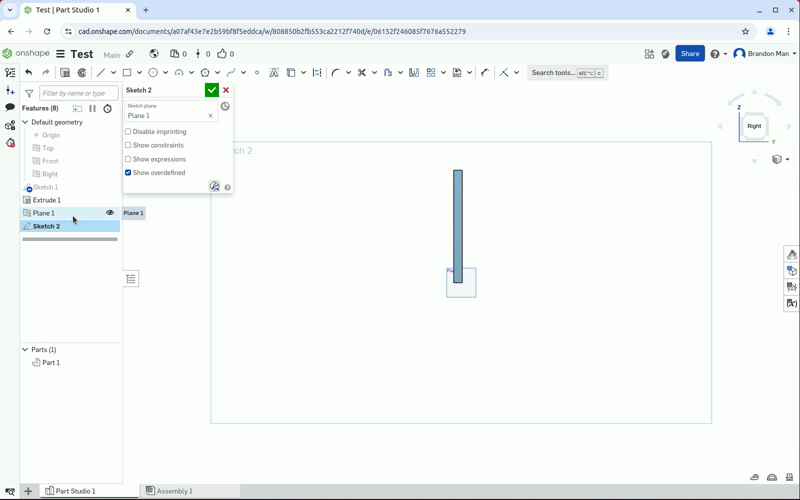
mouse_move(73, 352)
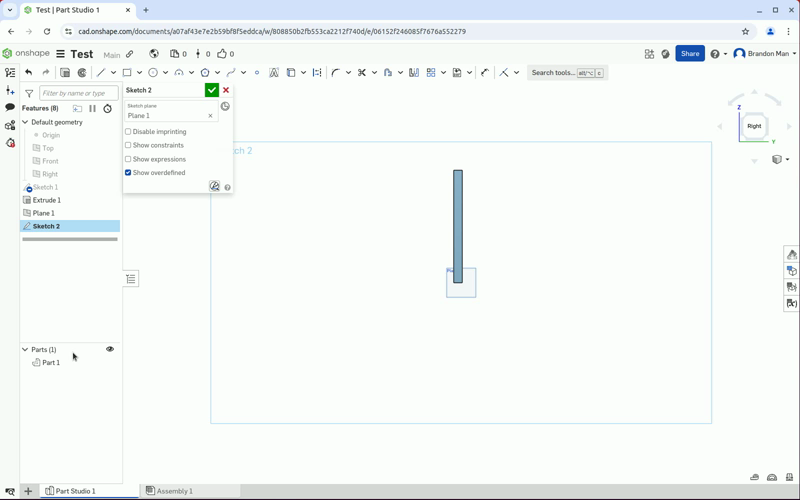
key(y)
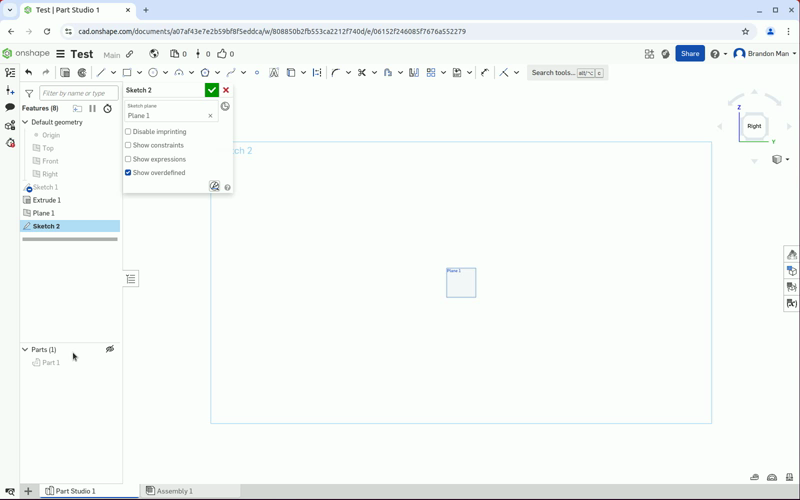
key(l)
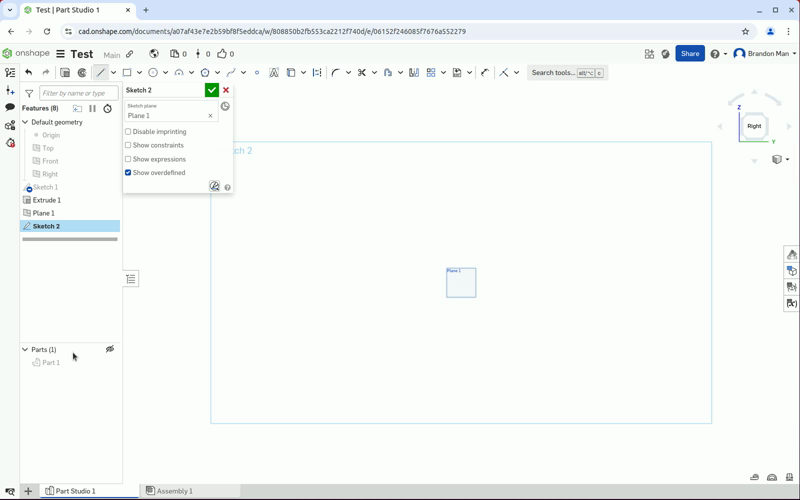
key_down(shift)
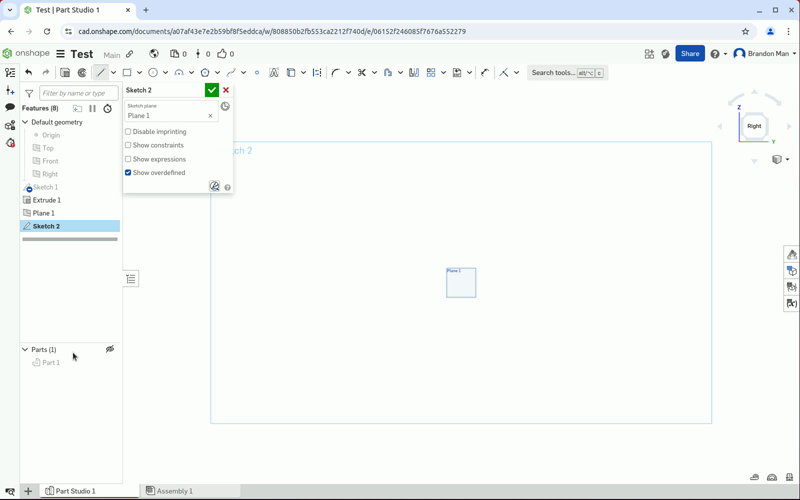
mouse_move(456, 180)
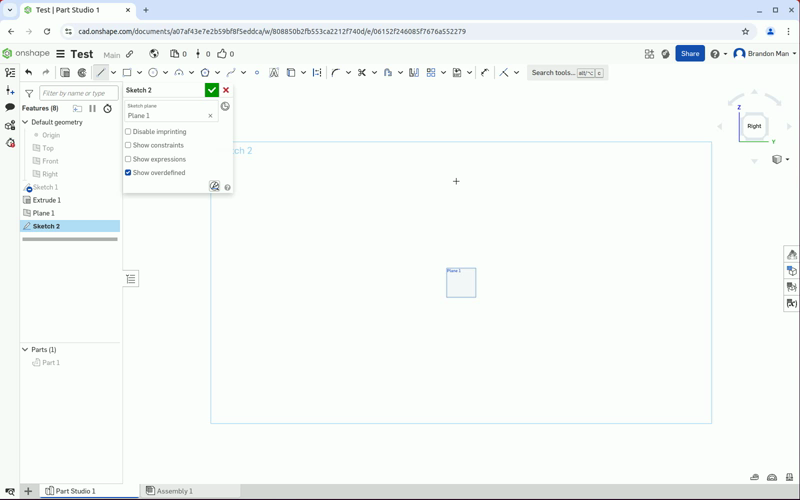
click(456, 180)
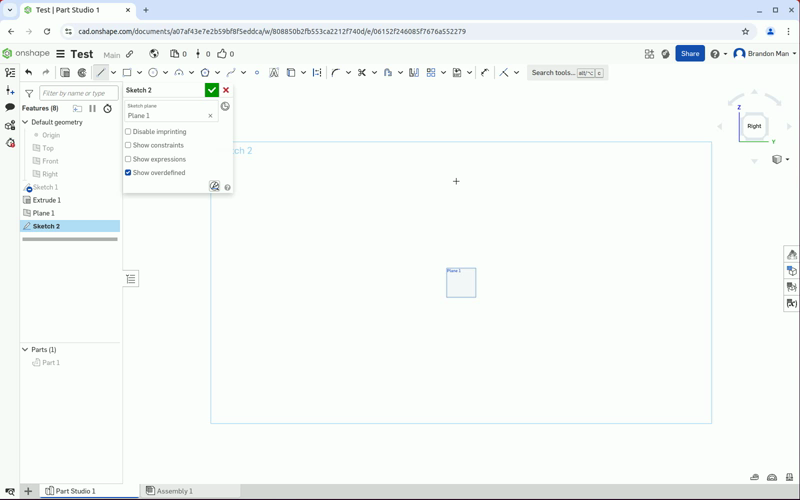
key_up(shift)
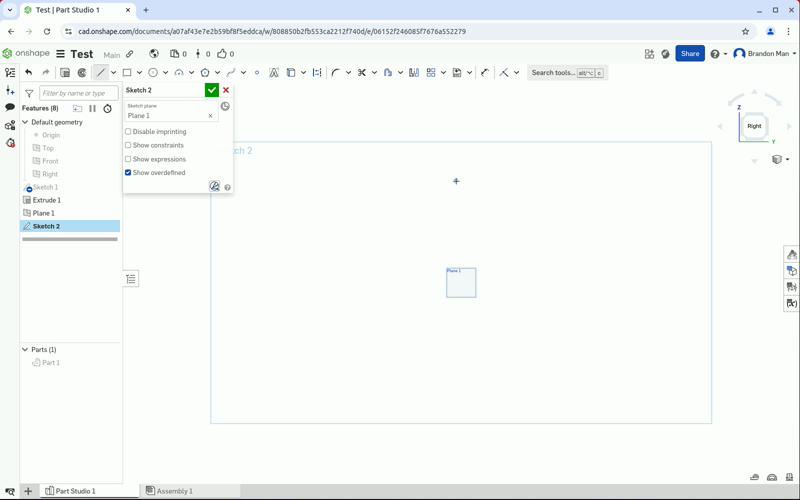
key_down(shift)
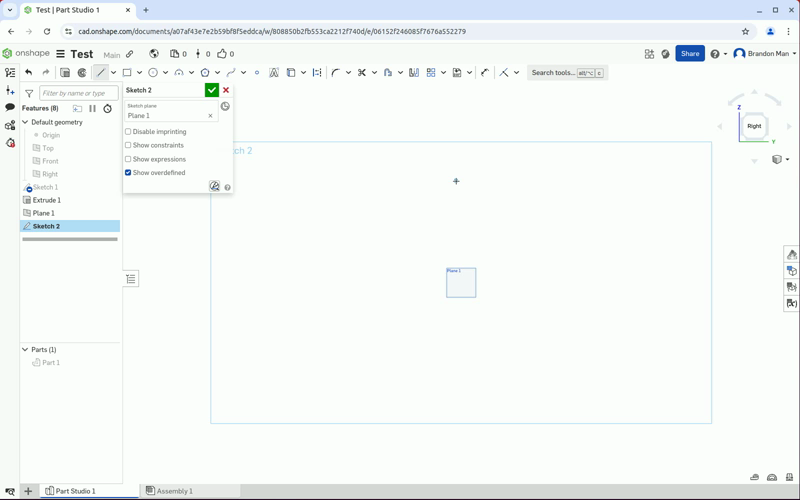
mouse_move(486, 180)
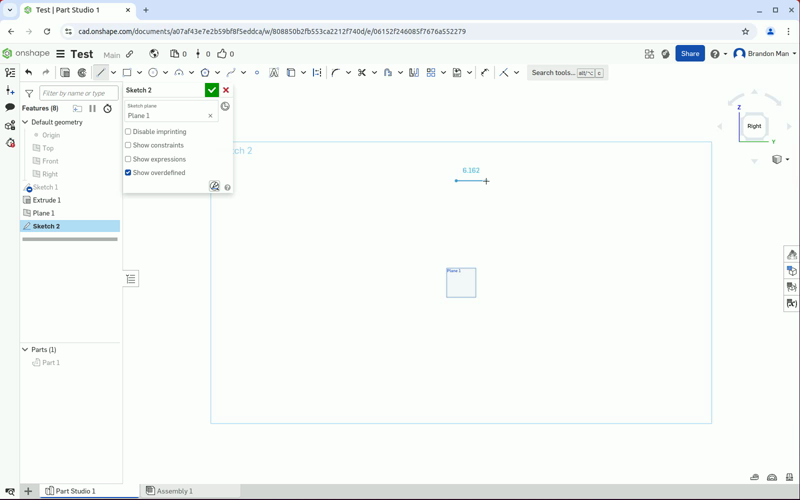
mouse_move(458, 180)
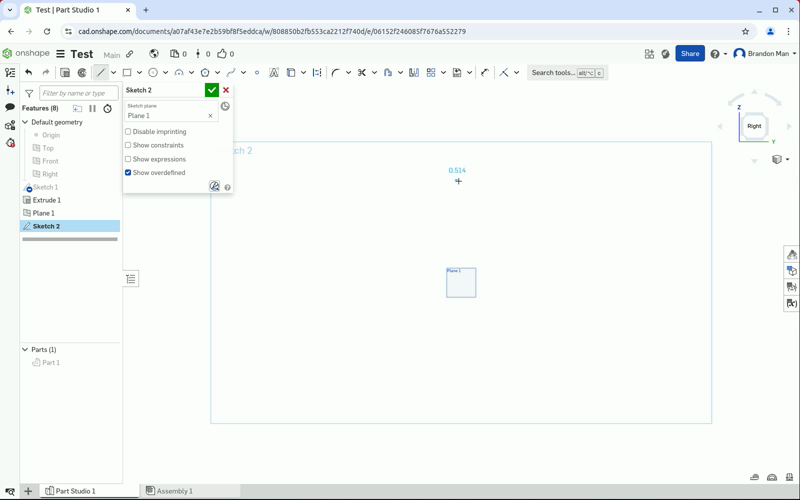
scroll(6)
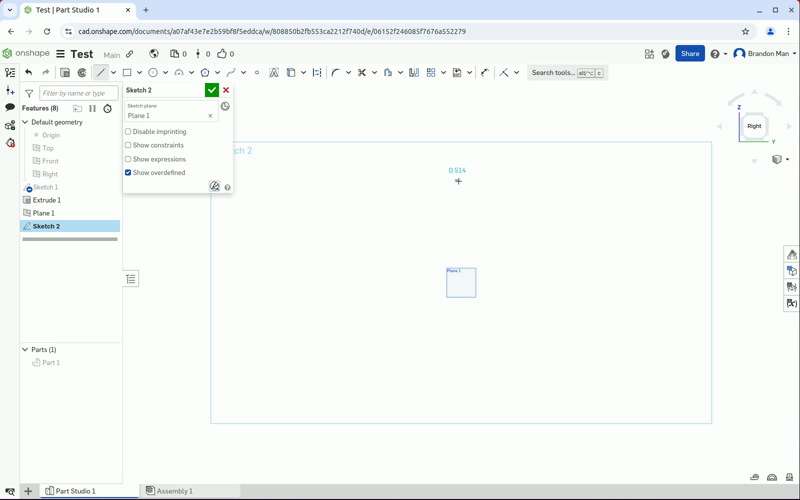
scroll(6)
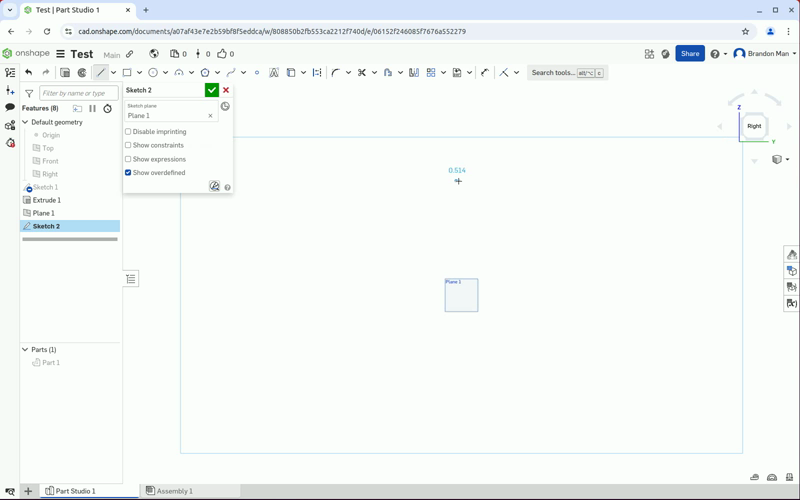
scroll(6)
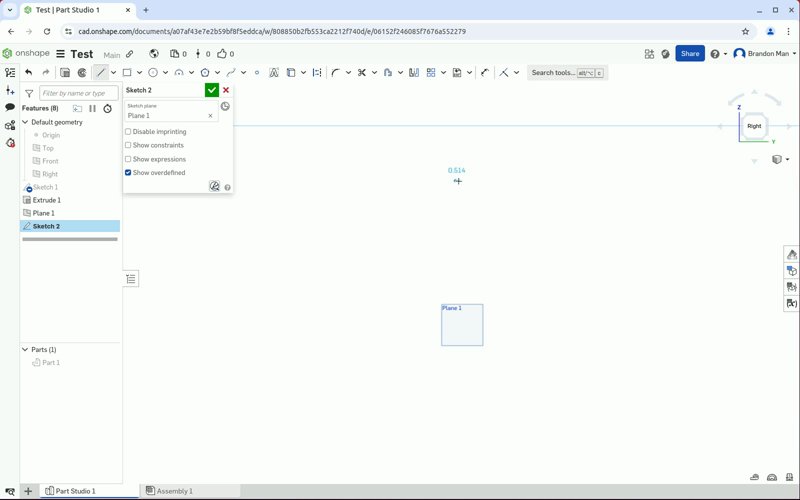
scroll(6)
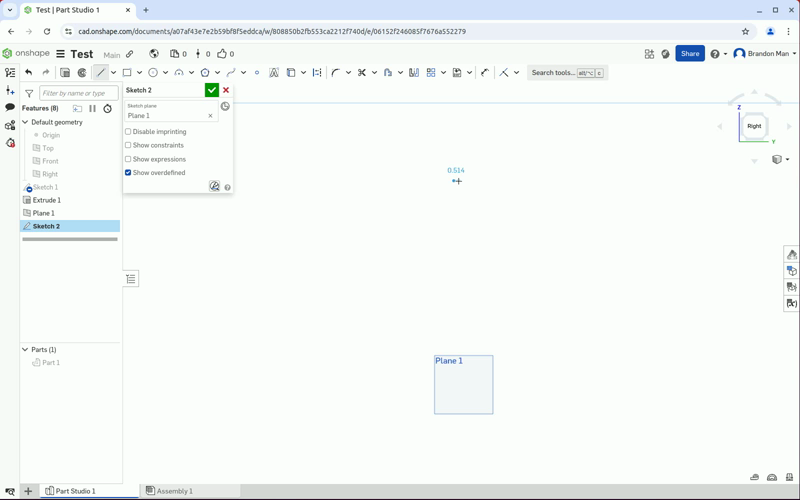
scroll(6)
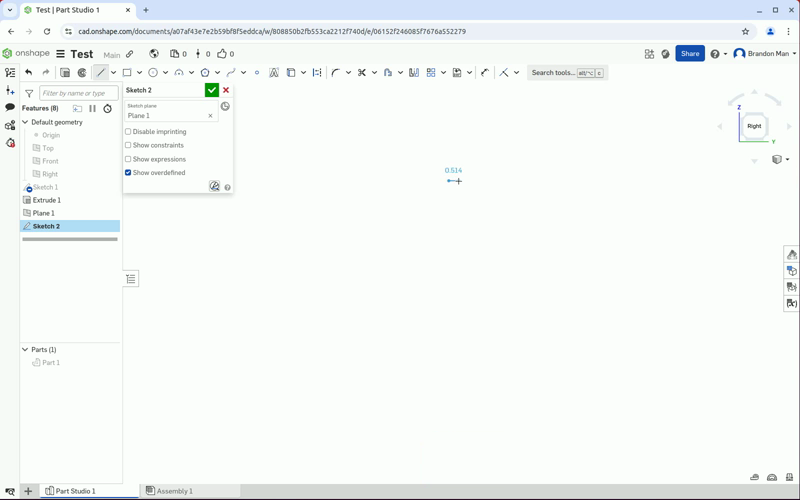
scroll(6)
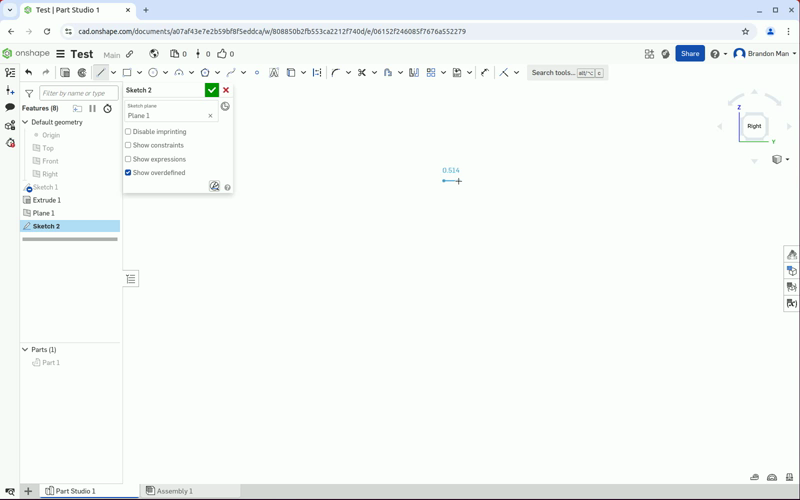
scroll(6)
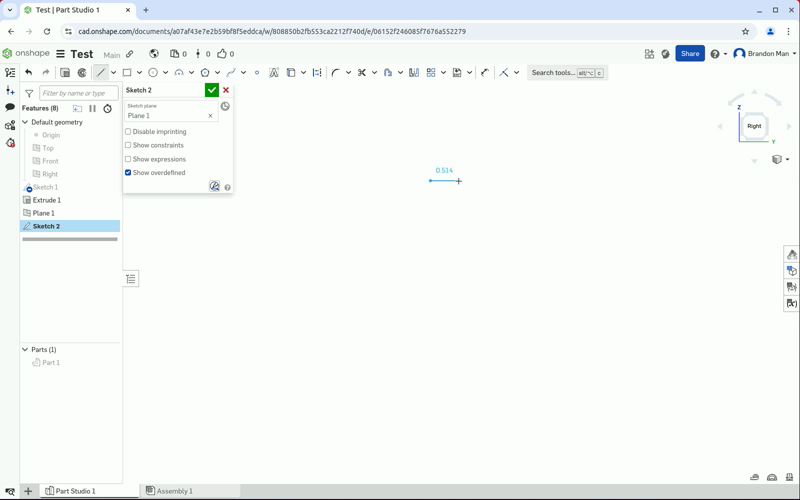
click(458, 180)
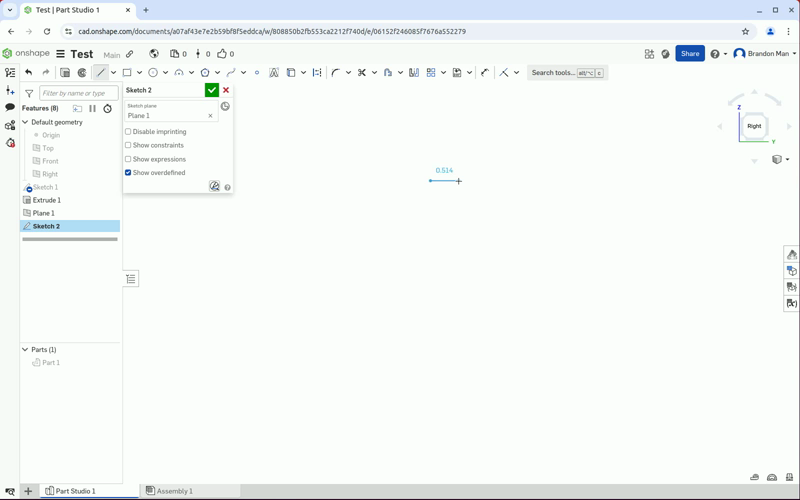
scroll(-6)
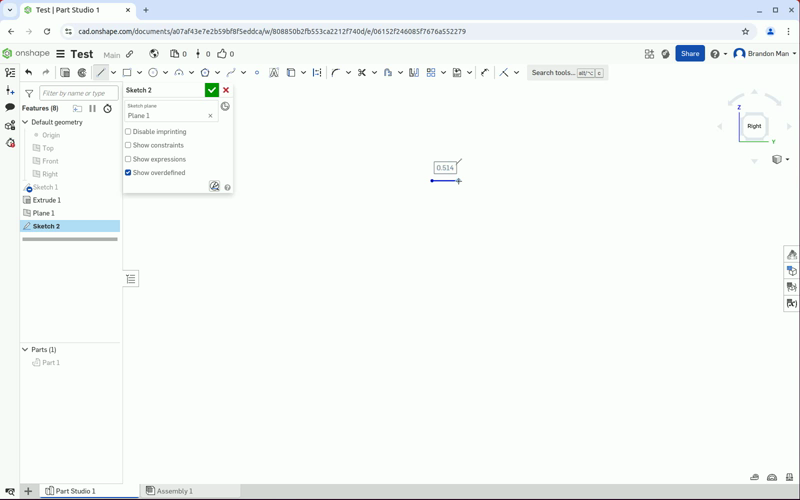
scroll(-6)
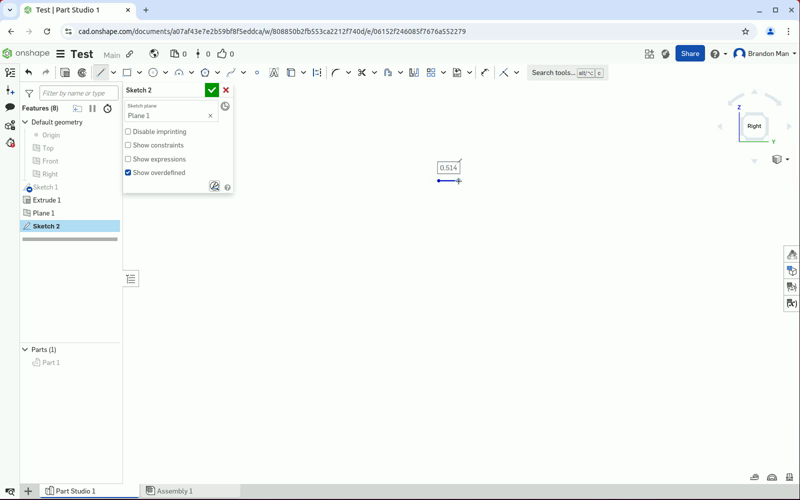
scroll(-6)
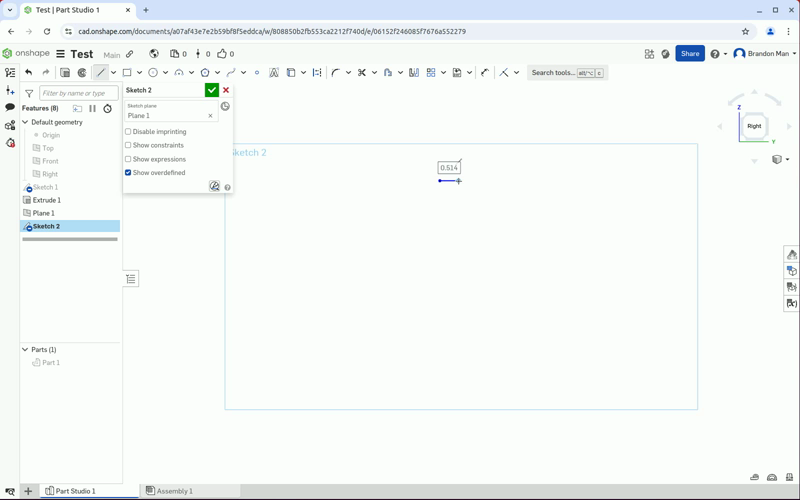
scroll(-6)
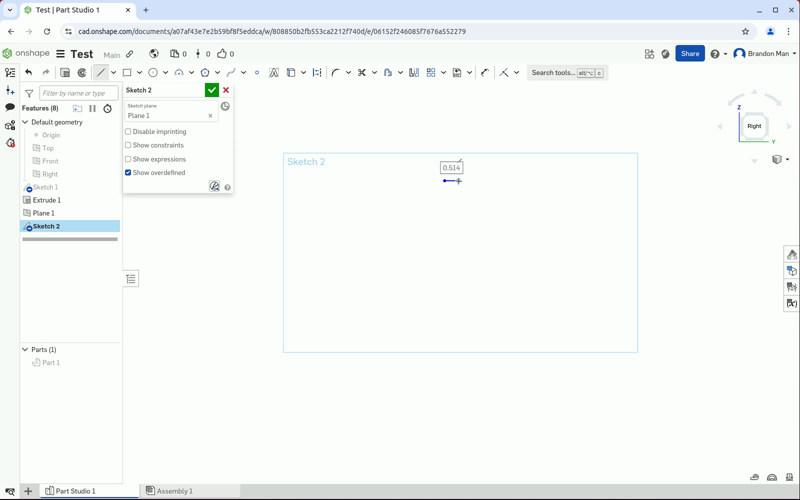
scroll(-6)
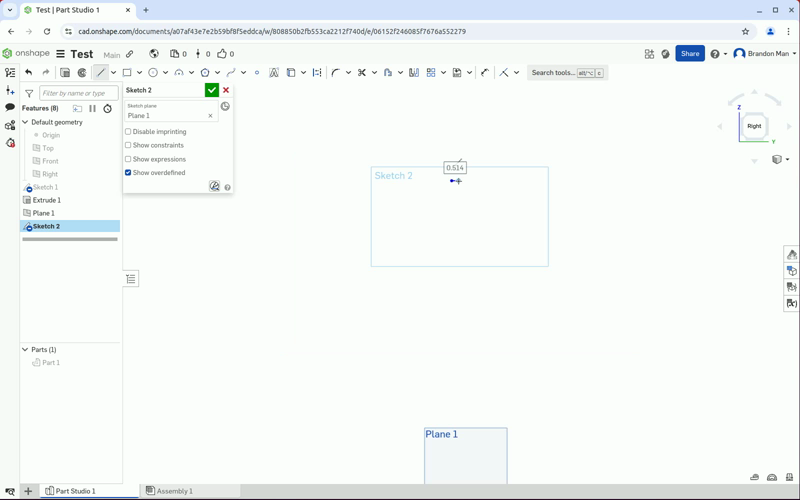
scroll(-6)
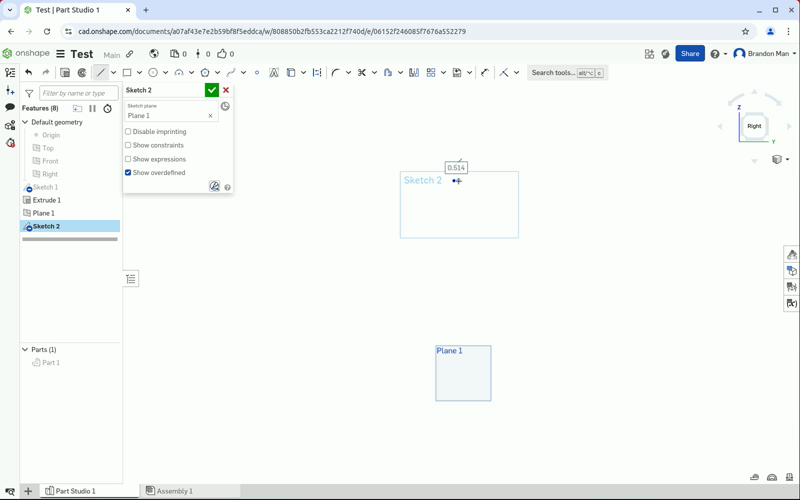
scroll(-6)
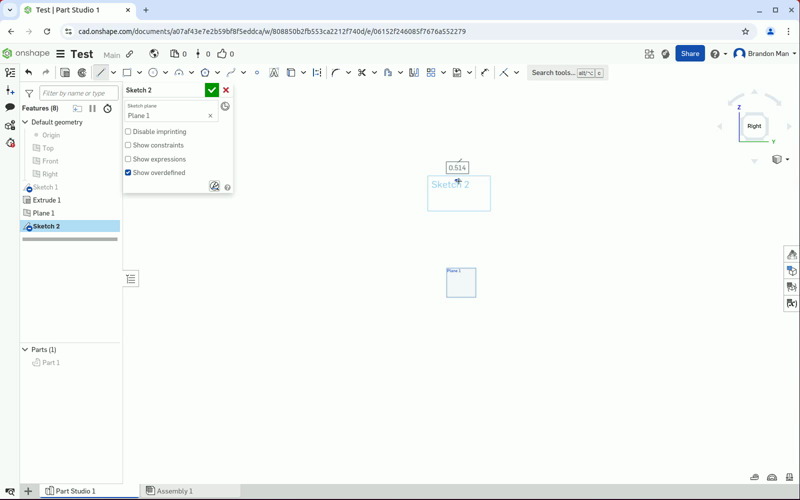
key_up(shift)
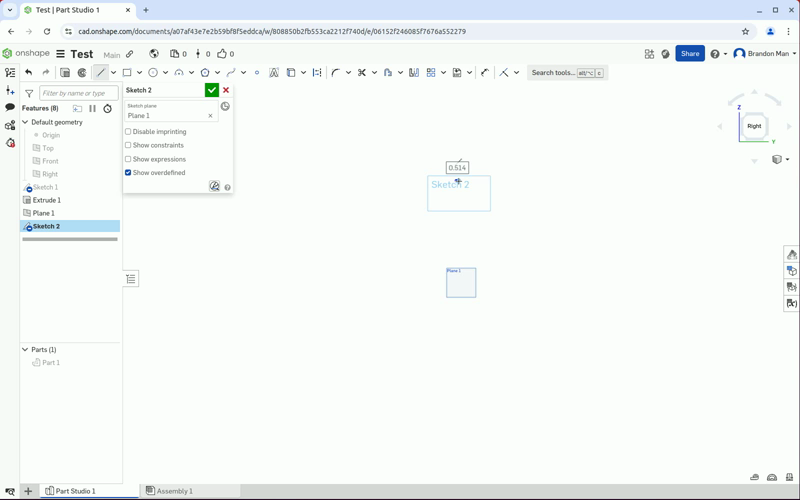
key_down(shift)
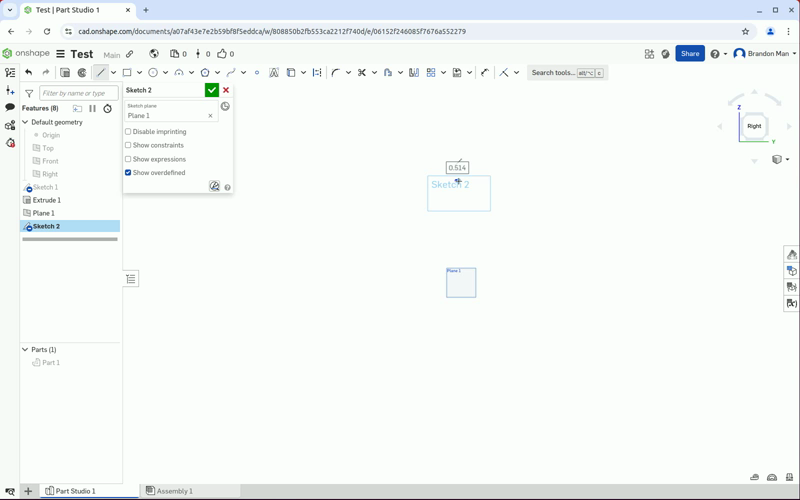
mouse_move(489, 180)
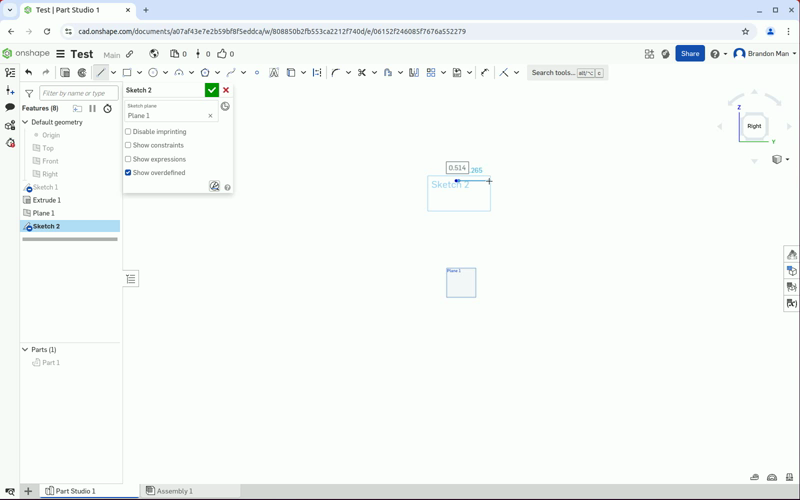
mouse_move(458, 172)
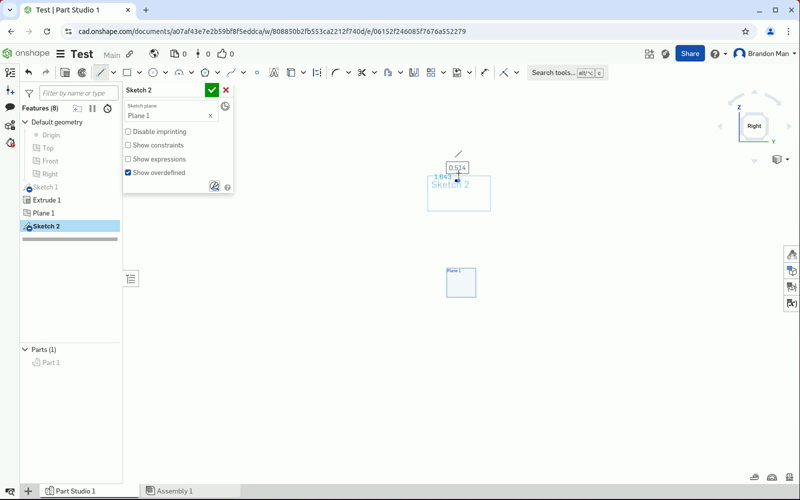
click(458, 172)
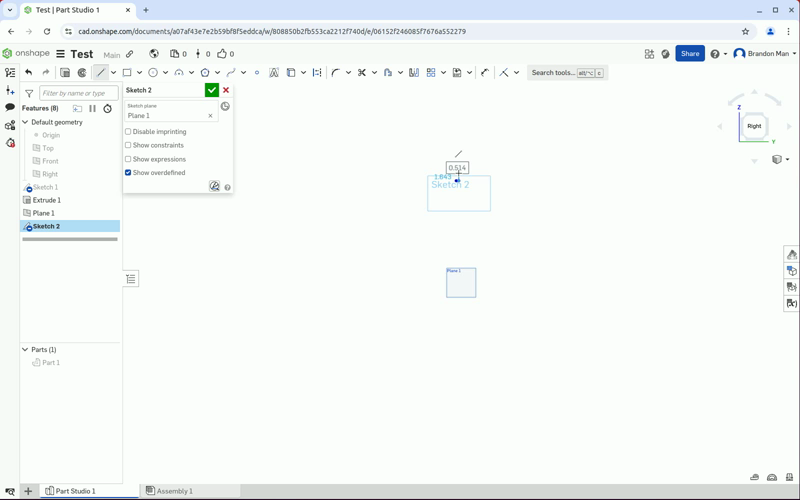
key_up(shift)
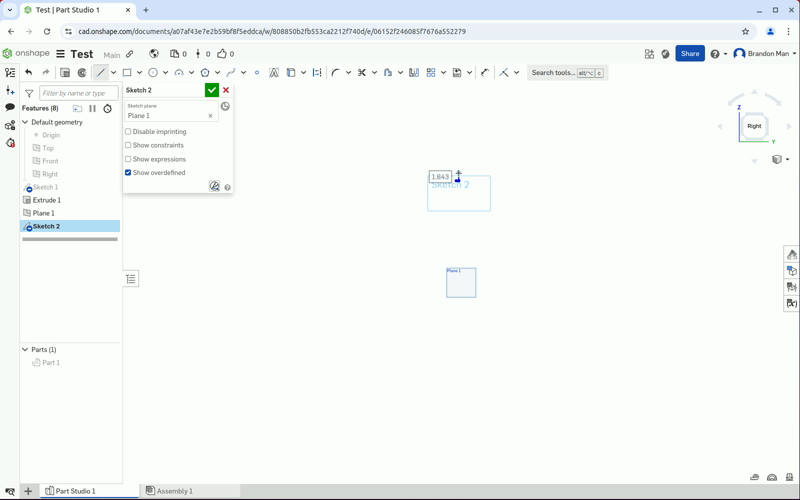
key_down(shift)
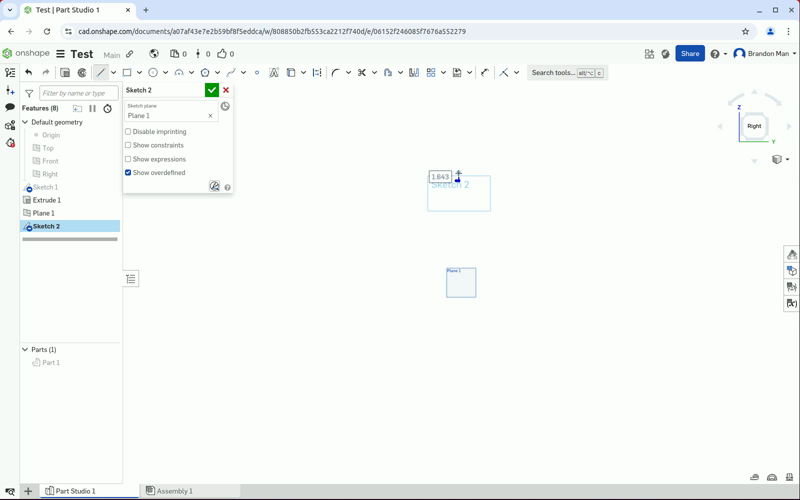
mouse_move(489, 172)
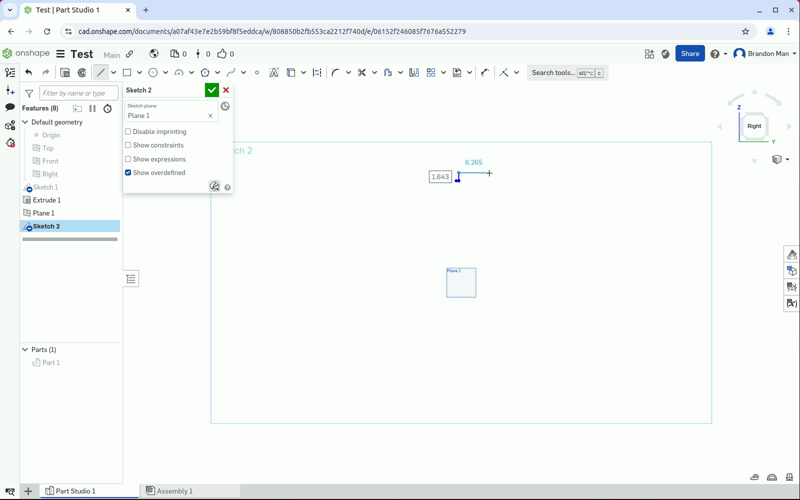
mouse_move(456, 172)
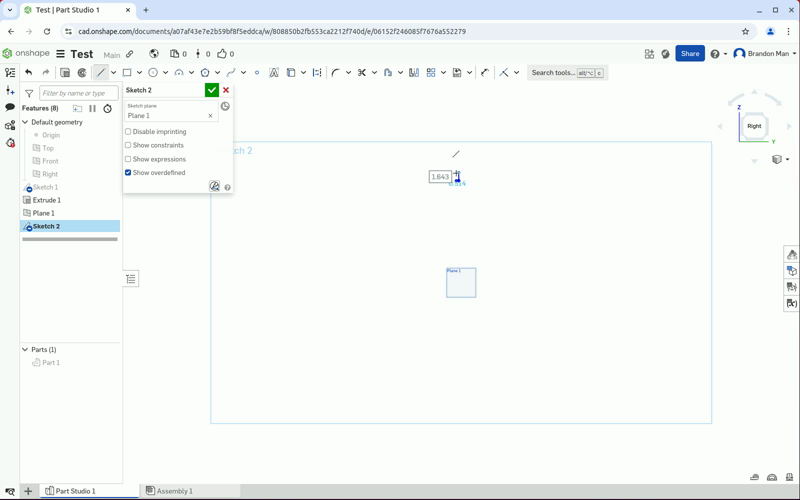
scroll(6)
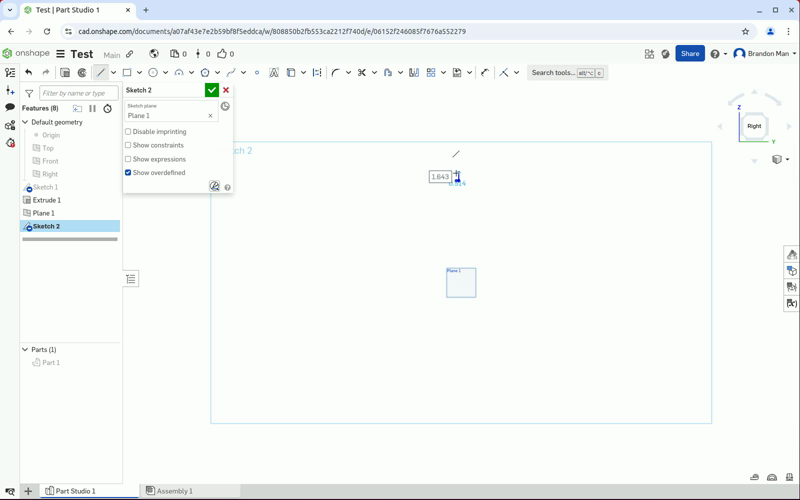
scroll(6)
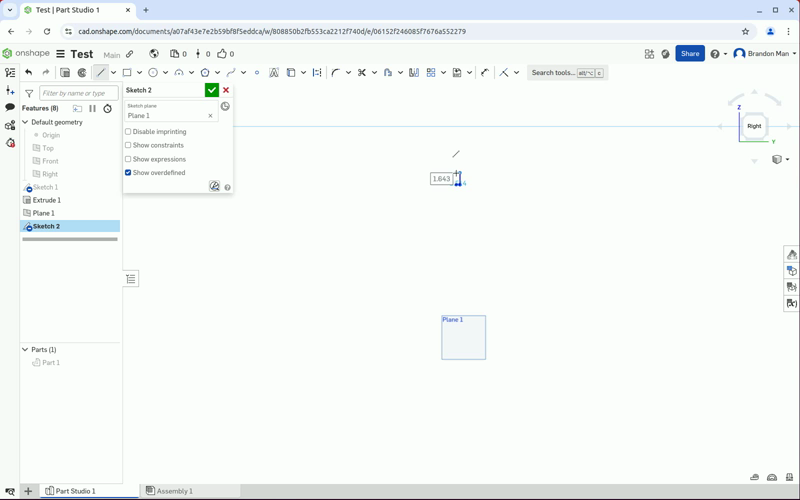
scroll(6)
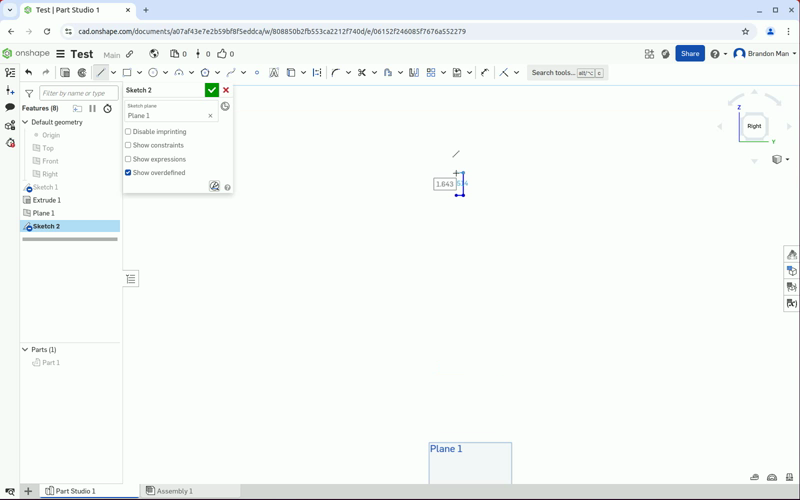
scroll(6)
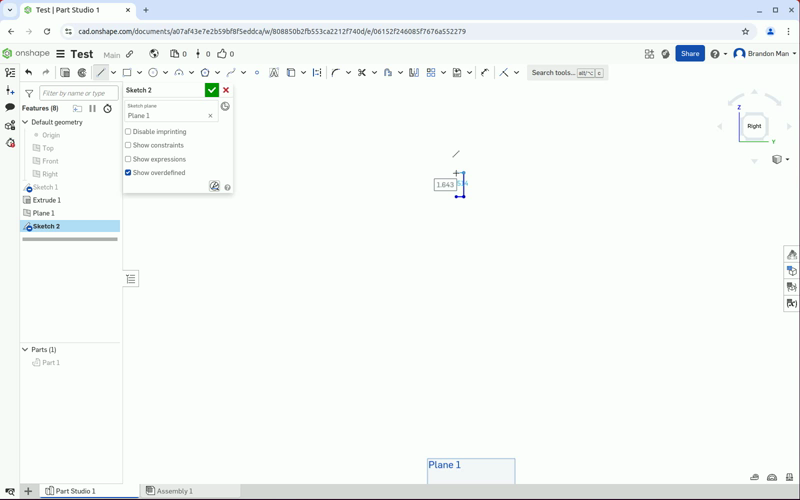
scroll(6)
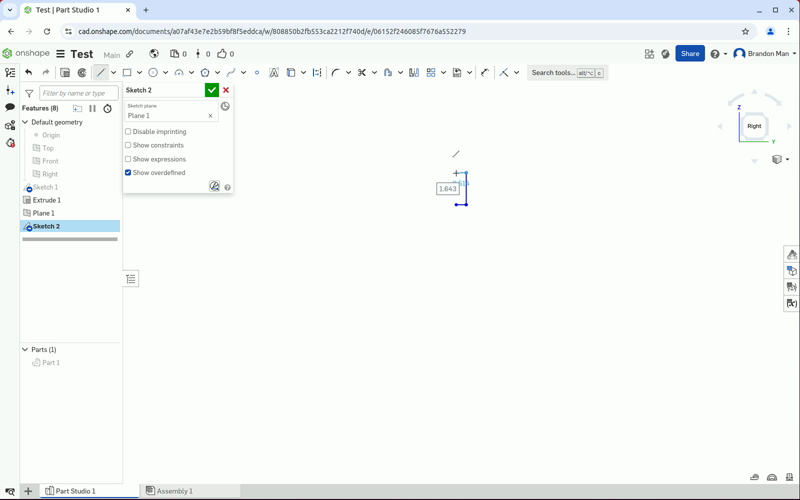
scroll(6)
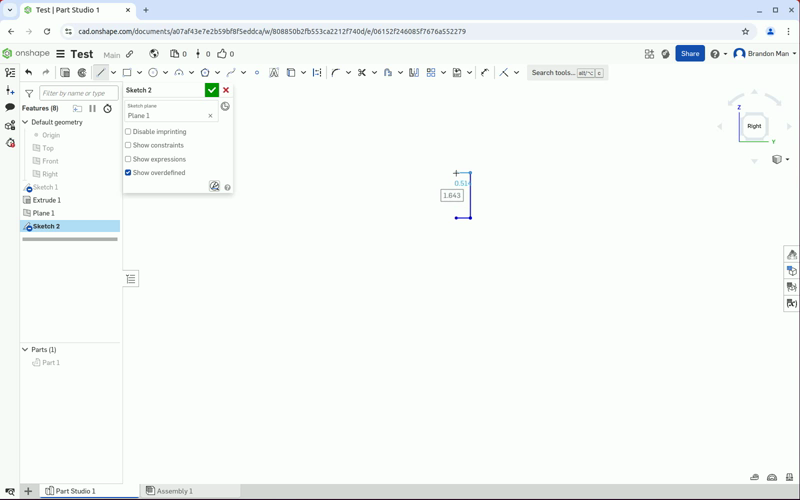
scroll(6)
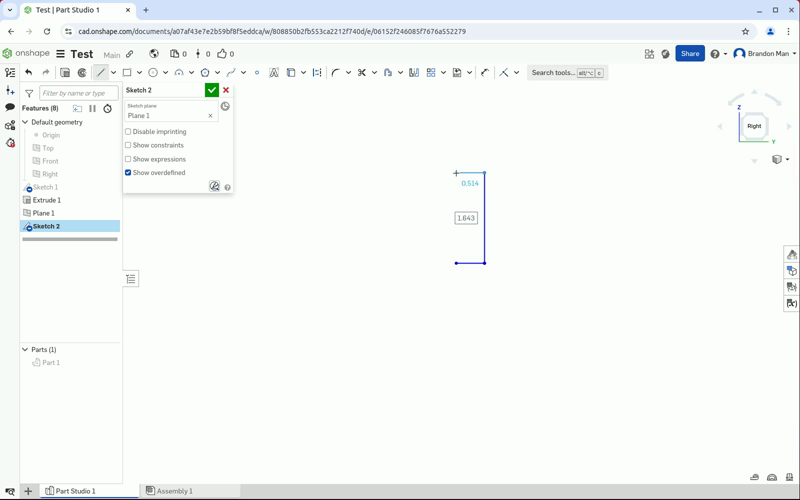
click(456, 172)
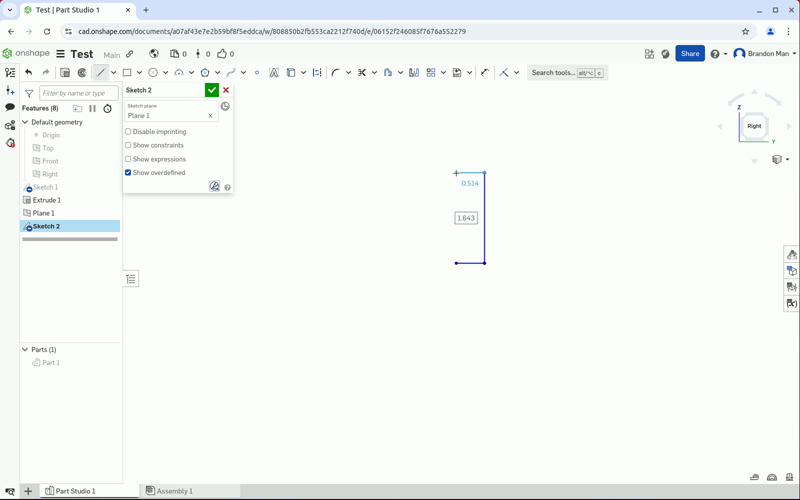
scroll(-6)
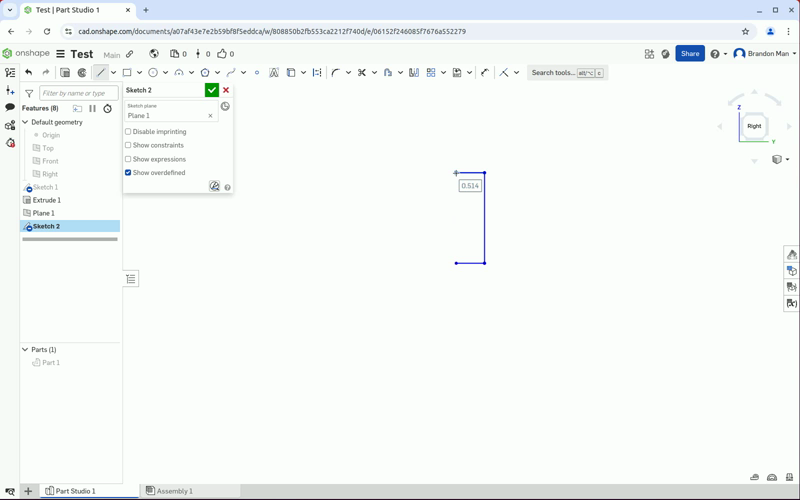
scroll(-6)
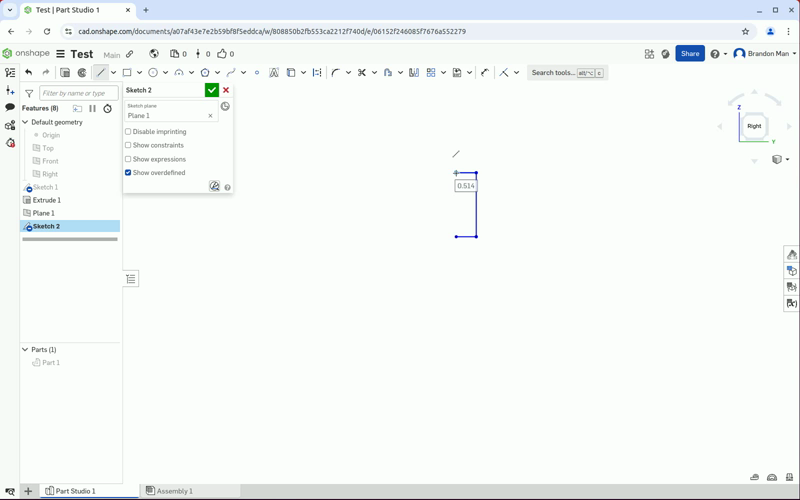
scroll(-6)
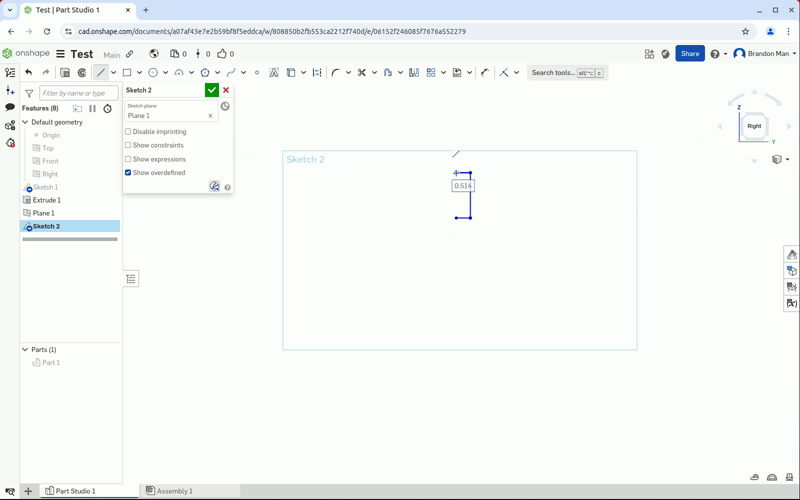
scroll(-6)
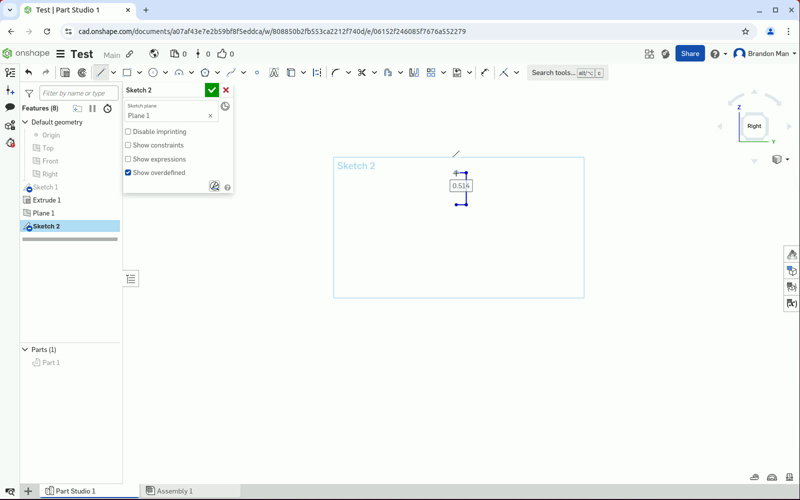
scroll(-6)
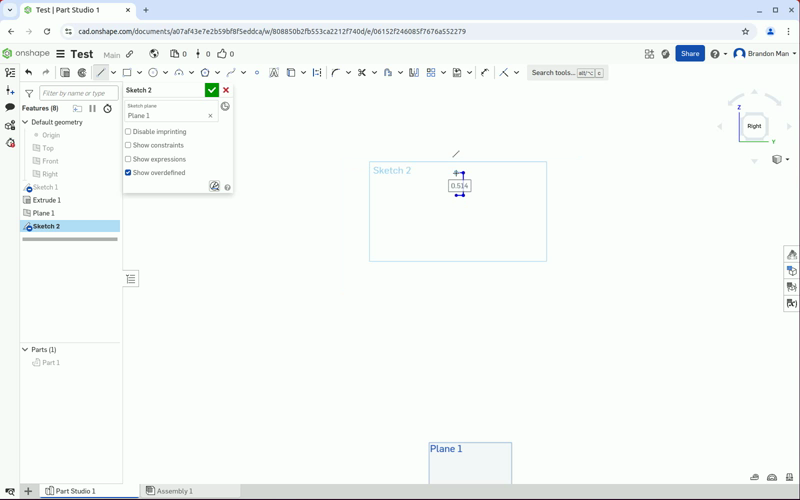
scroll(-6)
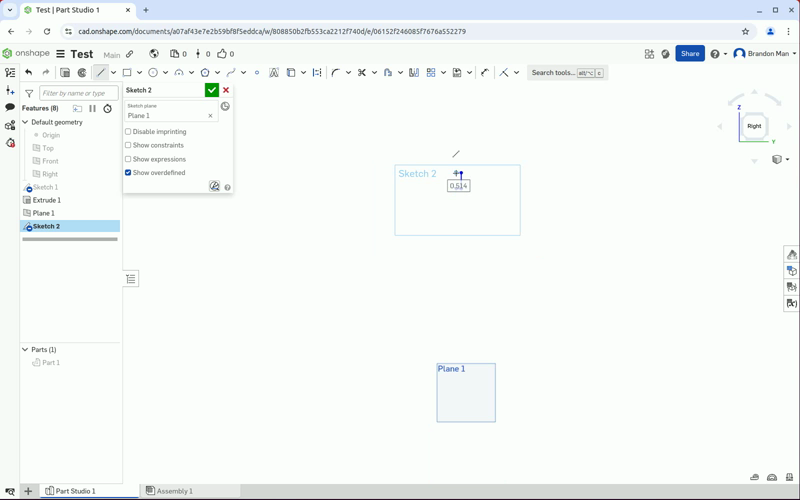
scroll(-6)
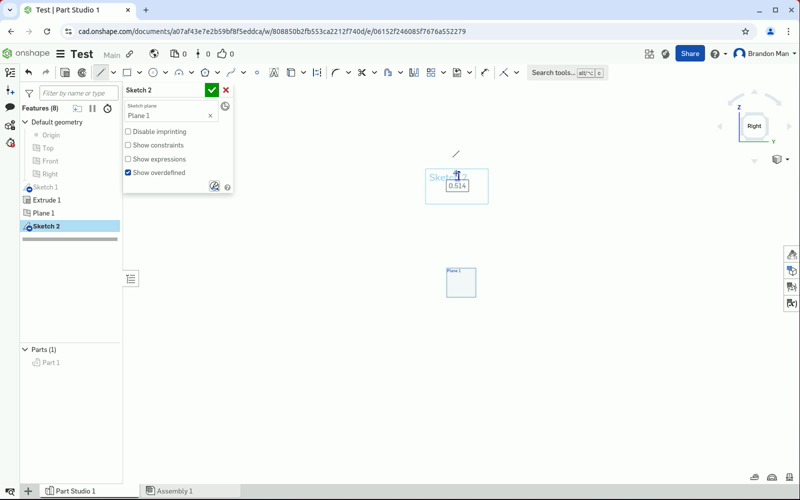
key_up(shift)
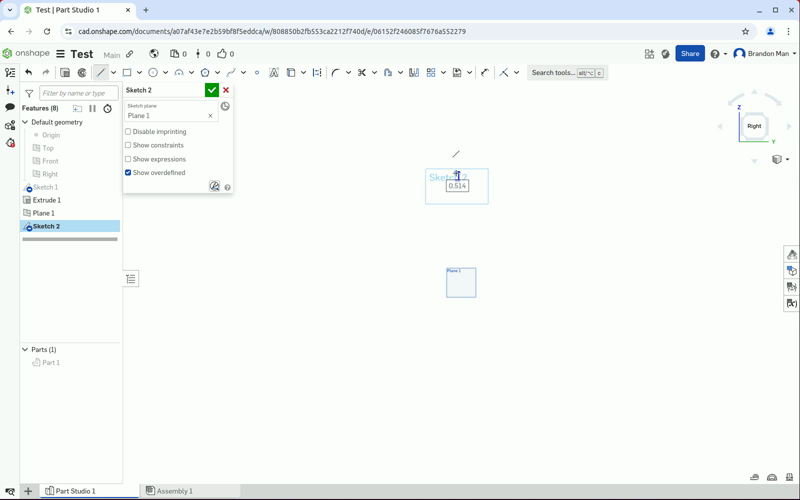
mouse_move(486, 172)
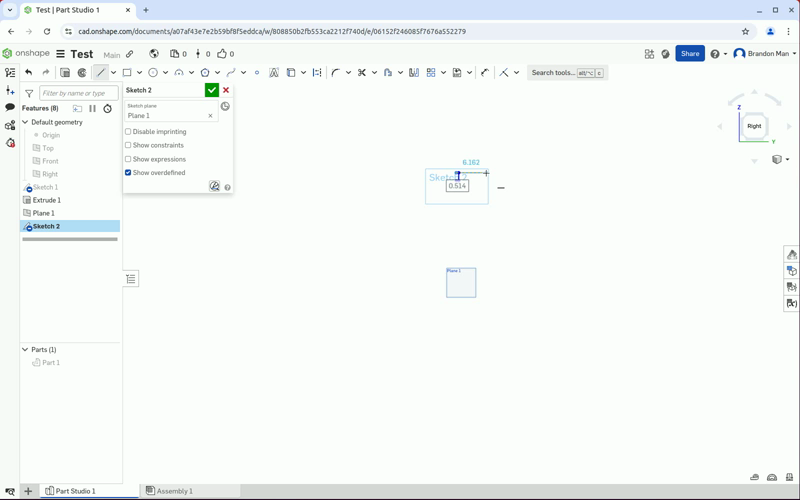
key_down(shift)
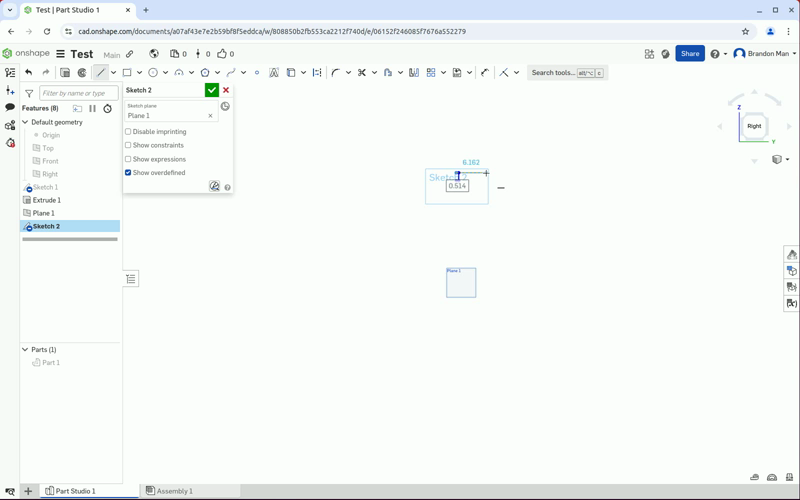
mouse_move(456, 180)
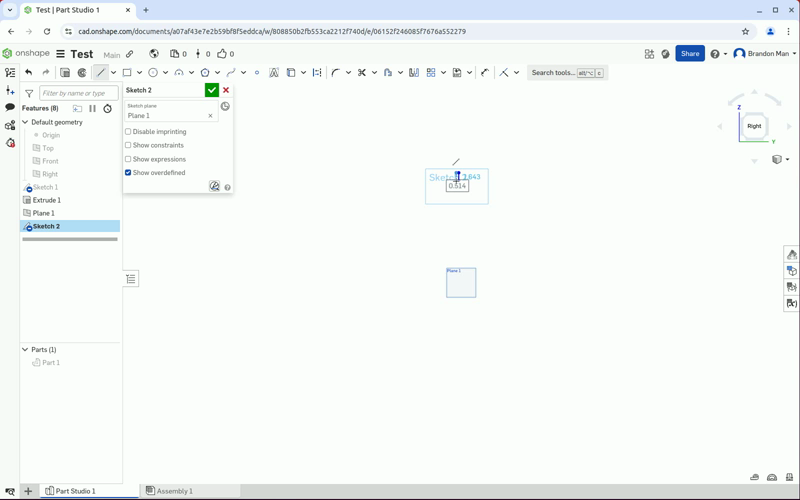
scroll(6)
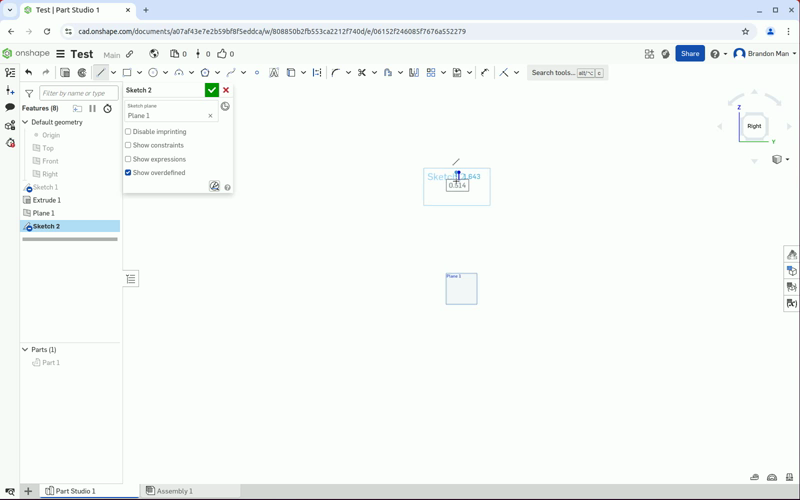
scroll(6)
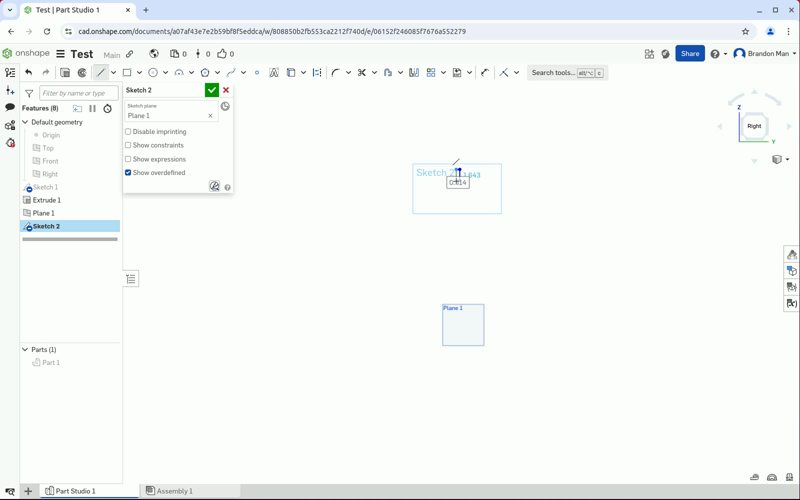
scroll(6)
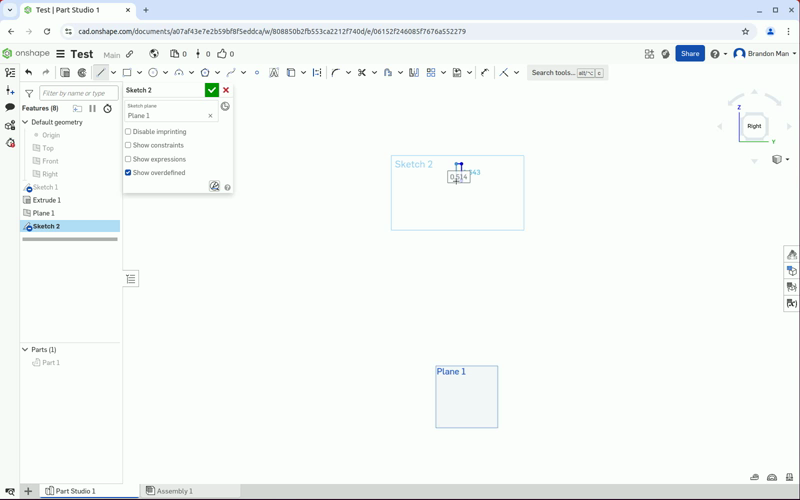
scroll(6)
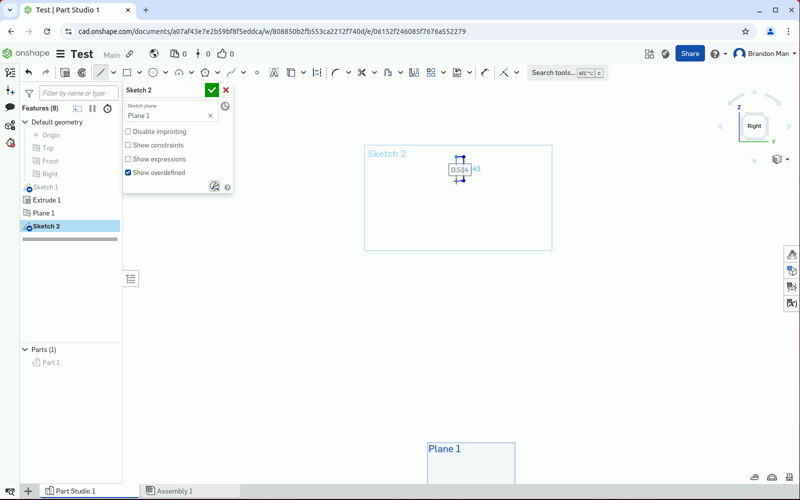
scroll(6)
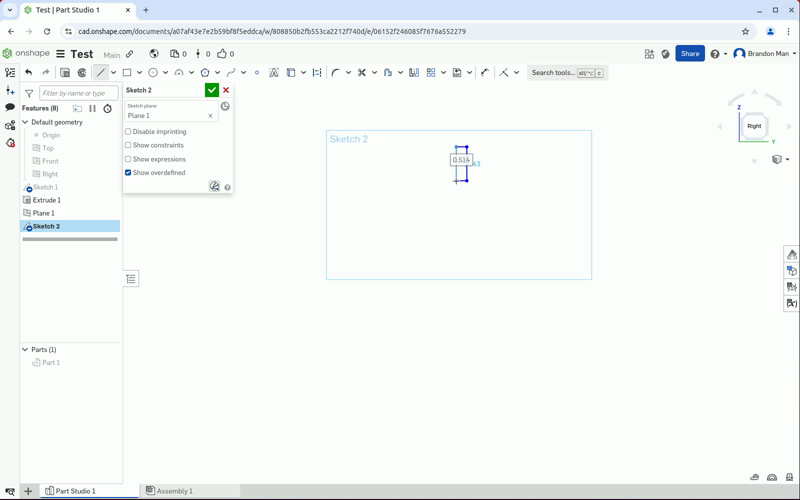
scroll(6)
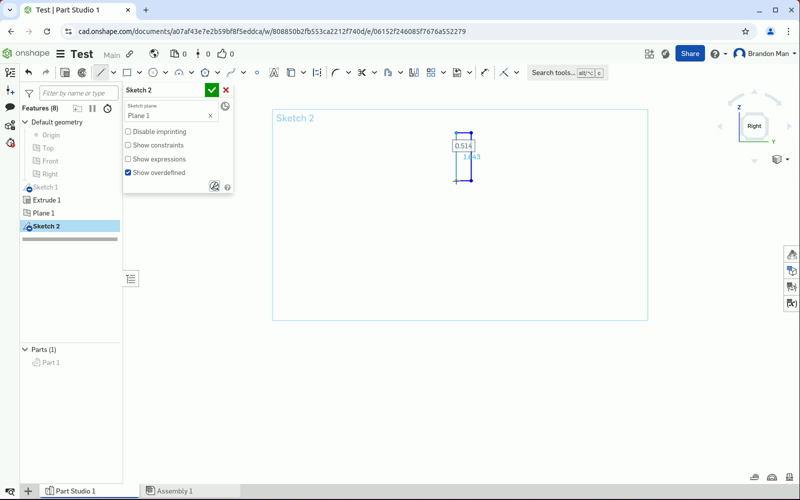
scroll(6)
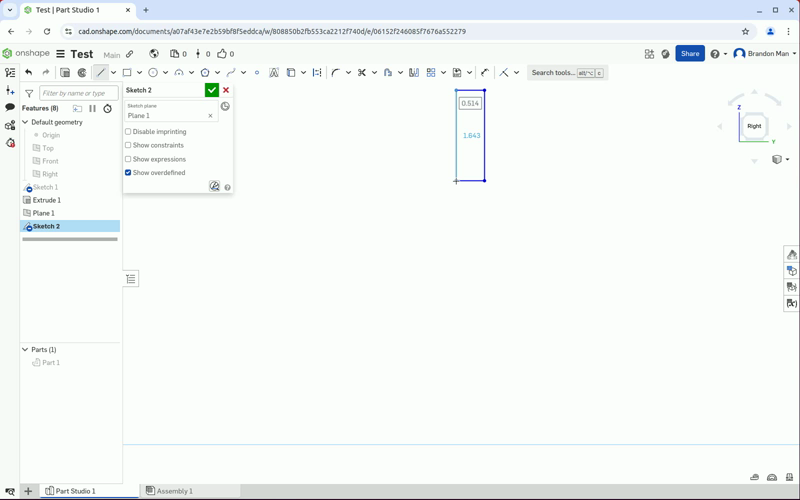
key_up(shift)
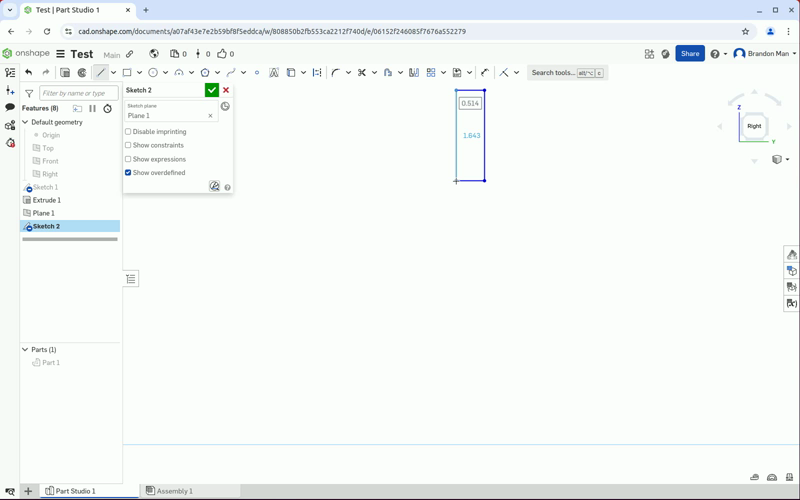
click(456, 180)
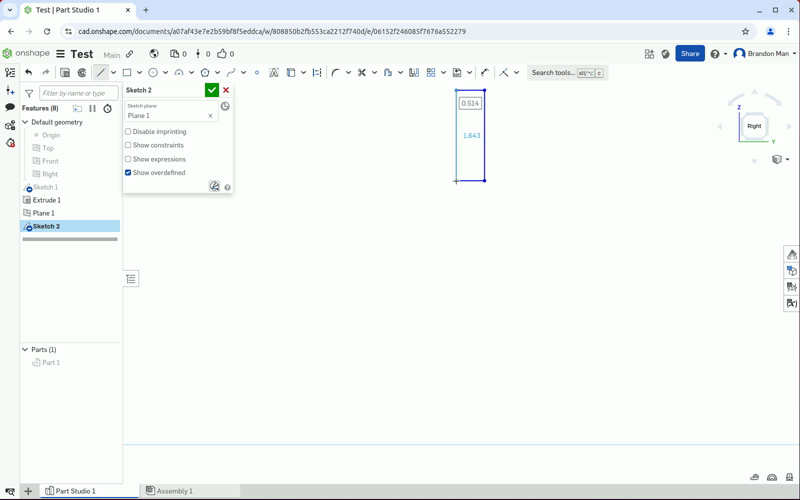
scroll(-6)
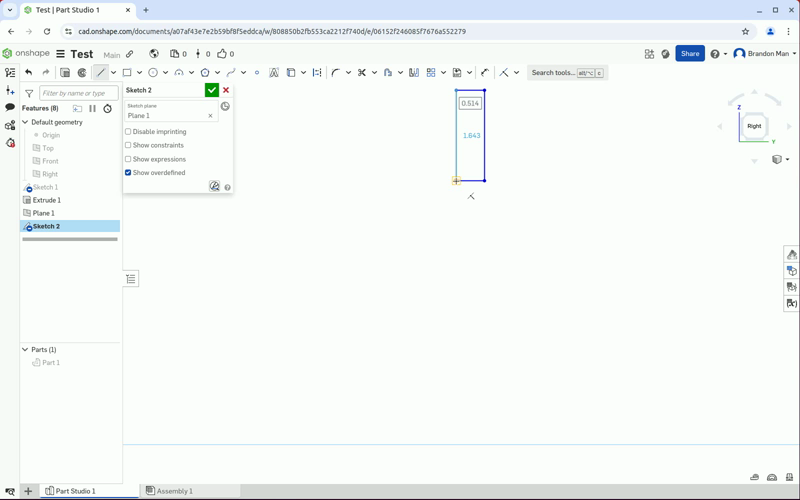
scroll(-6)
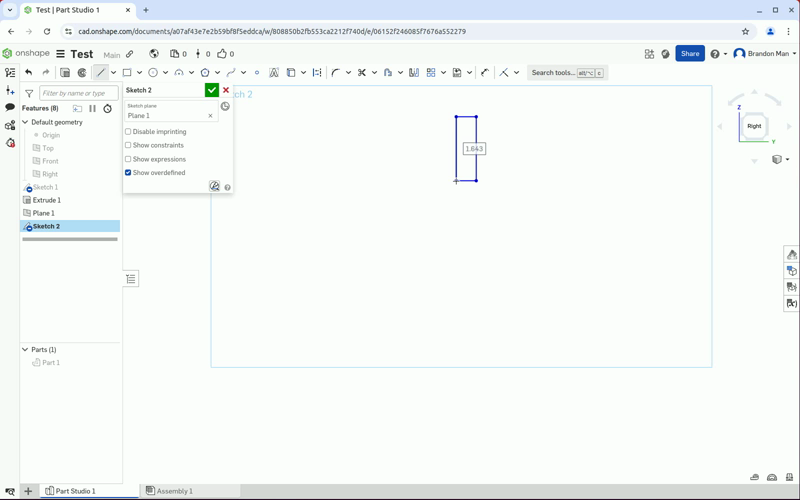
scroll(-6)
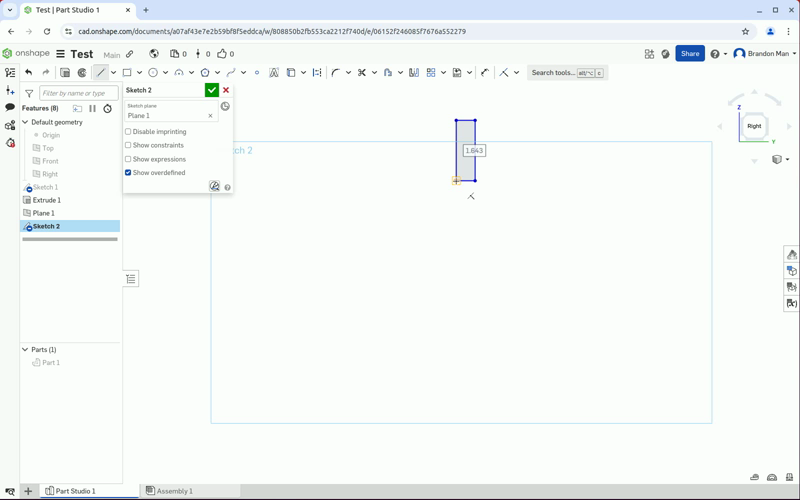
scroll(-6)
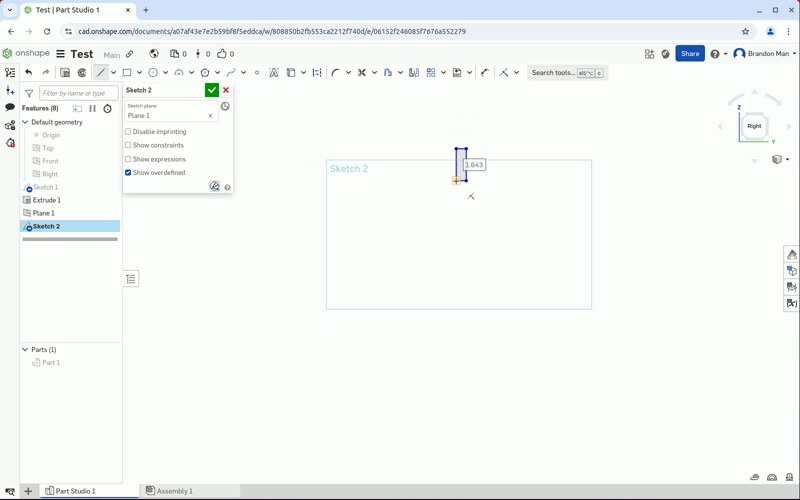
scroll(-6)
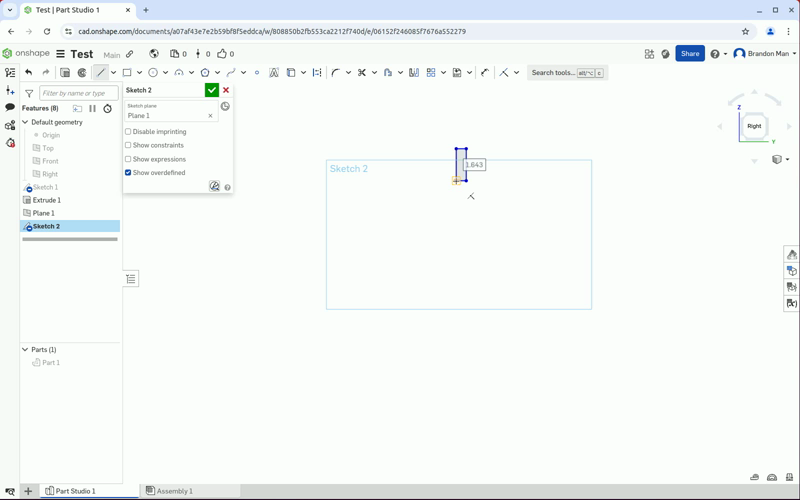
scroll(-6)
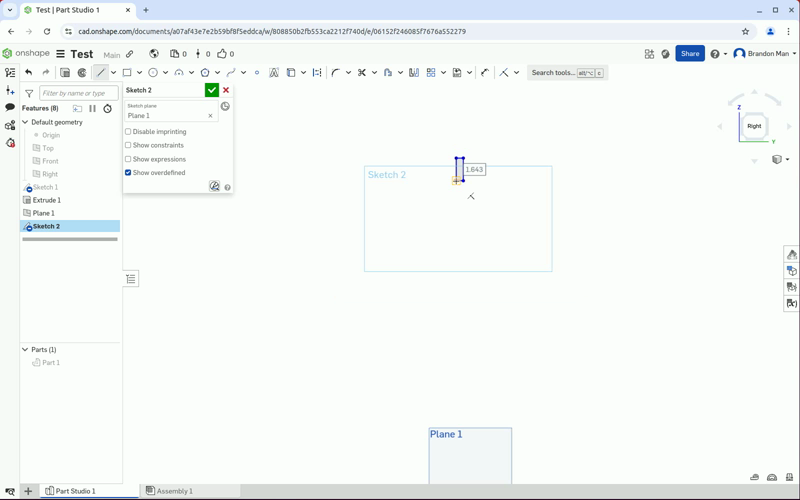
scroll(-6)
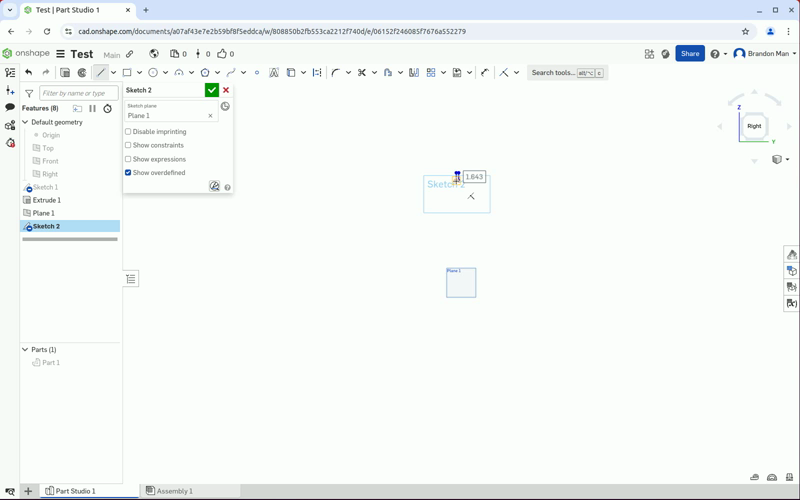
key(esc)
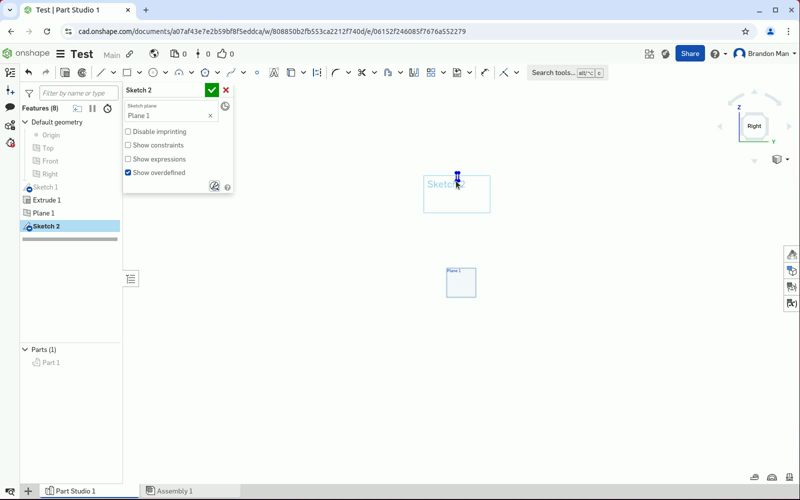
mouse_move(457, 175)
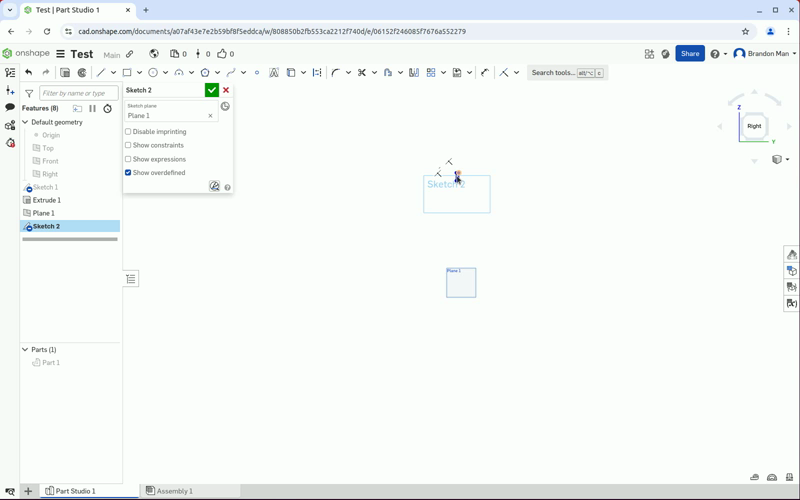
scroll(6)
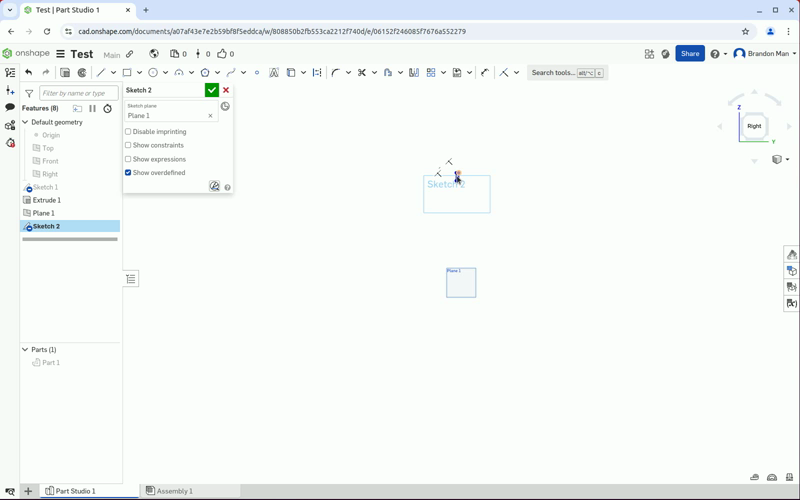
scroll(6)
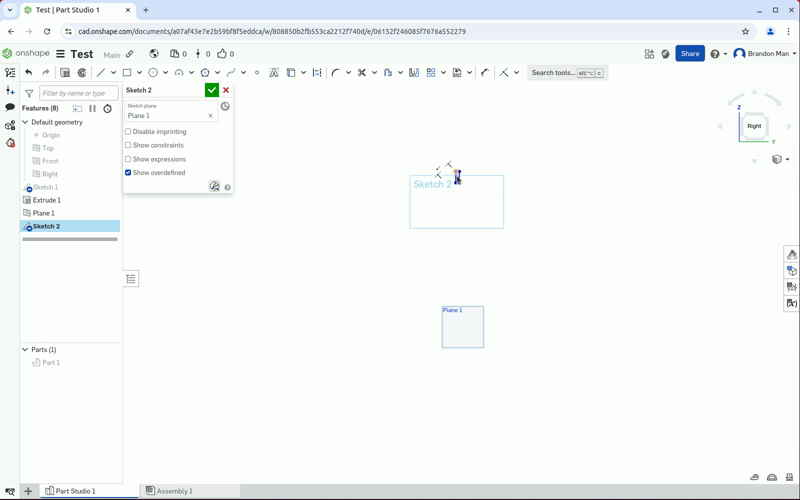
scroll(6)
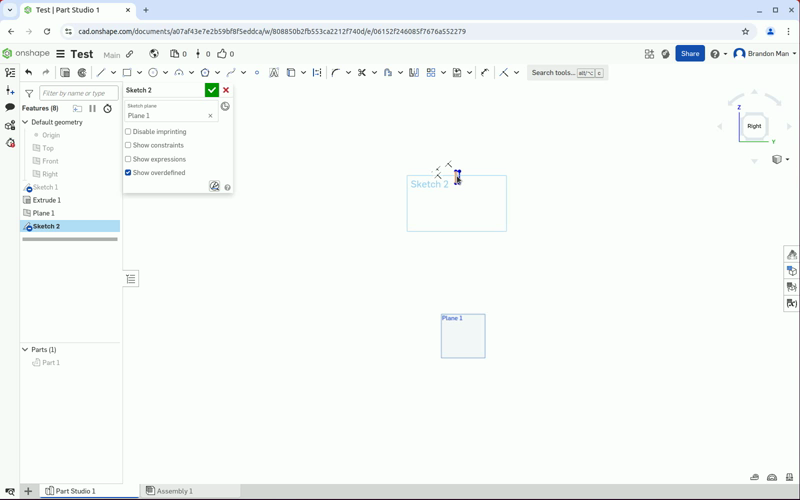
scroll(6)
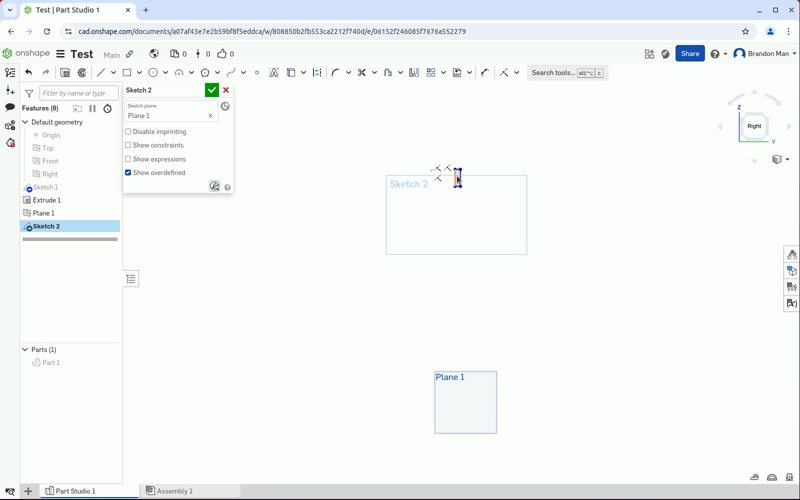
scroll(6)
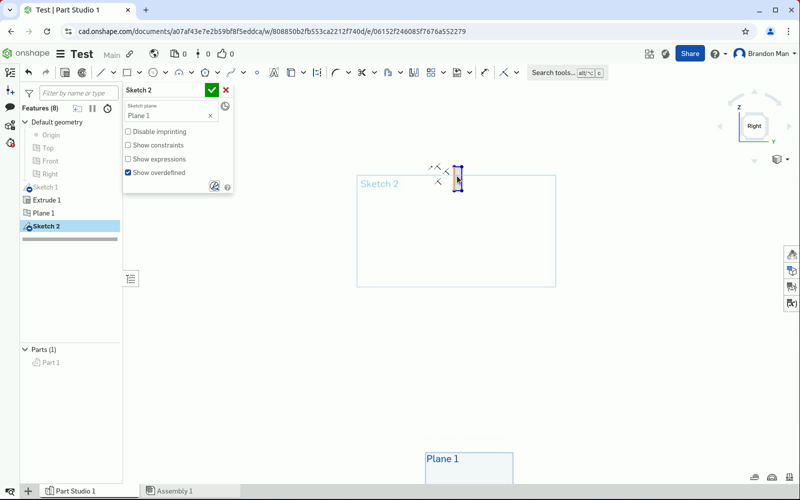
scroll(6)
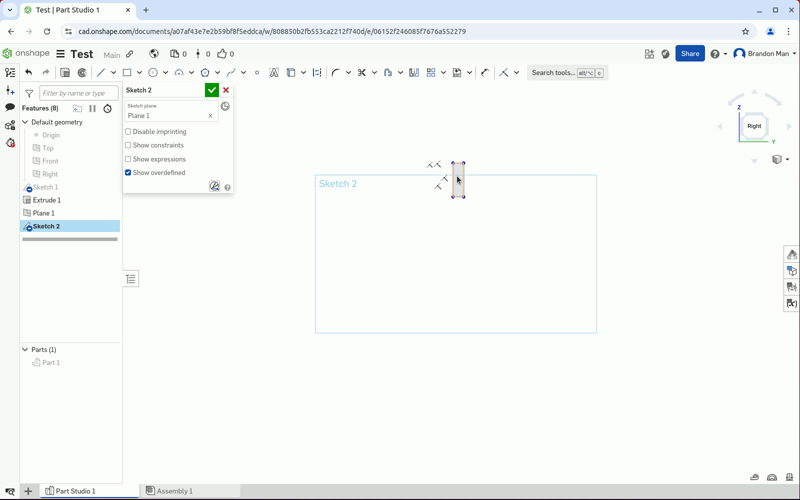
scroll(6)
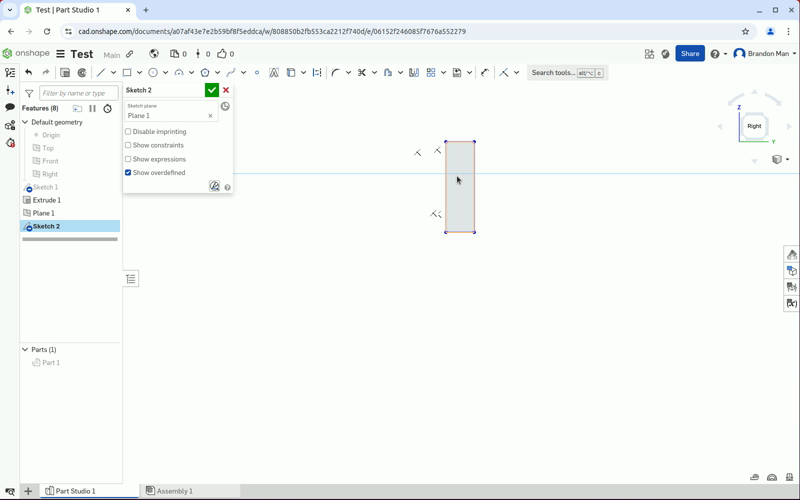
click(457, 175)
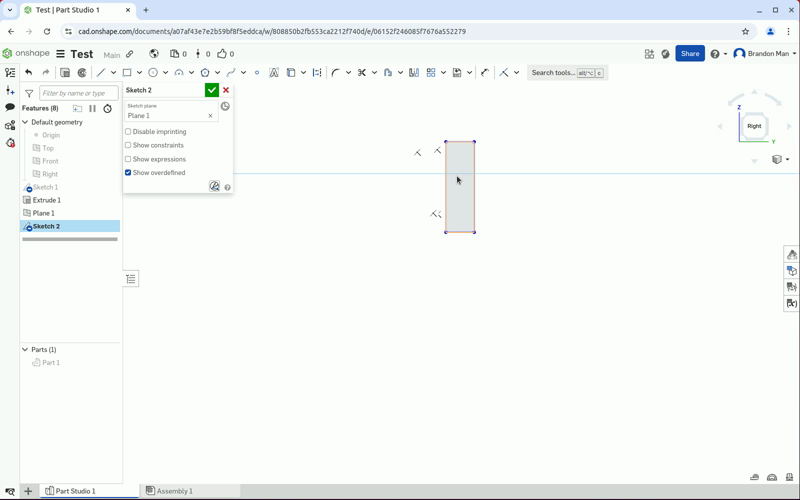
scroll(-6)
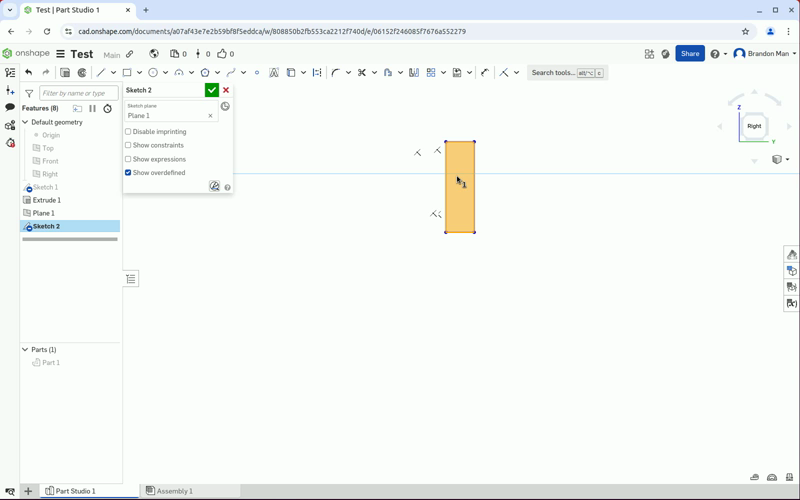
scroll(-6)
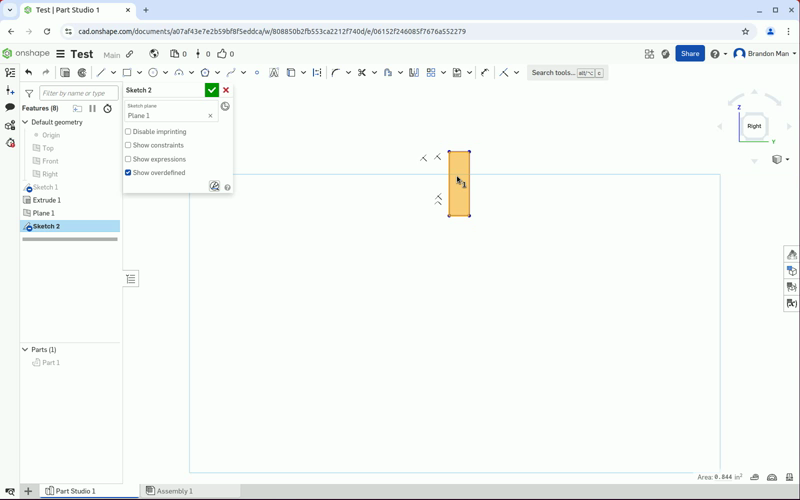
scroll(-6)
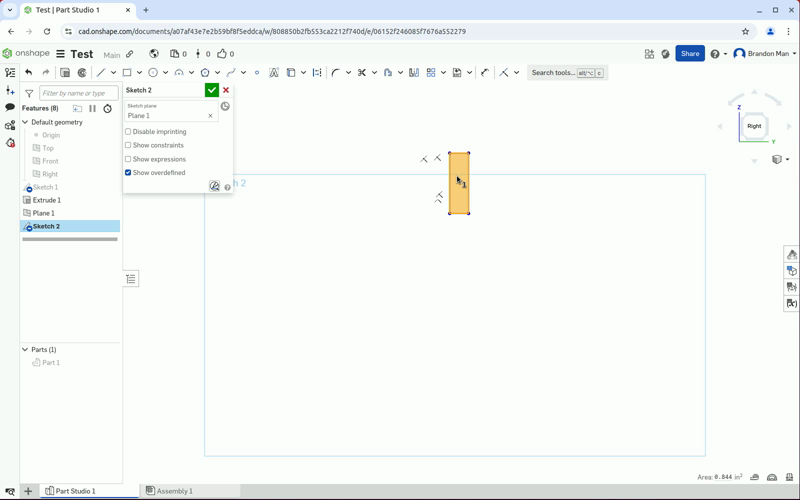
scroll(-6)
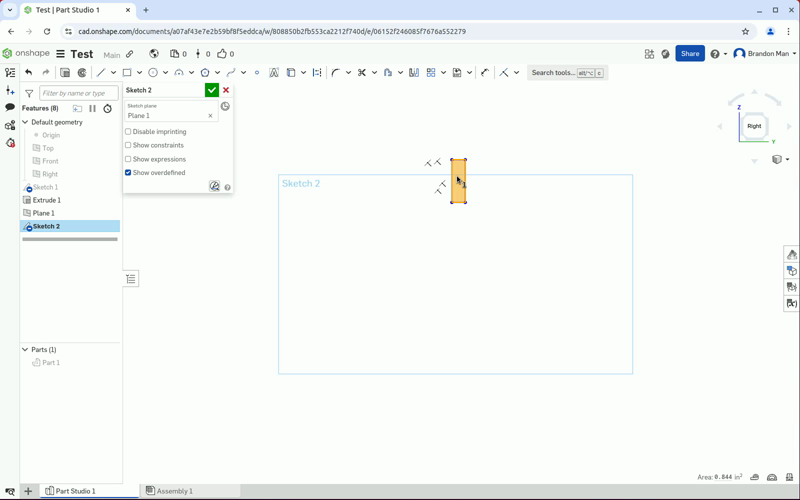
scroll(-6)
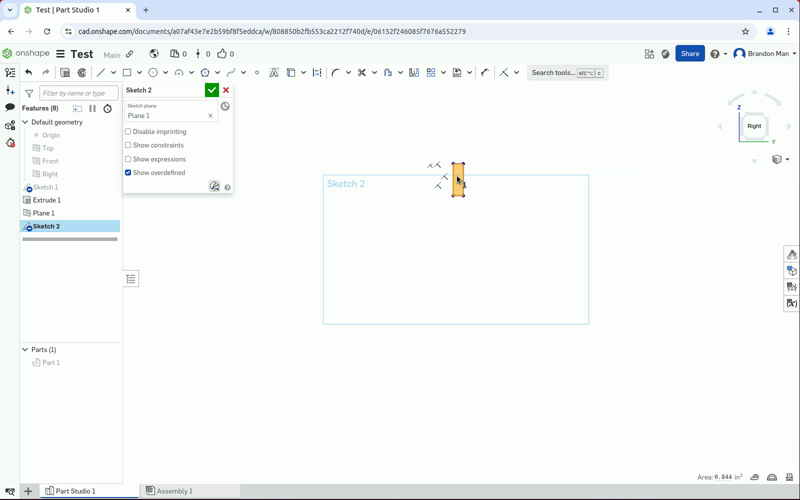
scroll(-6)
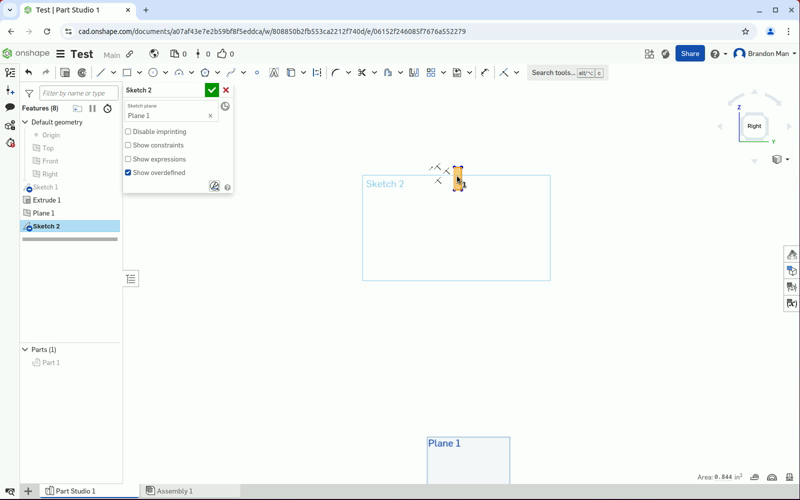
scroll(-6)
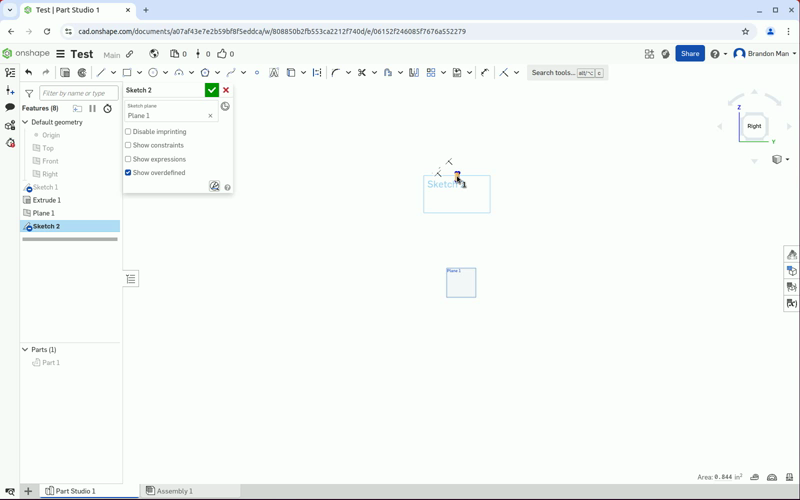
mouse_move(73, 352)
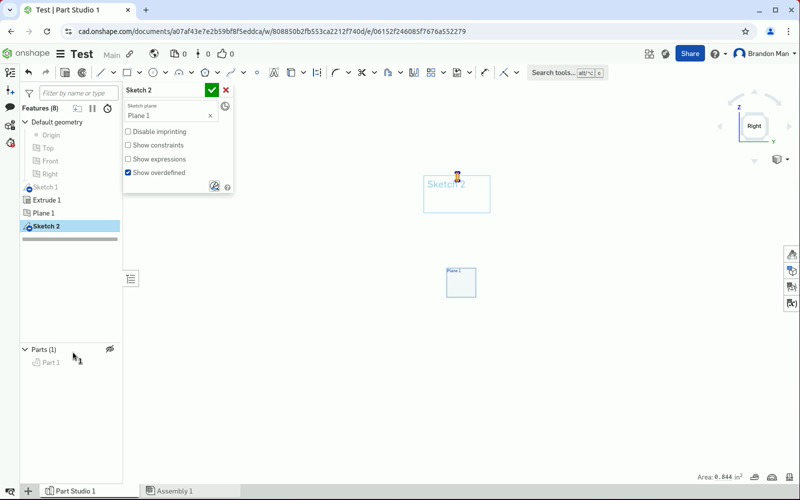
key(shift+y)
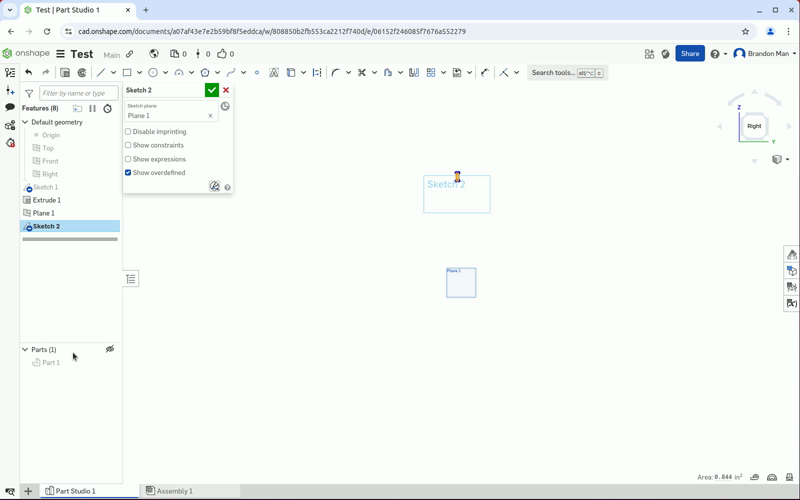
key(shift+e)
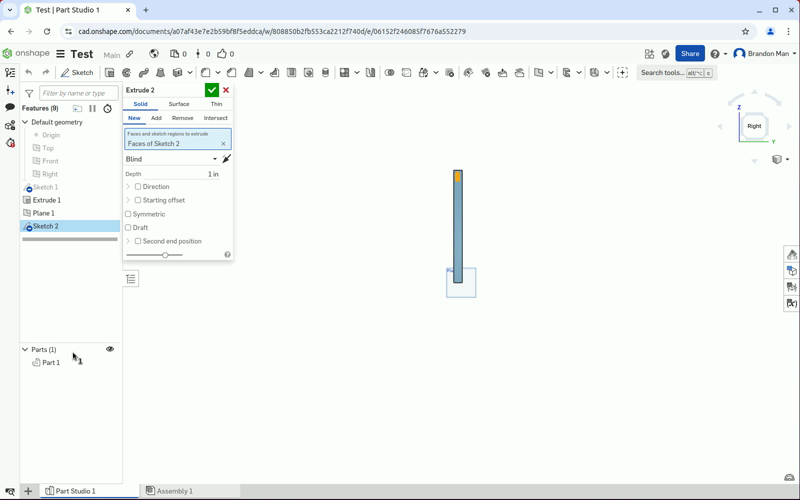
mouse_move(143, 106)
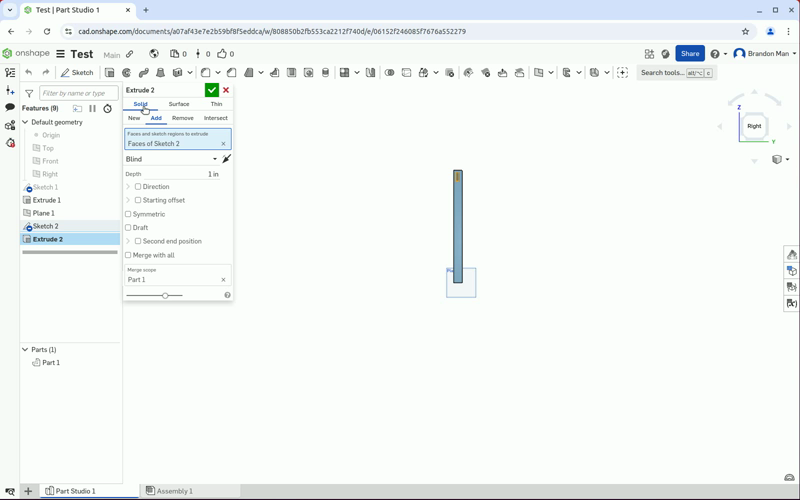
click(143, 106)
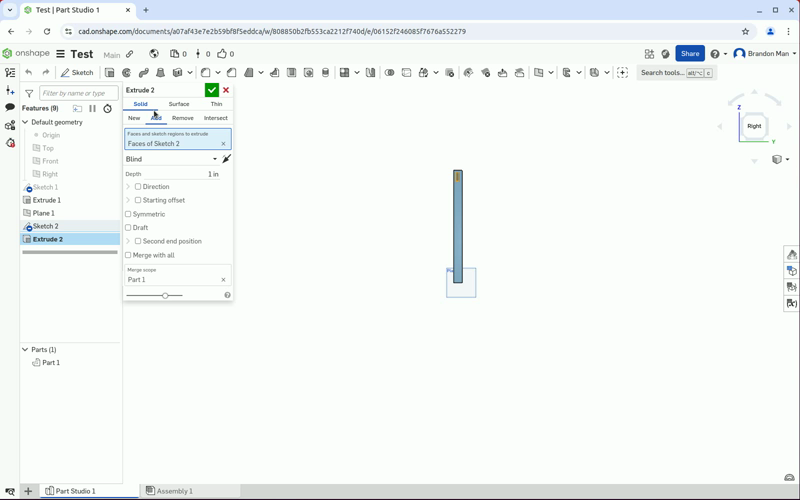
mouse_move(186, 120)
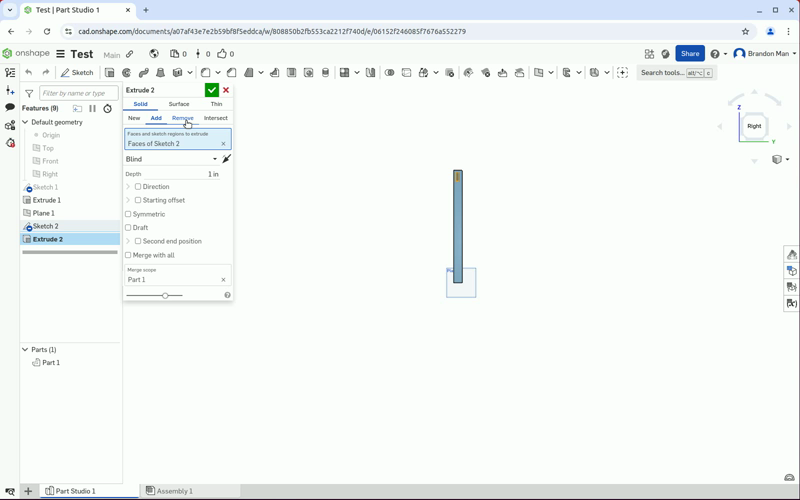
click(186, 120)
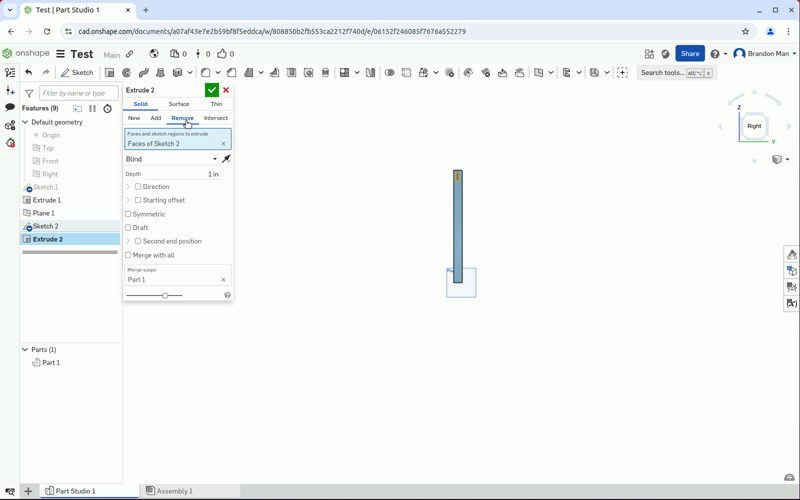
key(tab, 4)
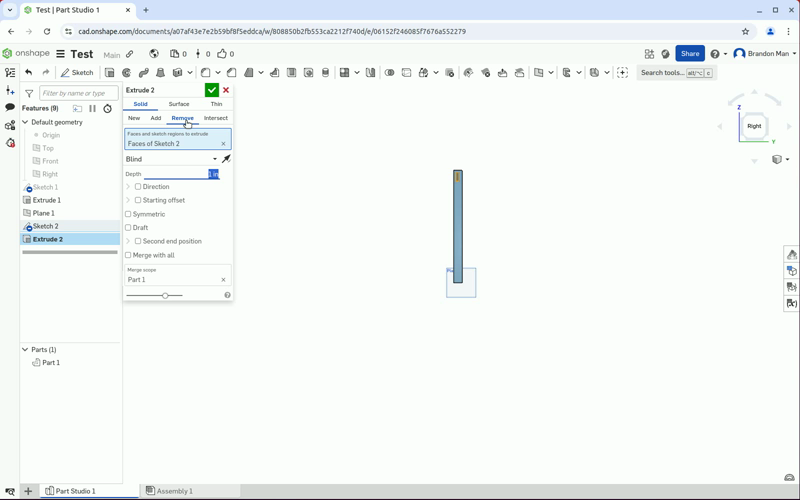
text(0.481)
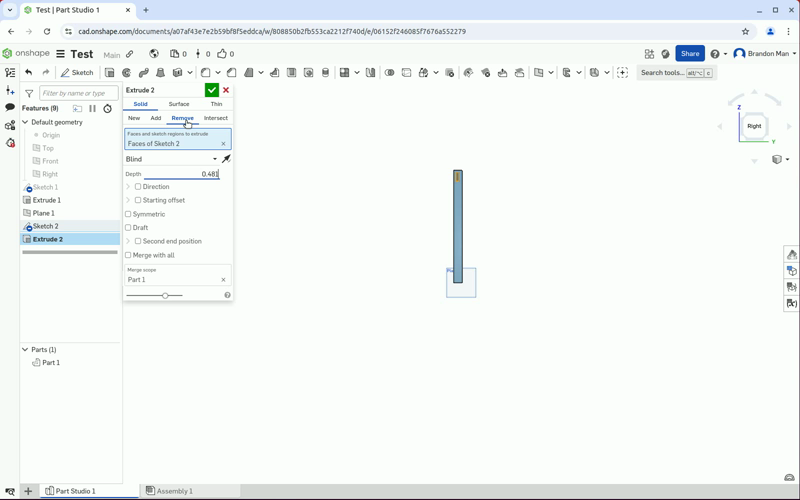
key(tab, 6)
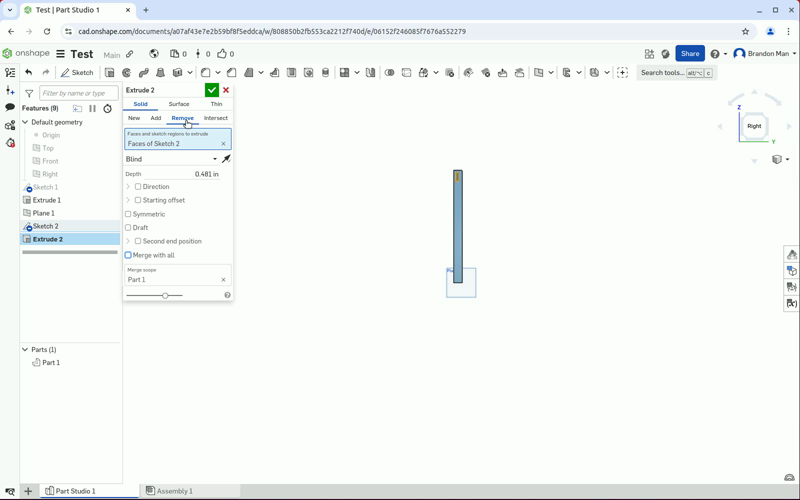
key(space)
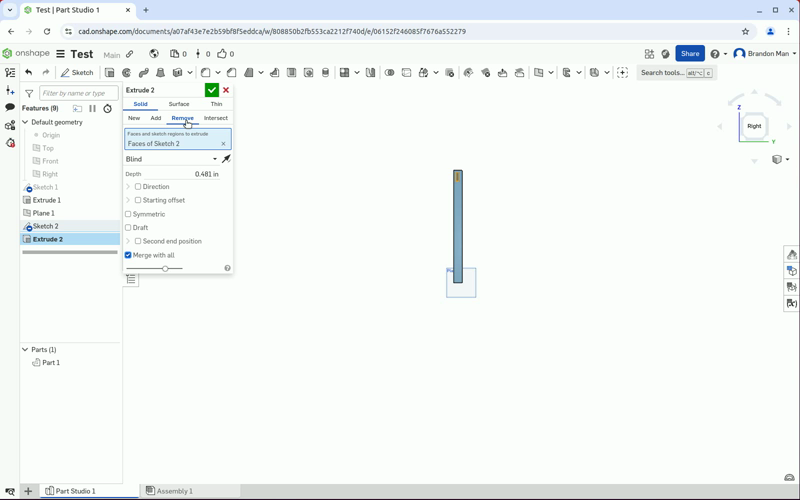
key(enter)
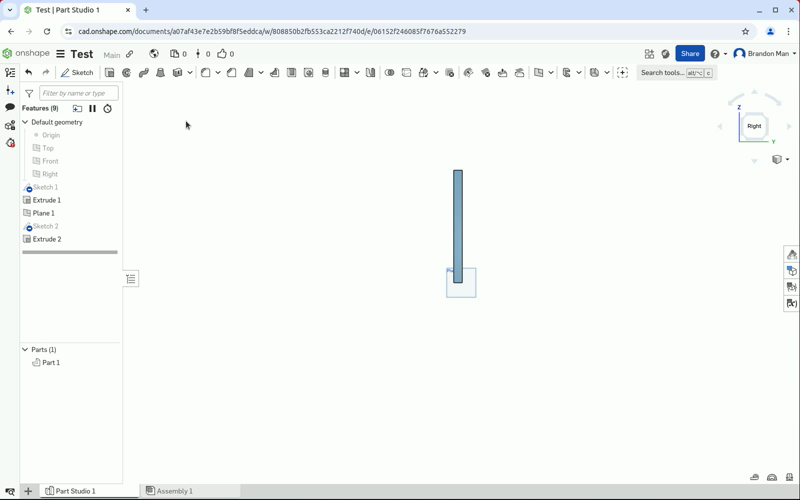
key(shift+h)
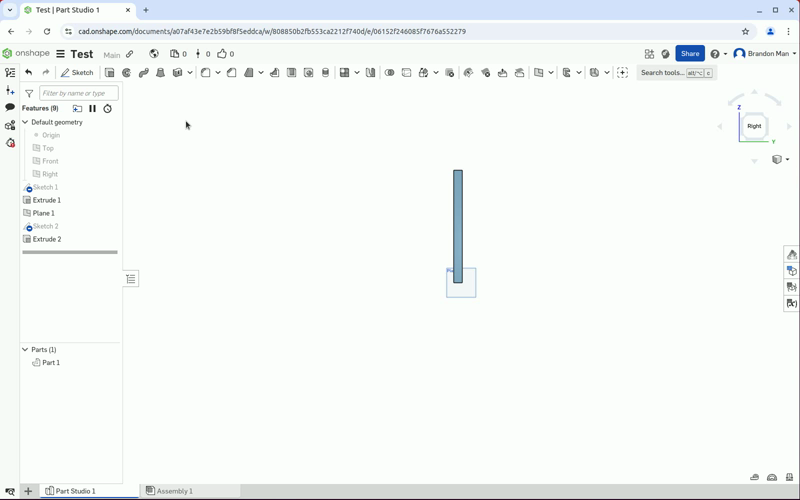
key(shift+h)
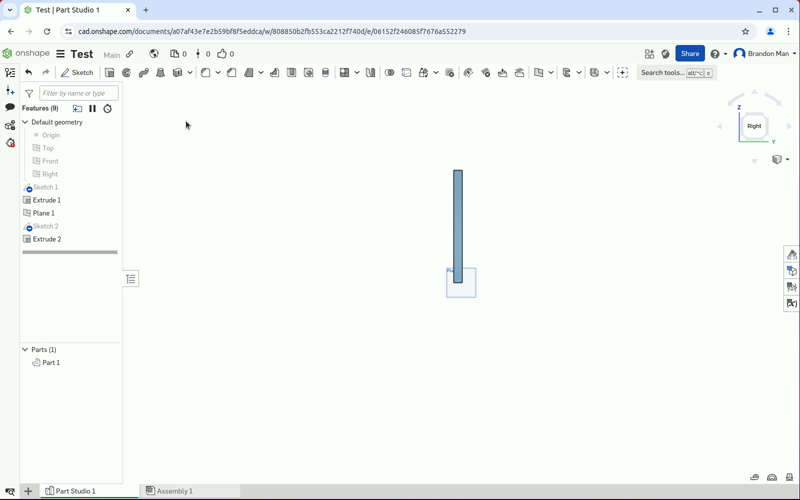
mouse_move(73, 189)
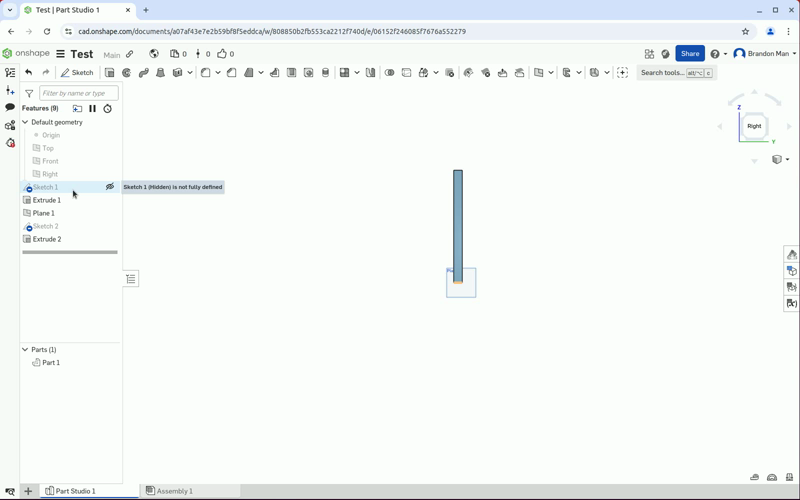
click(73, 189)
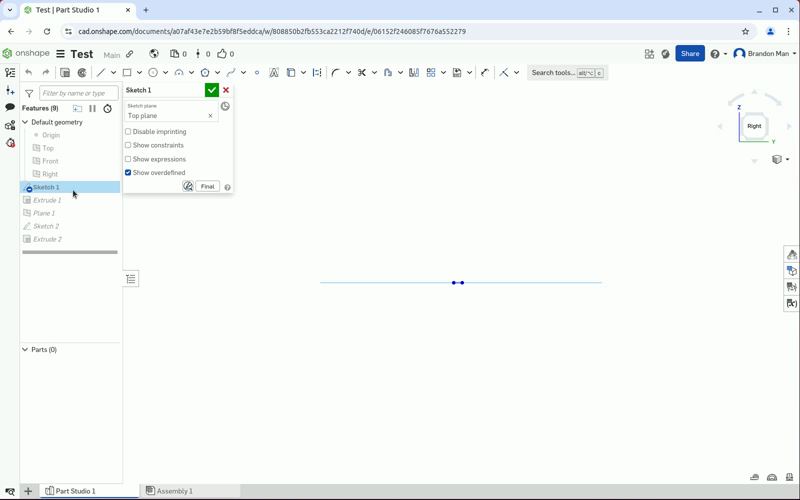
mouse_move(229, 92)
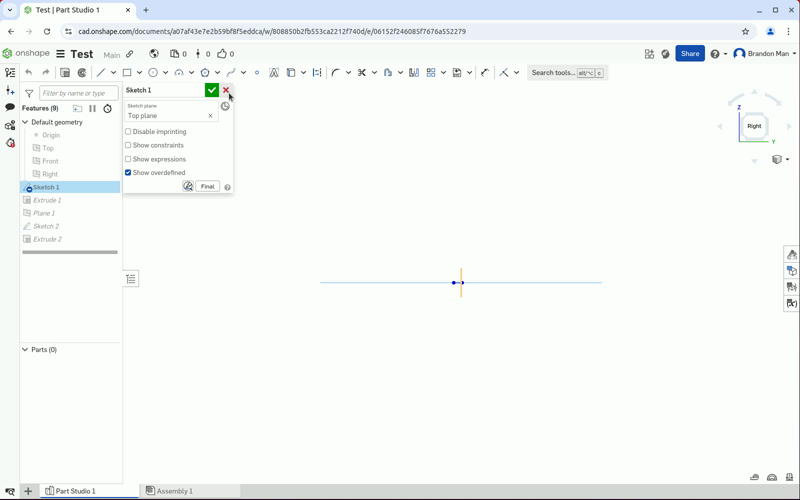
click(229, 92)
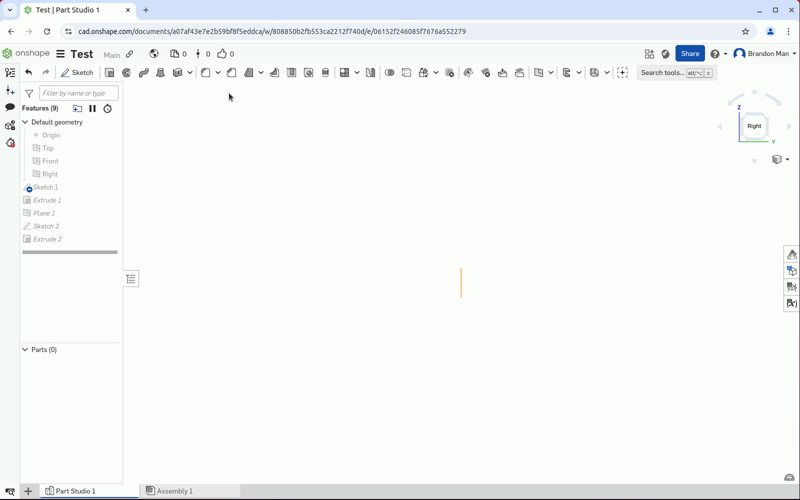
mouse_move(73, 352)
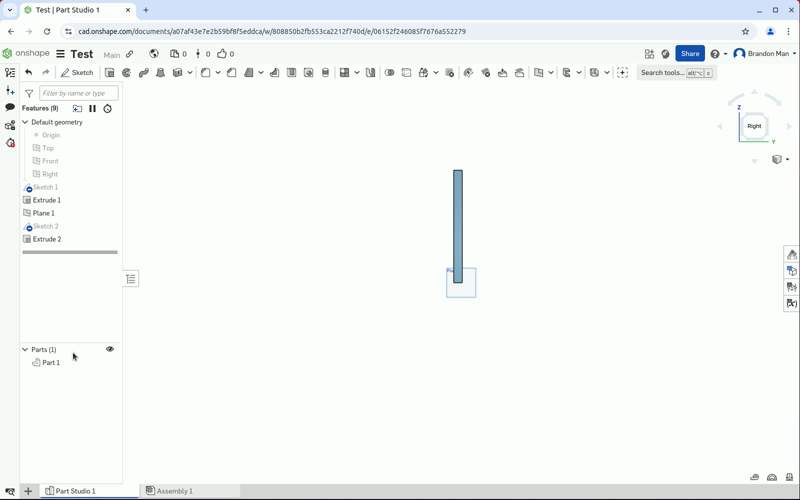
key(y)
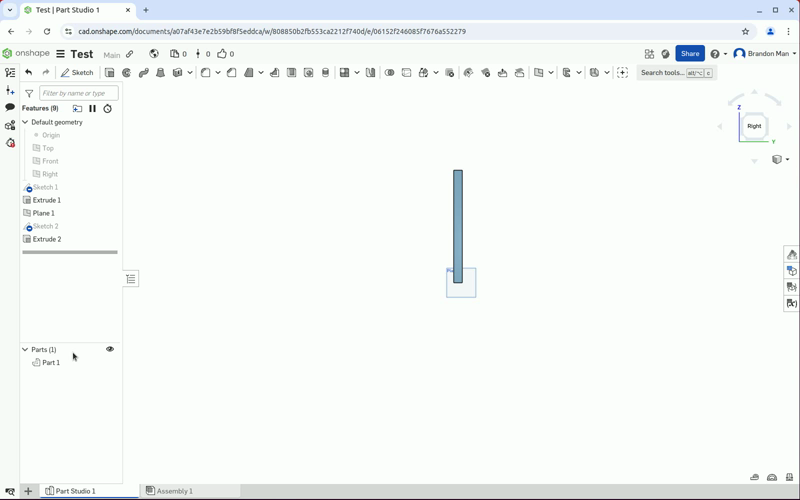
key(shift+p)
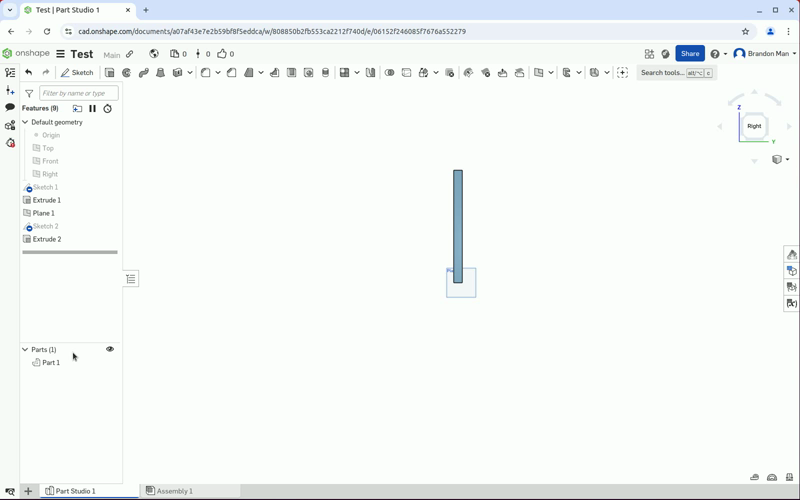
key(space)
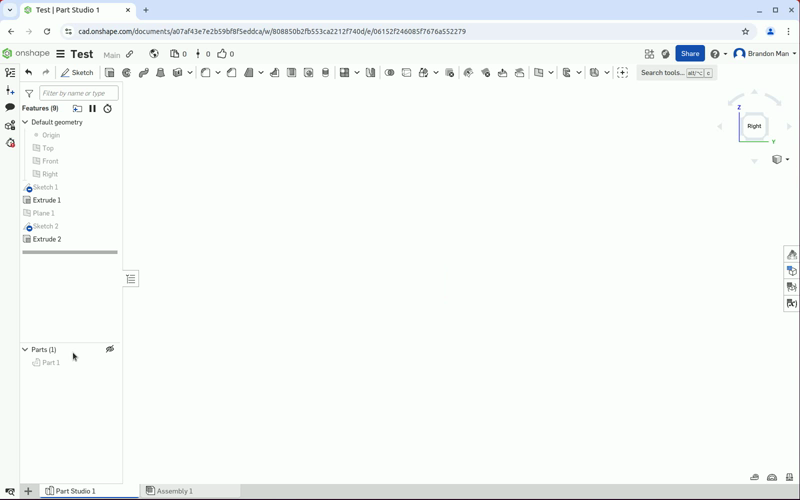
key_down(shift)
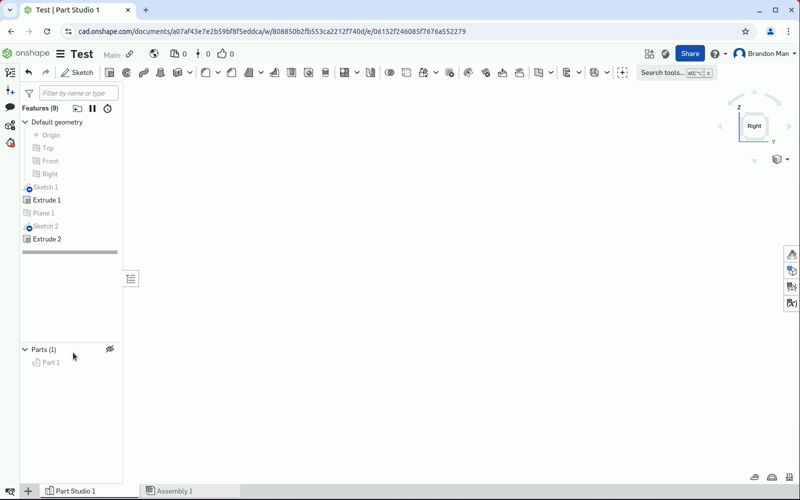
key(right)
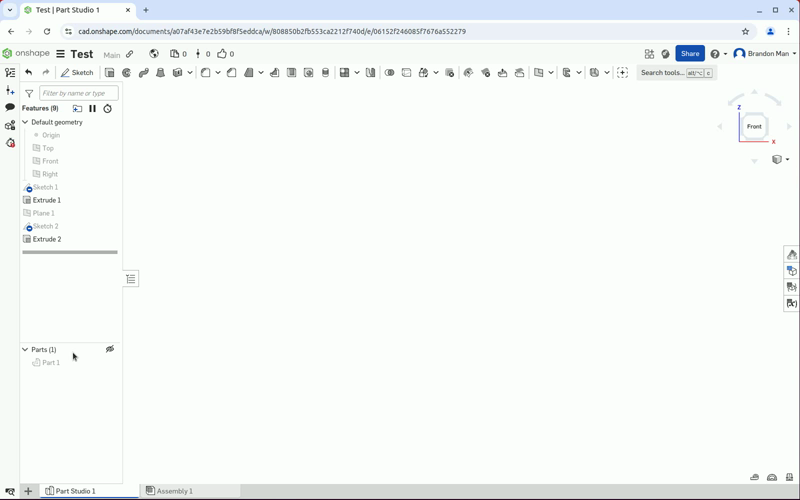
key_up(shift)
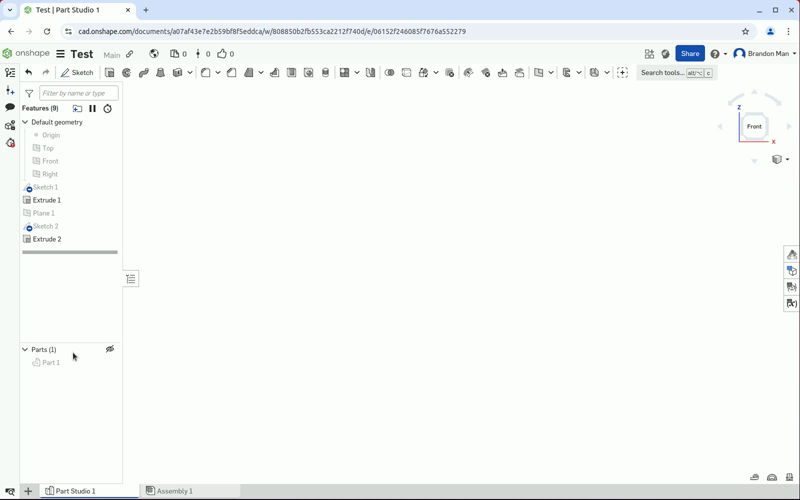
mouse_move(73, 352)
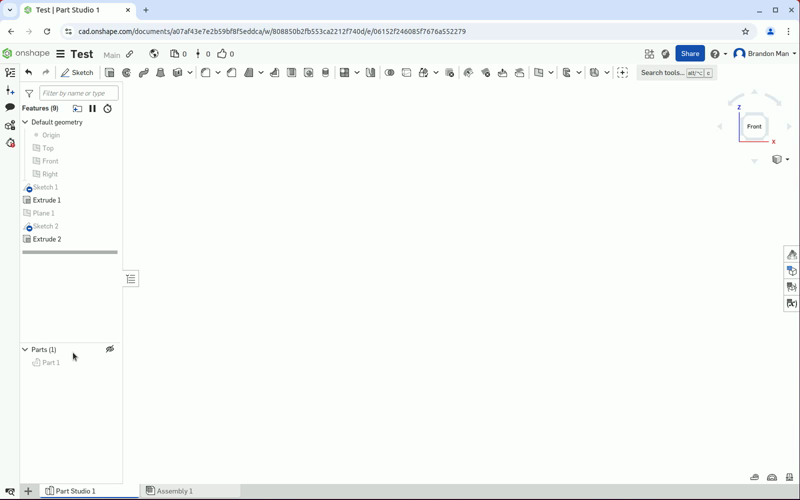
key(shift+y)
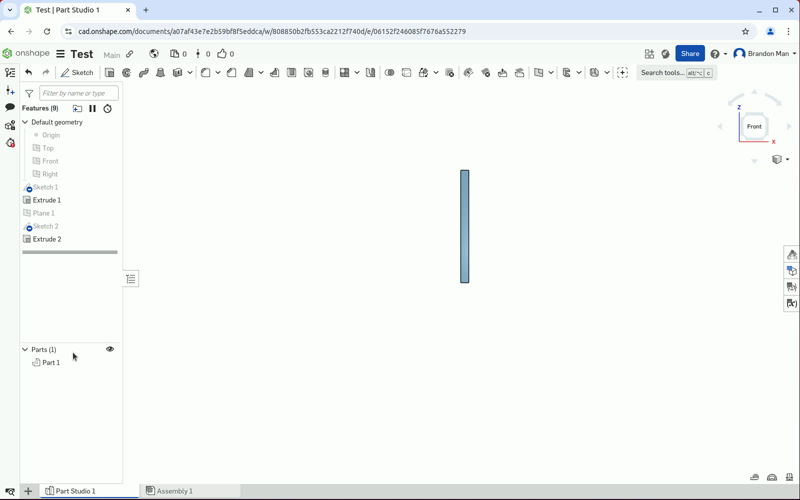
mouse_move(541, 75)
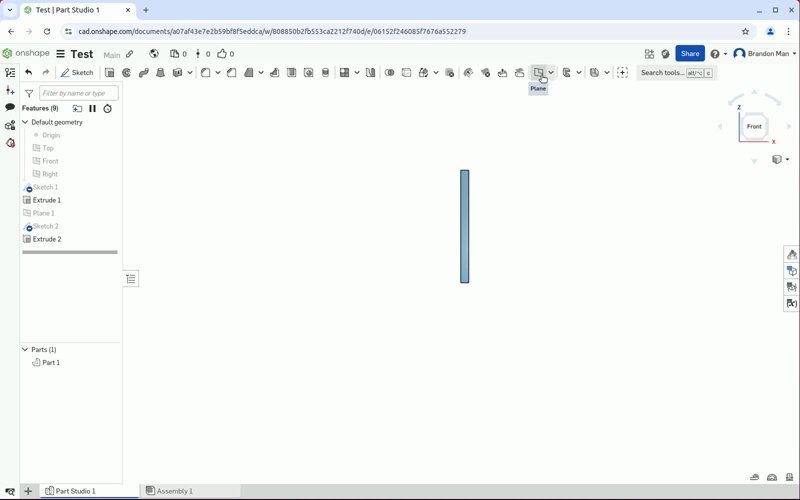
click(541, 75)
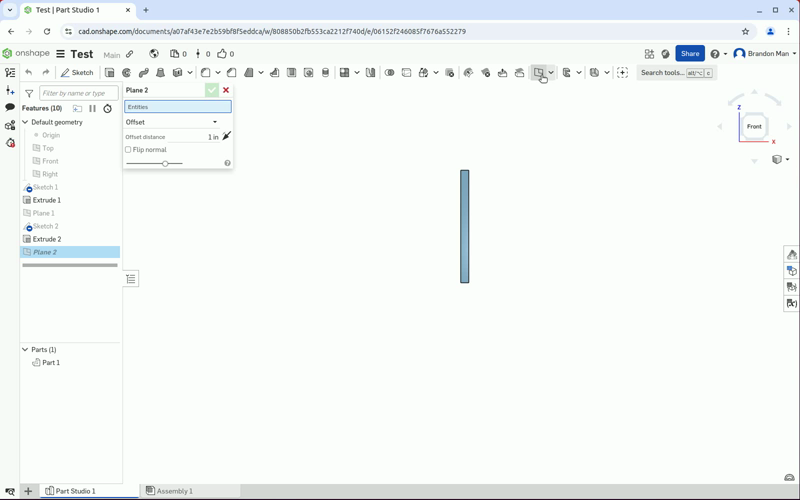
mouse_move(73, 163)
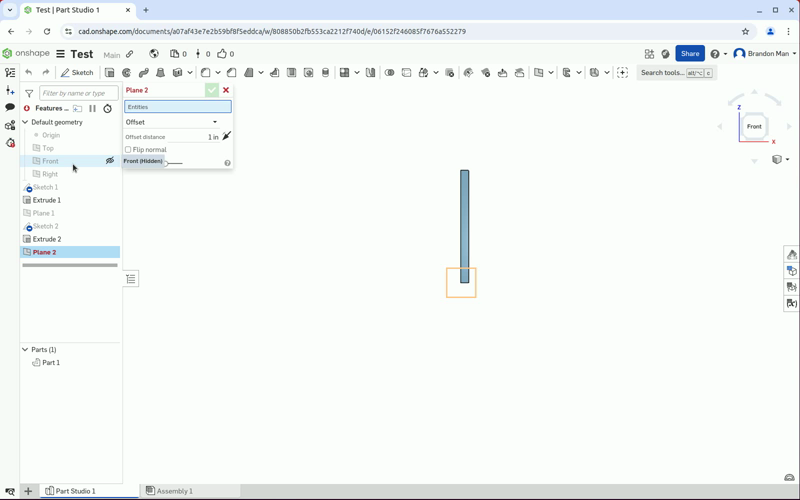
click(73, 163)
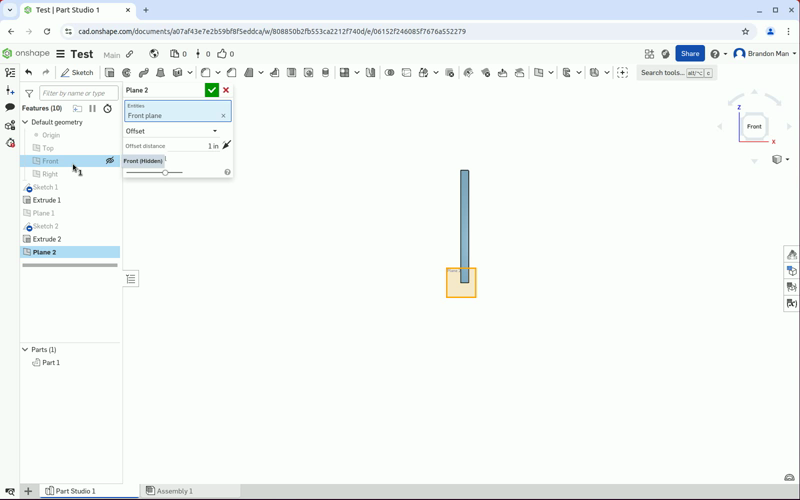
key(tab, 2)
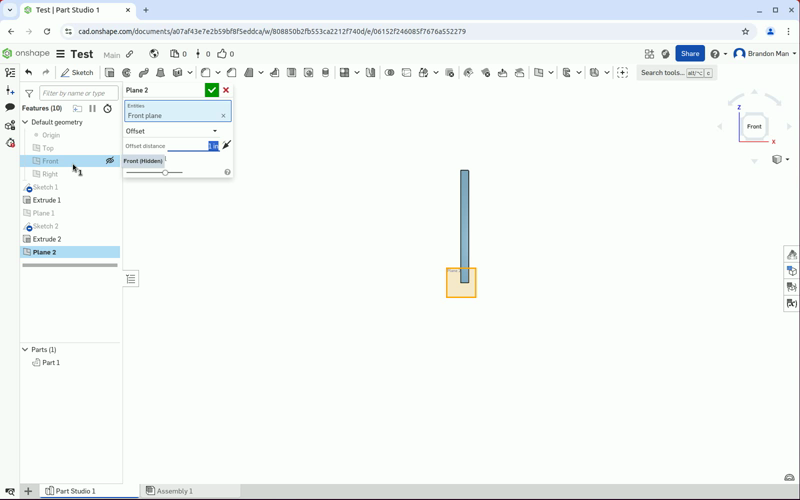
text(1.448)
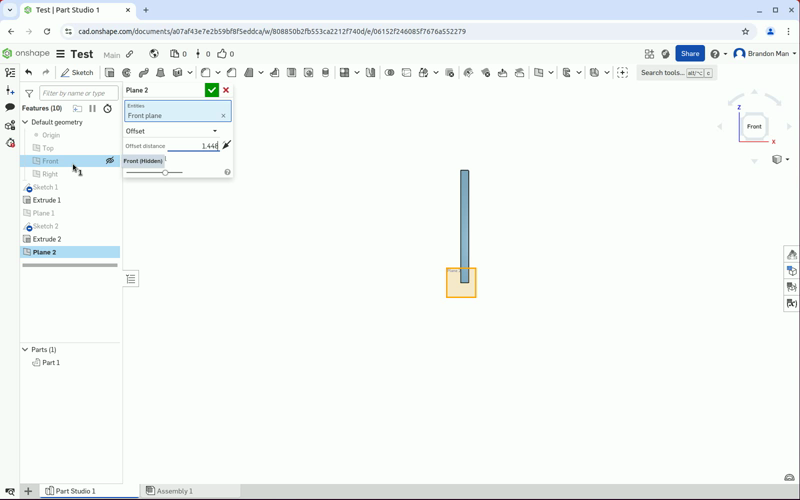
key(enter, 2)
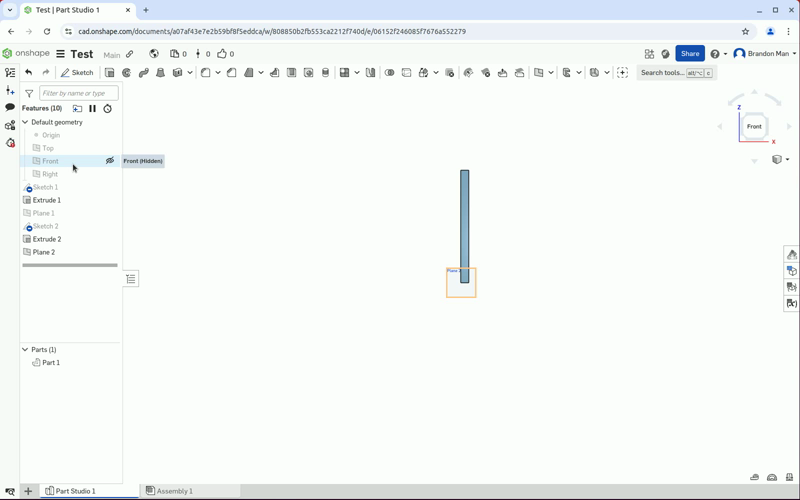
key(shift+s)
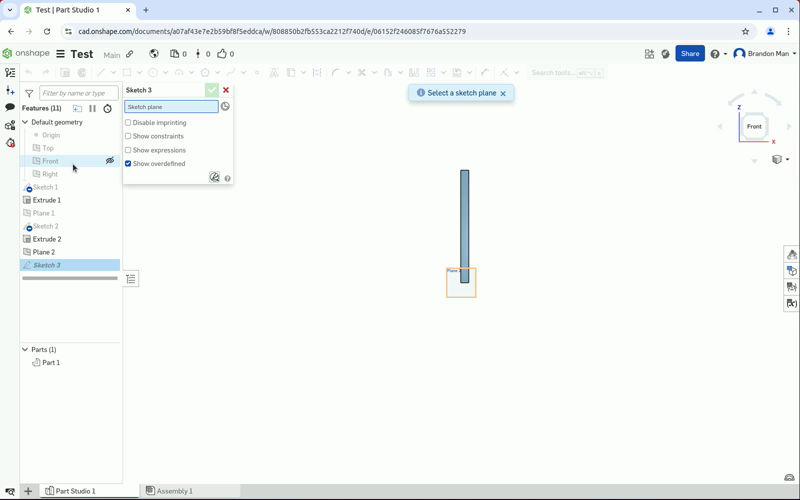
mouse_move(73, 254)
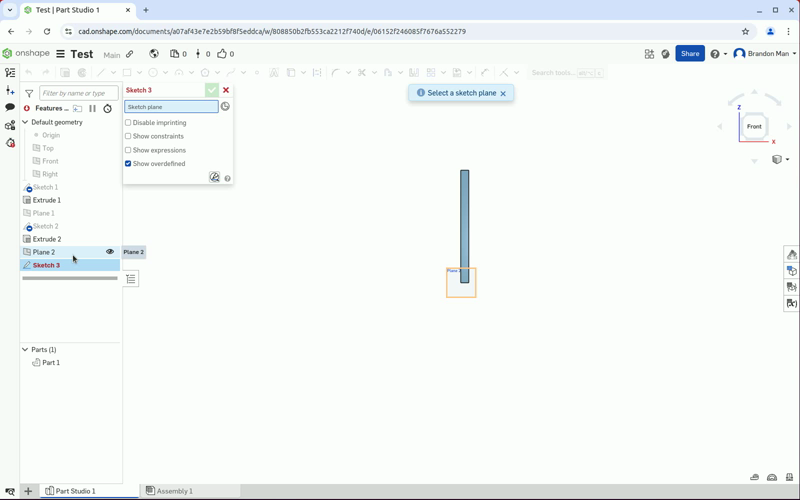
click(73, 254)
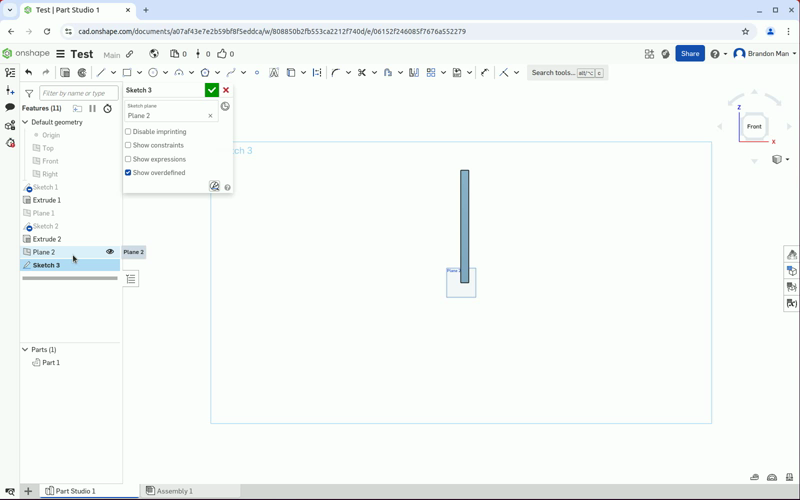
mouse_move(73, 352)
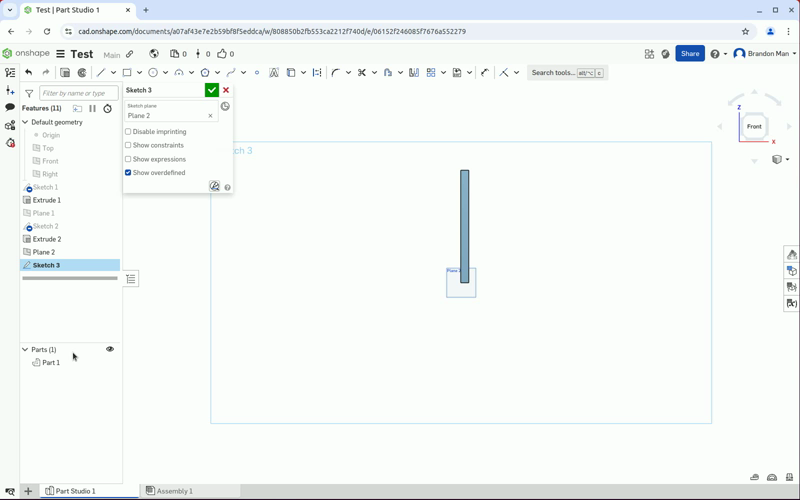
key(y)
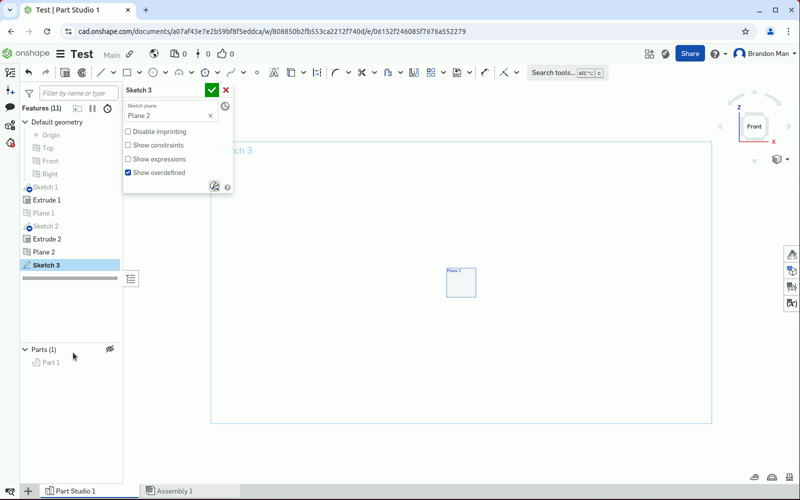
key(l)
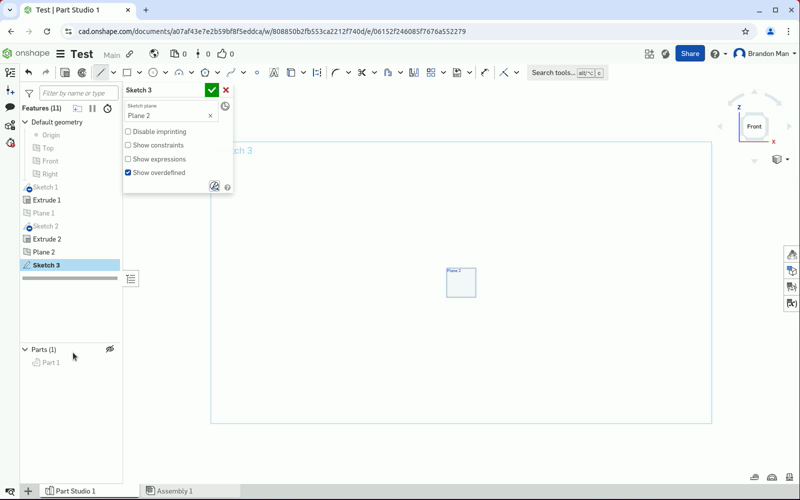
key_down(shift)
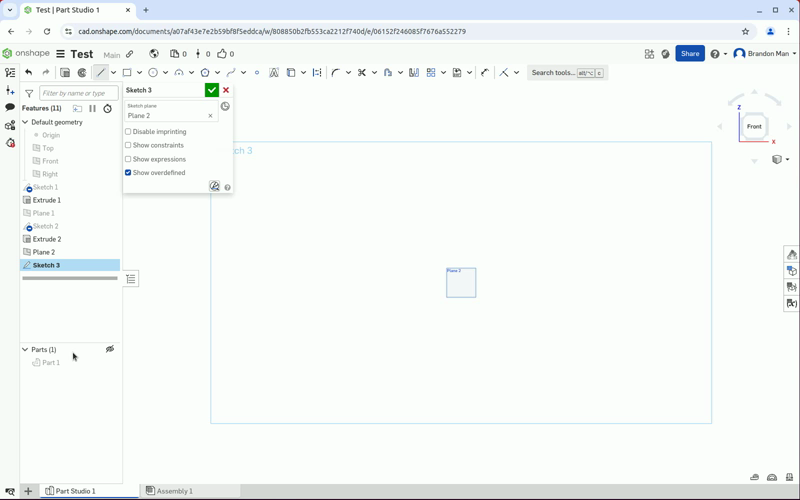
mouse_move(463, 180)
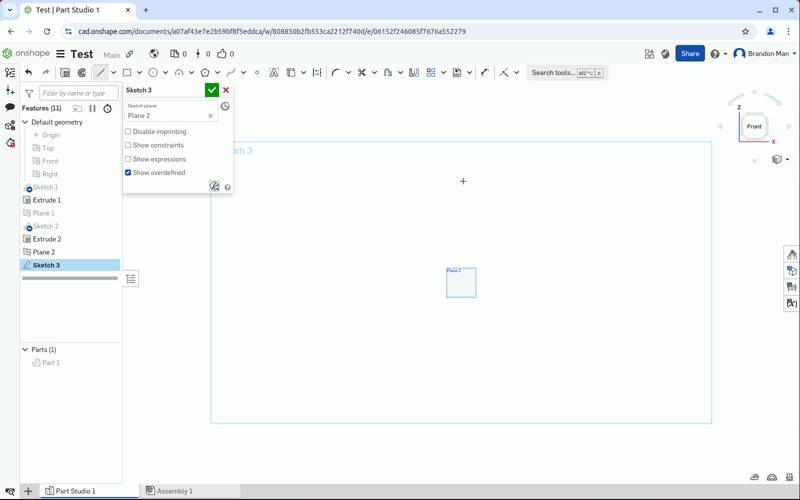
click(463, 180)
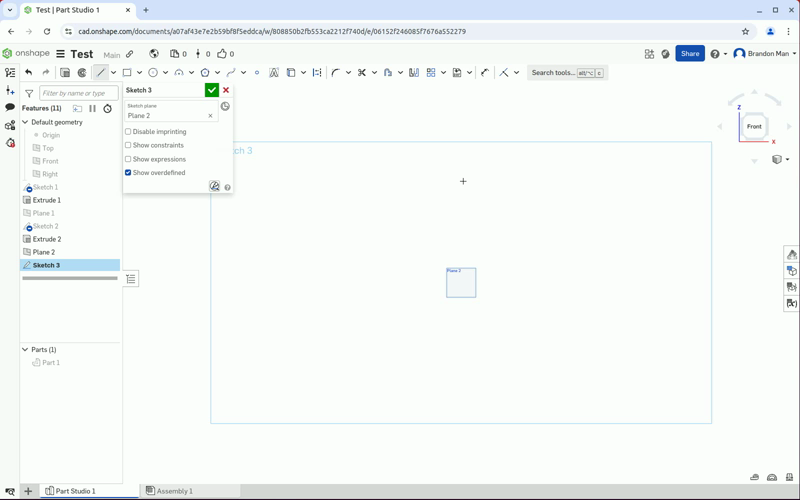
key_up(shift)
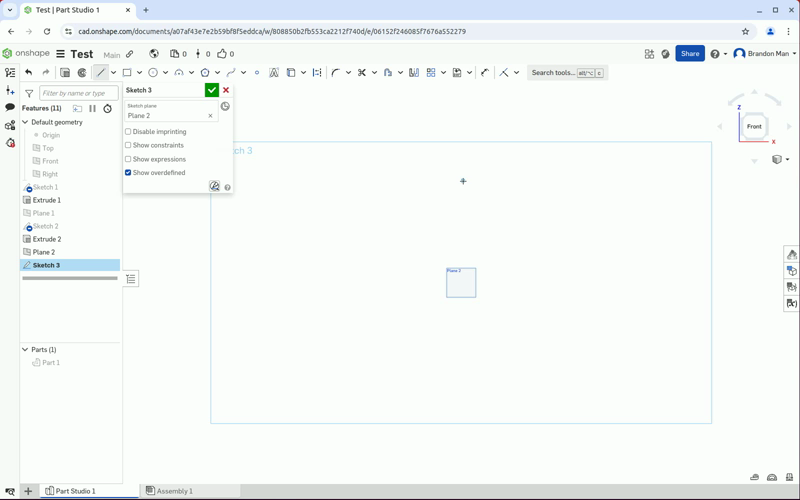
key_down(shift)
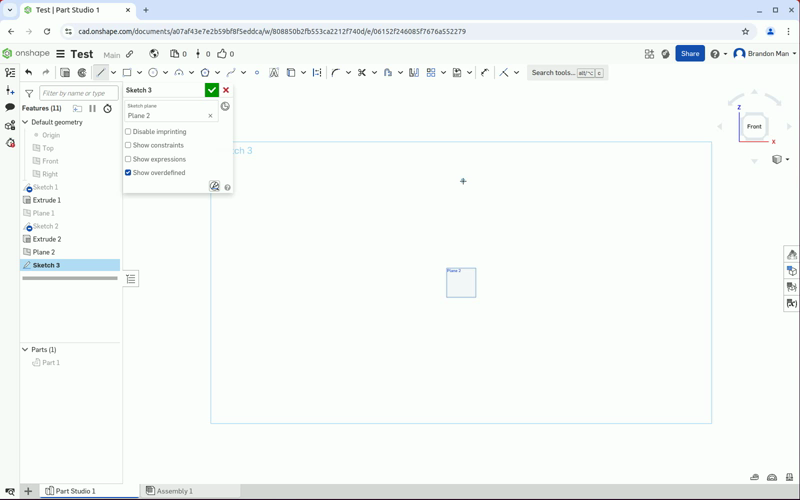
mouse_move(493, 180)
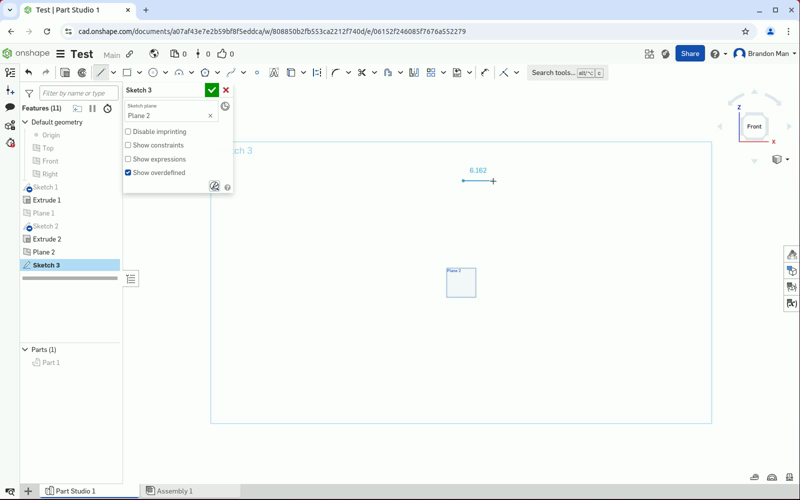
mouse_move(465, 180)
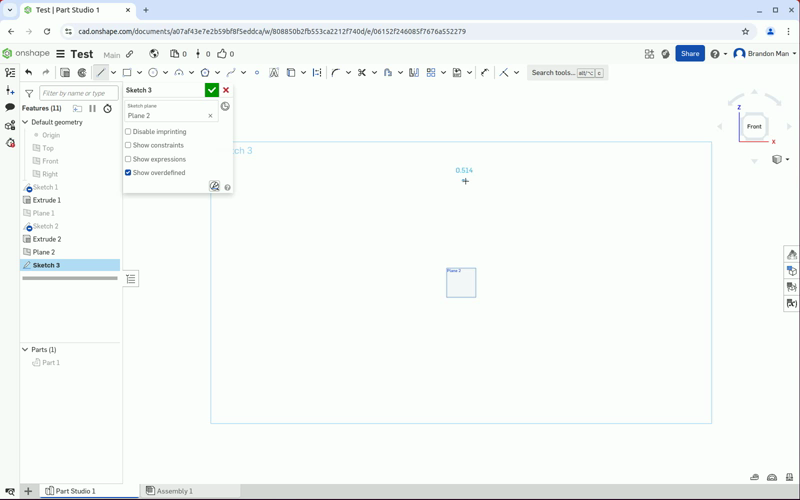
scroll(6)
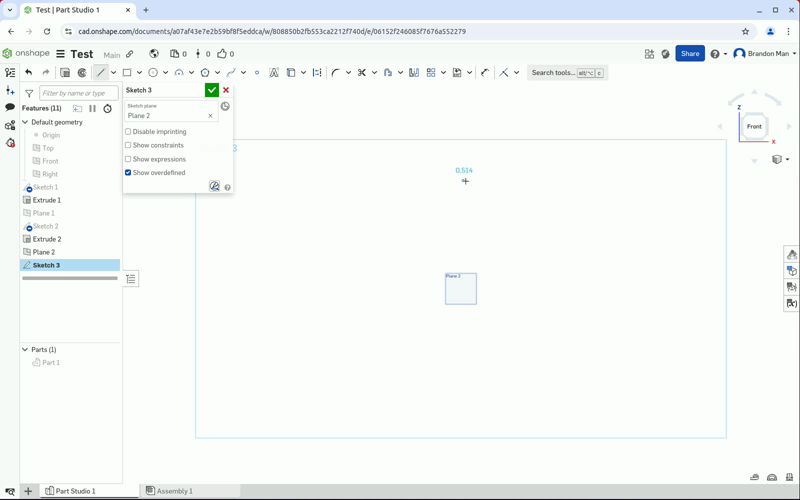
scroll(6)
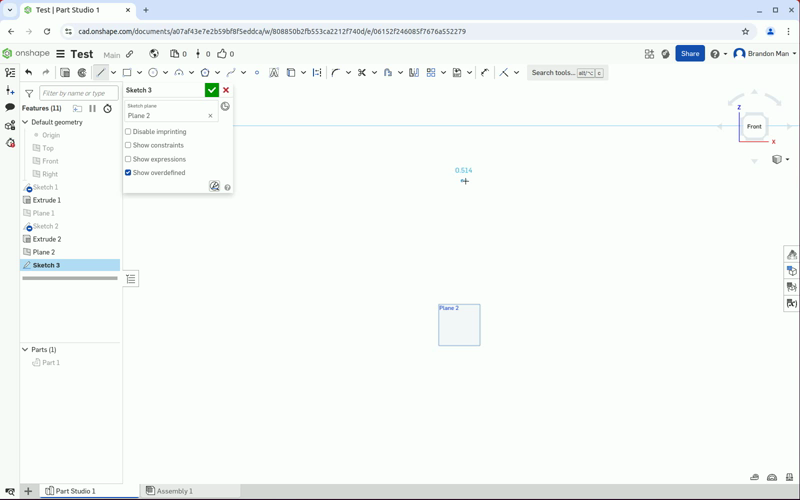
scroll(6)
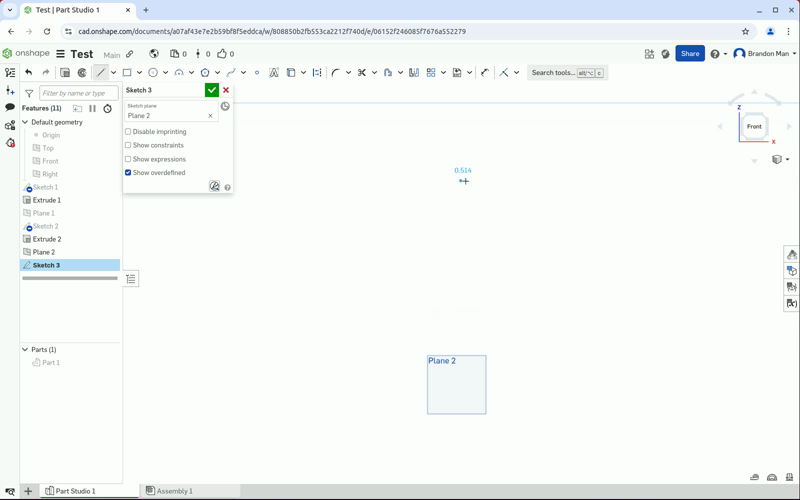
scroll(6)
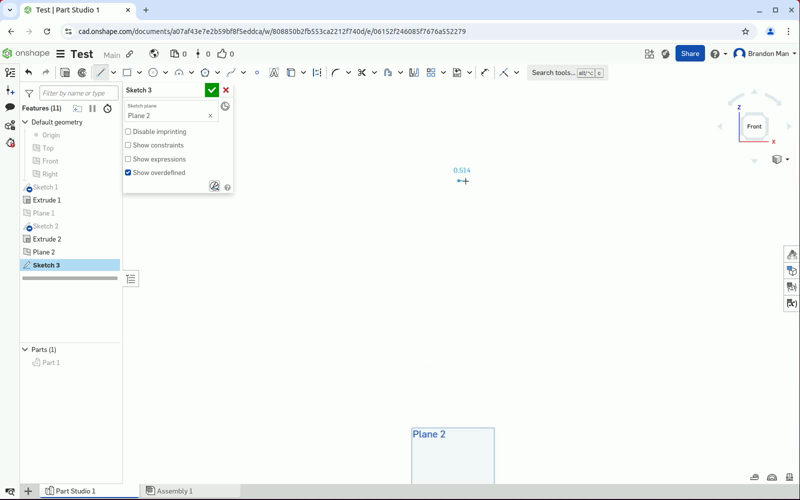
scroll(6)
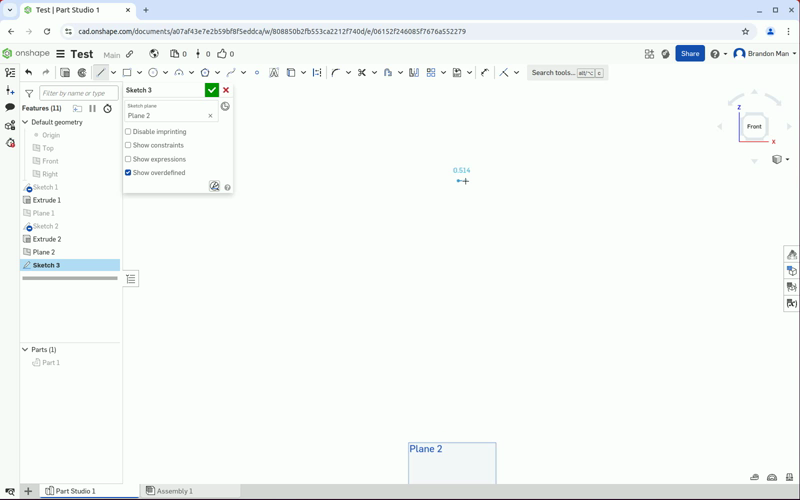
scroll(6)
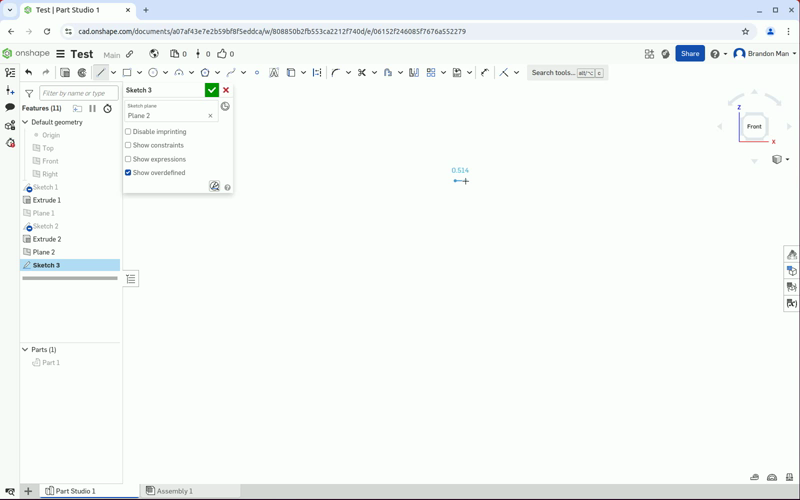
scroll(6)
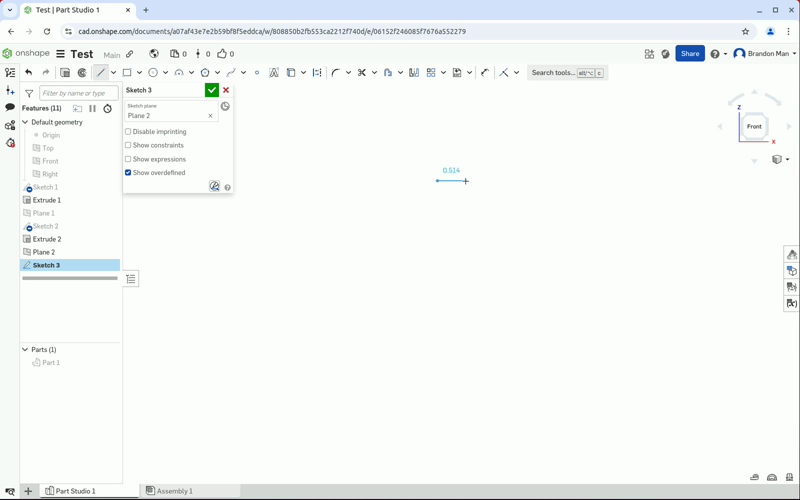
click(465, 180)
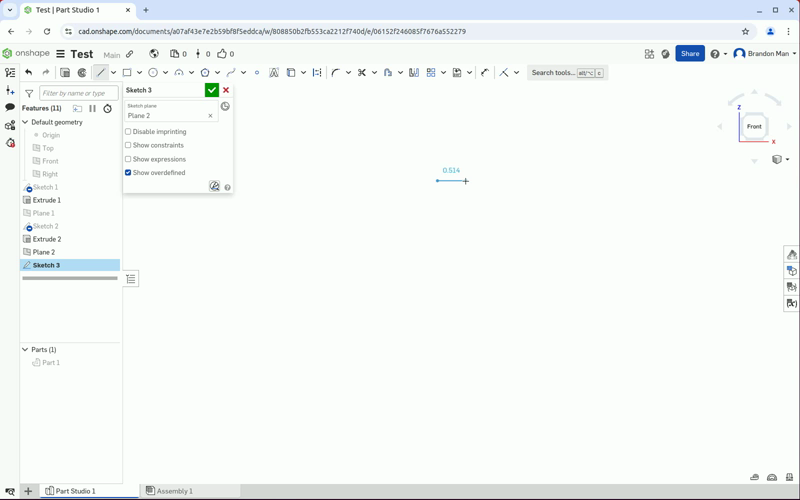
scroll(-6)
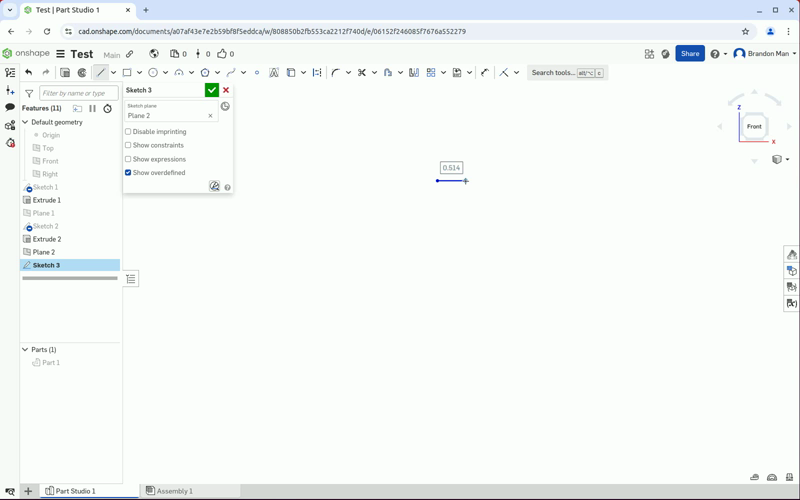
scroll(-6)
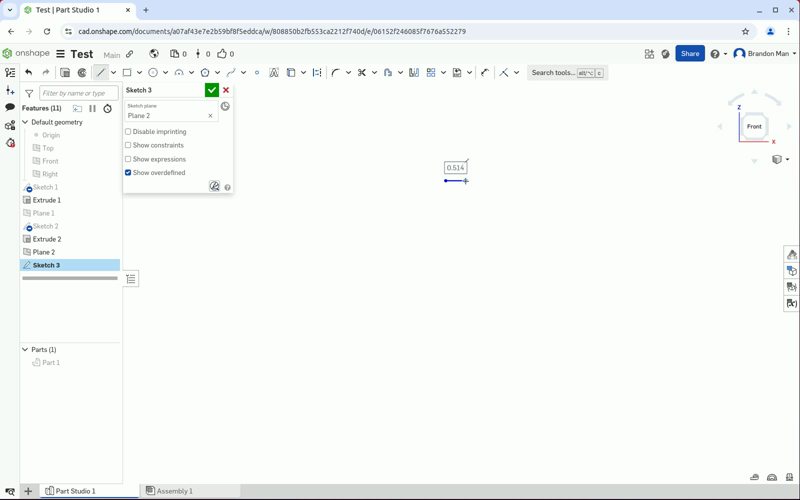
scroll(-6)
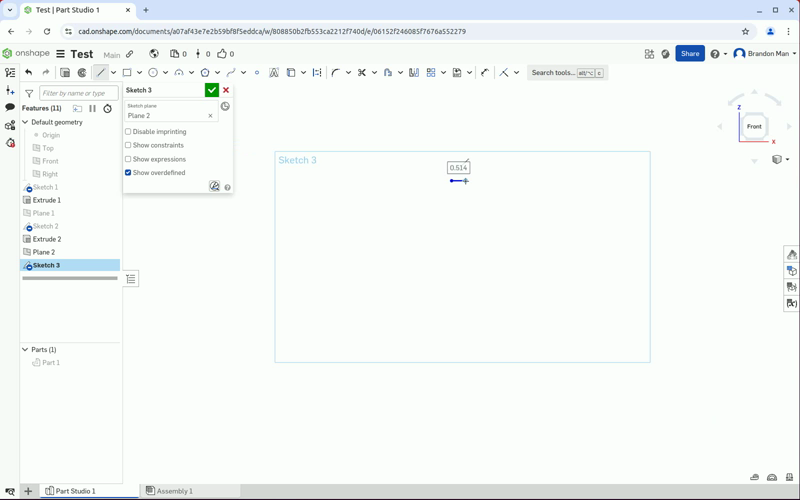
scroll(-6)
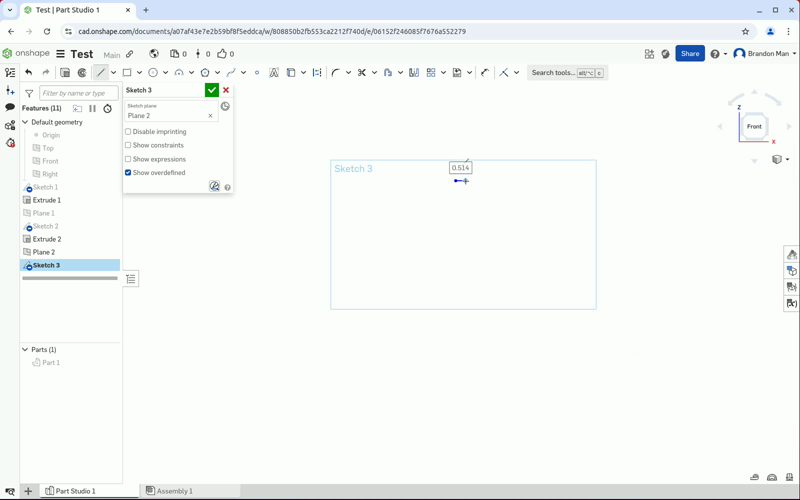
scroll(-6)
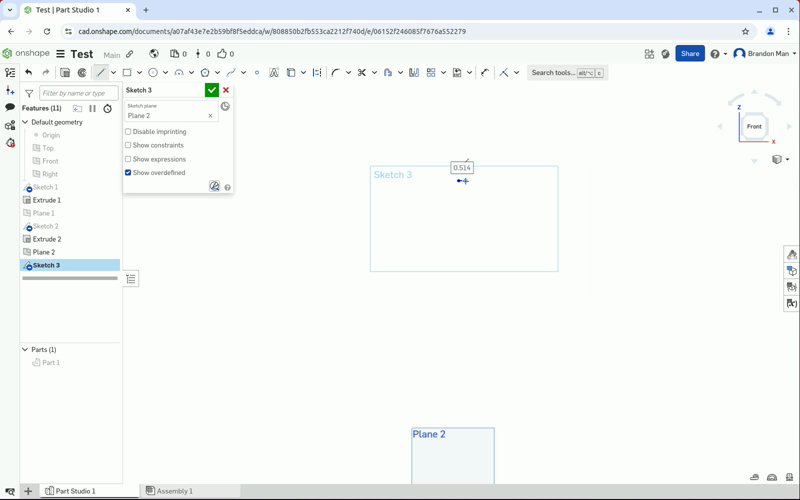
scroll(-6)
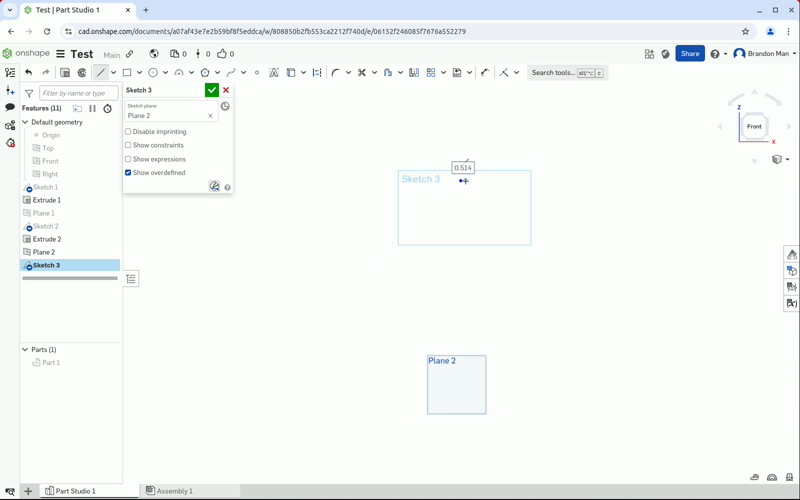
scroll(-6)
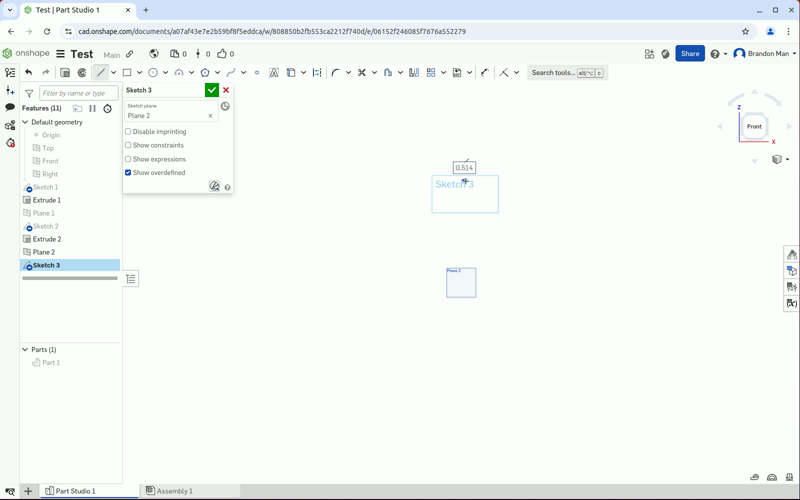
key_up(shift)
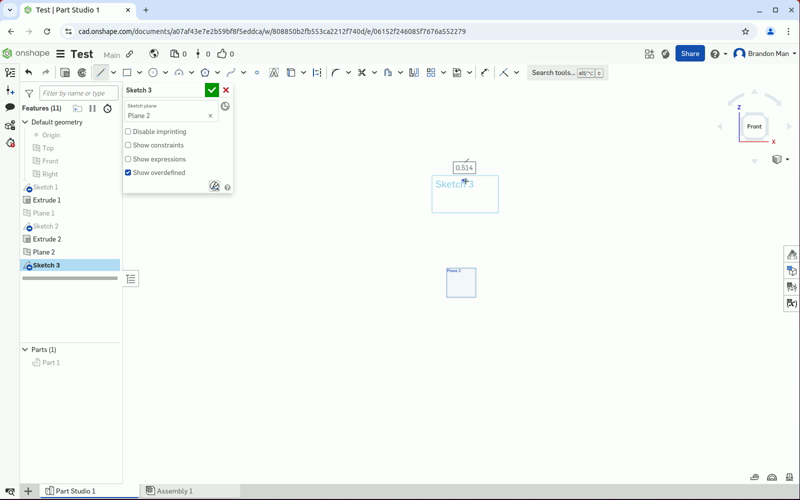
key_down(shift)
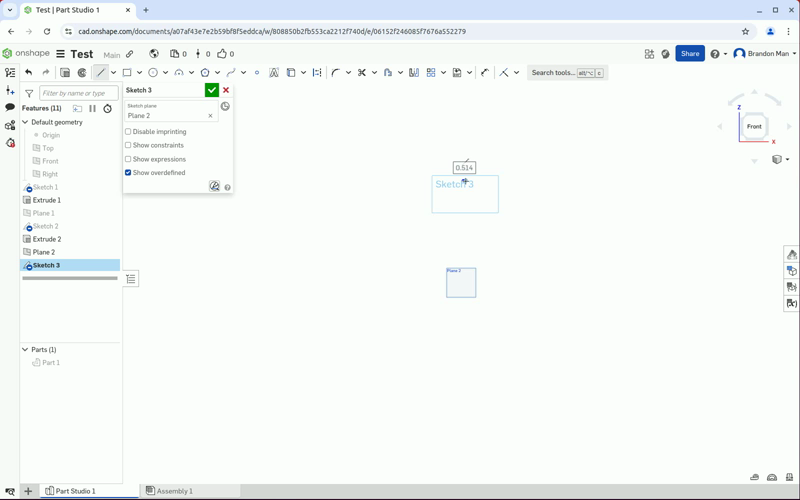
mouse_move(495, 180)
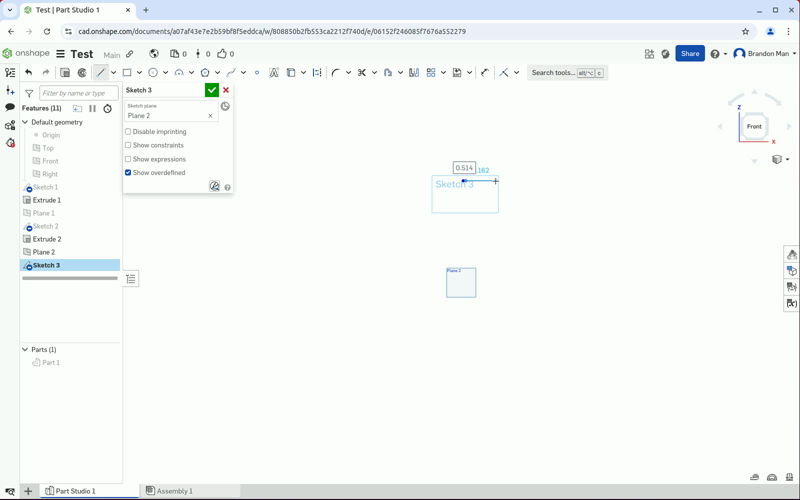
mouse_move(465, 172)
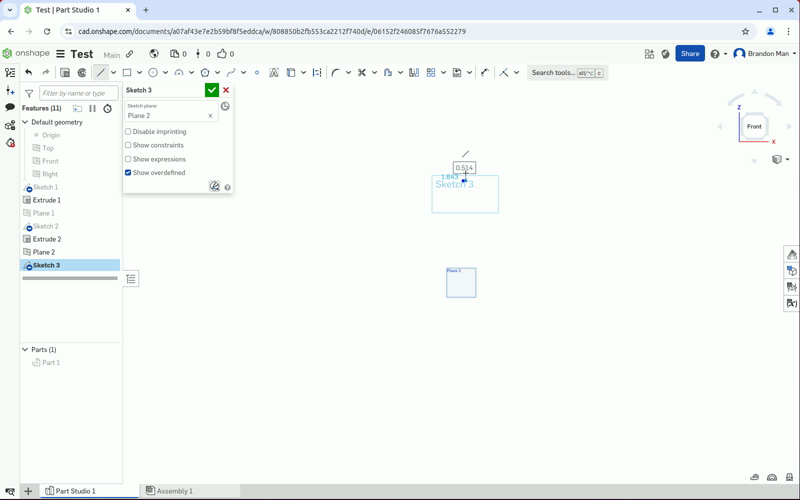
click(465, 172)
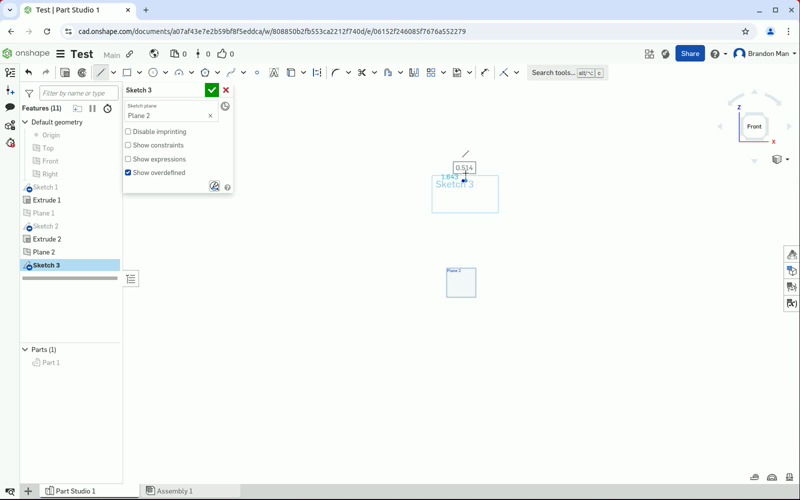
key_up(shift)
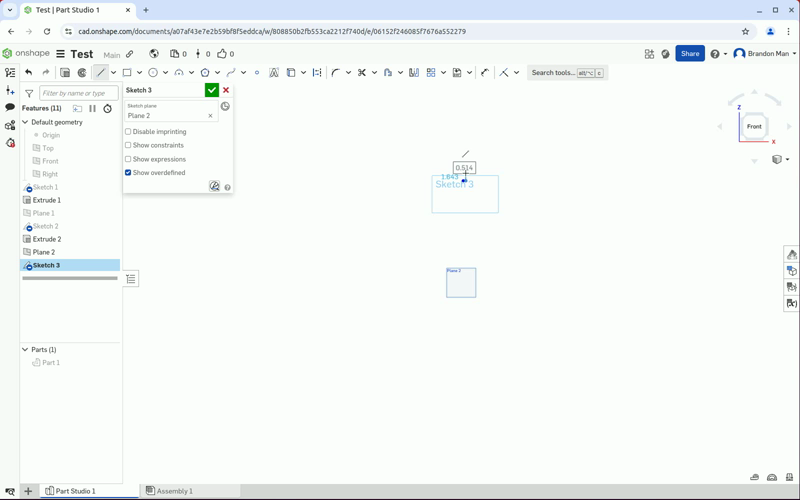
key_down(shift)
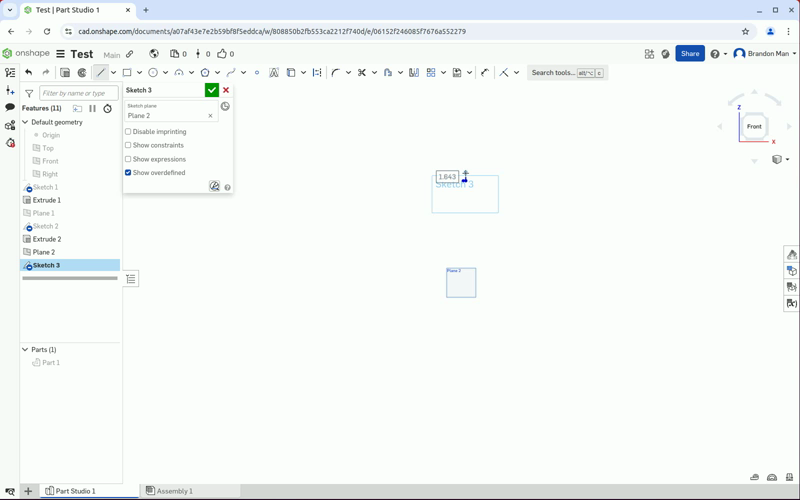
mouse_move(495, 172)
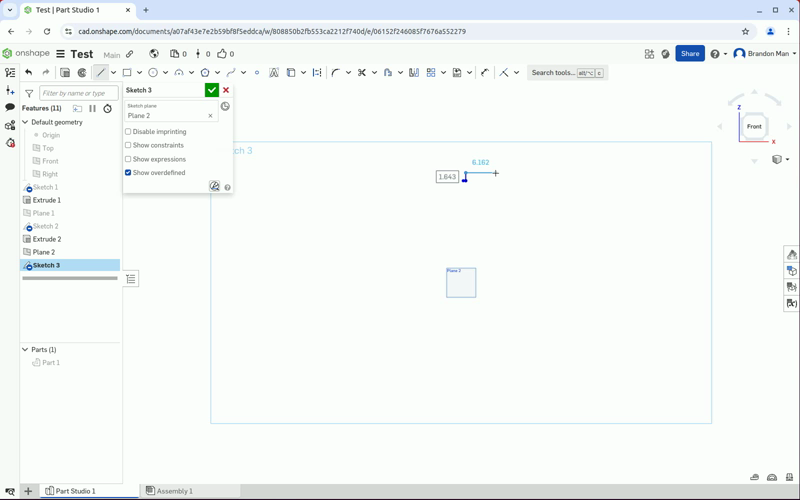
mouse_move(463, 172)
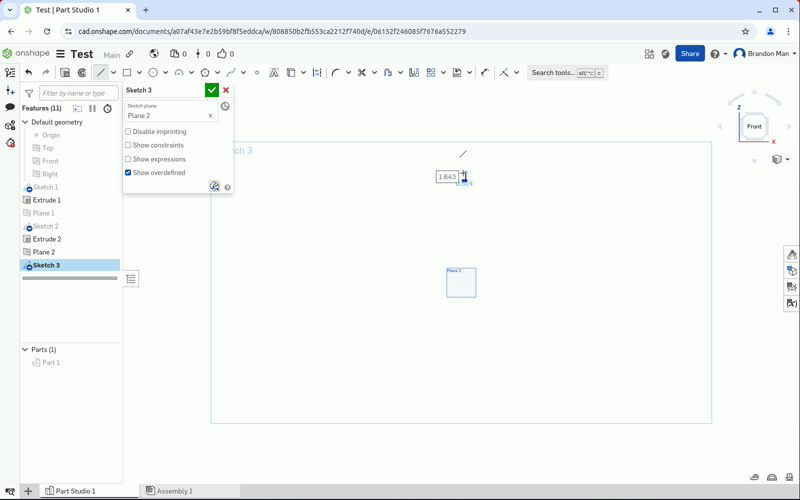
scroll(6)
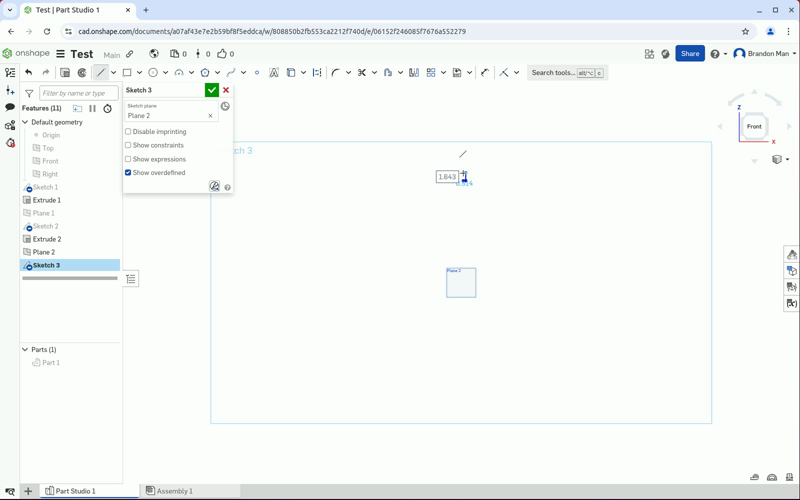
scroll(6)
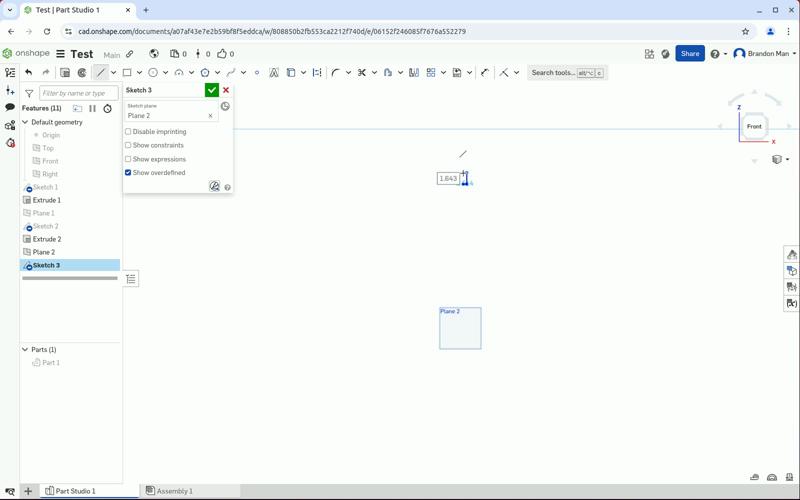
scroll(6)
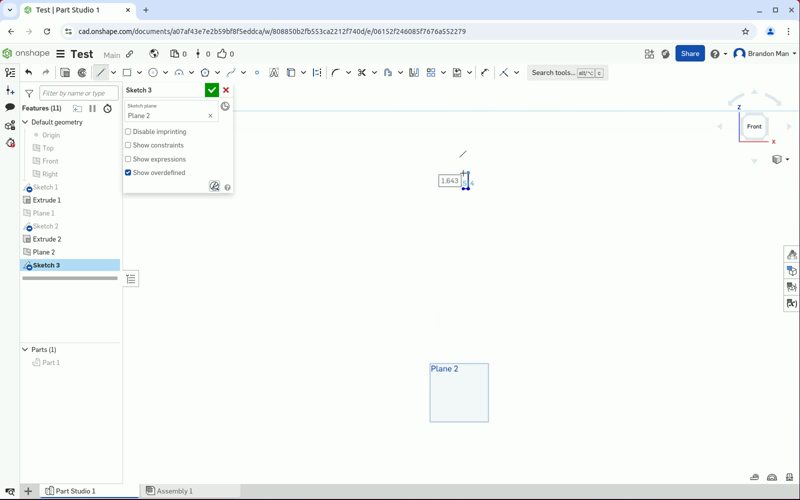
scroll(6)
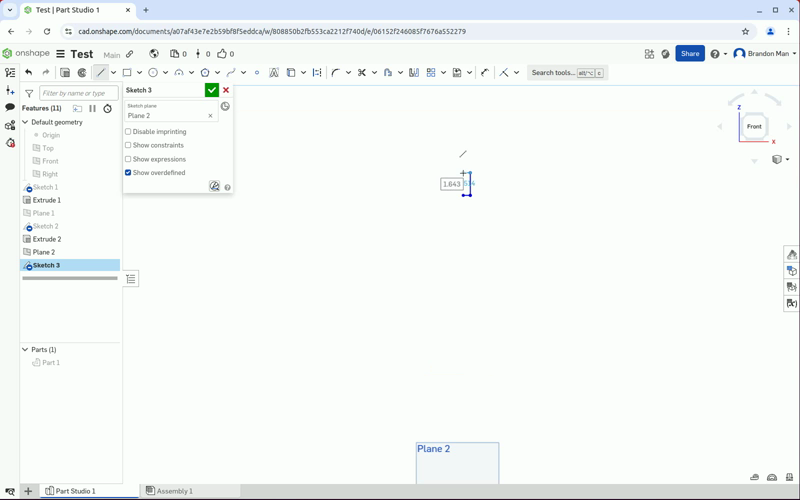
scroll(6)
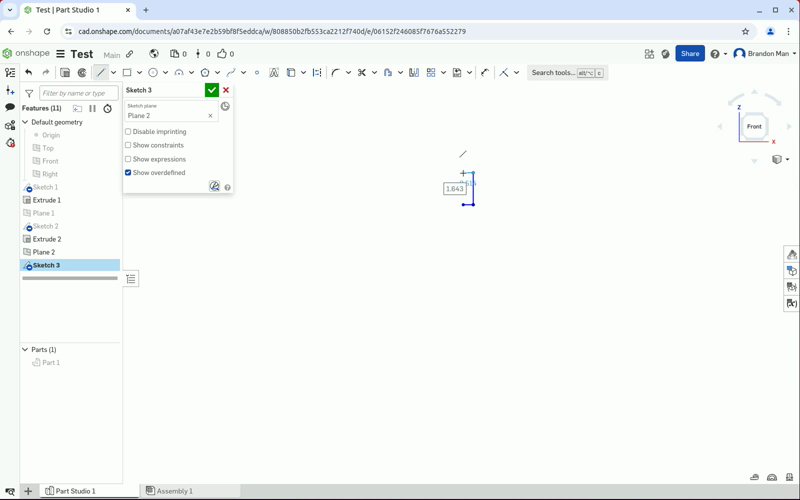
scroll(6)
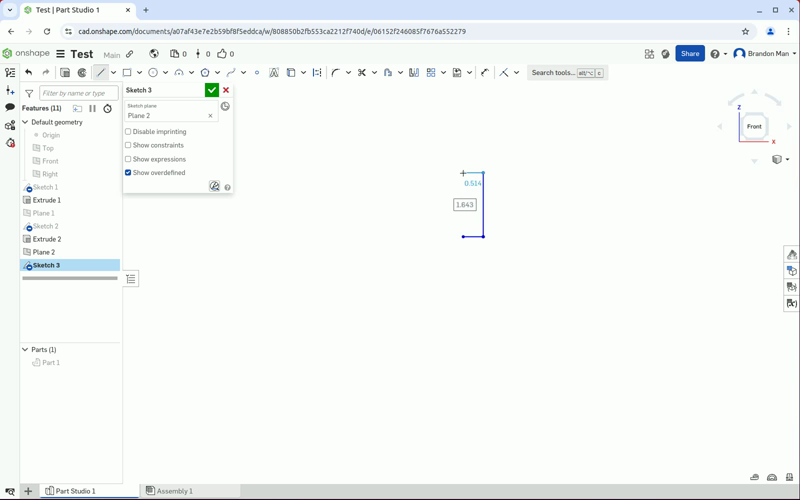
scroll(6)
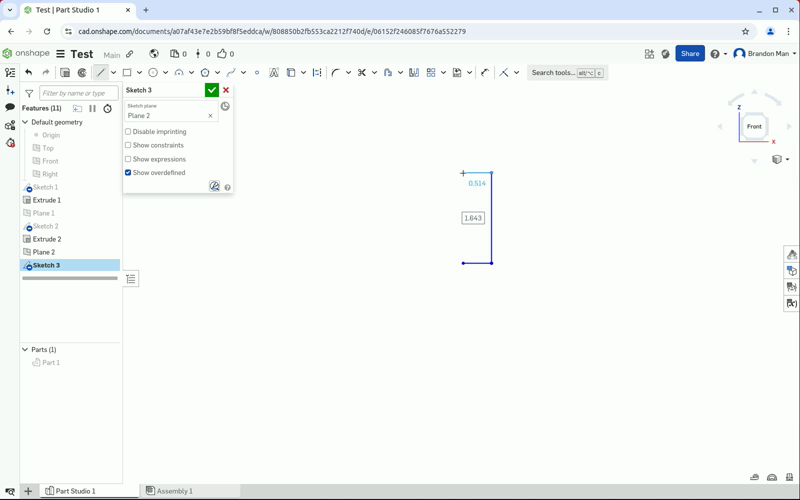
click(463, 172)
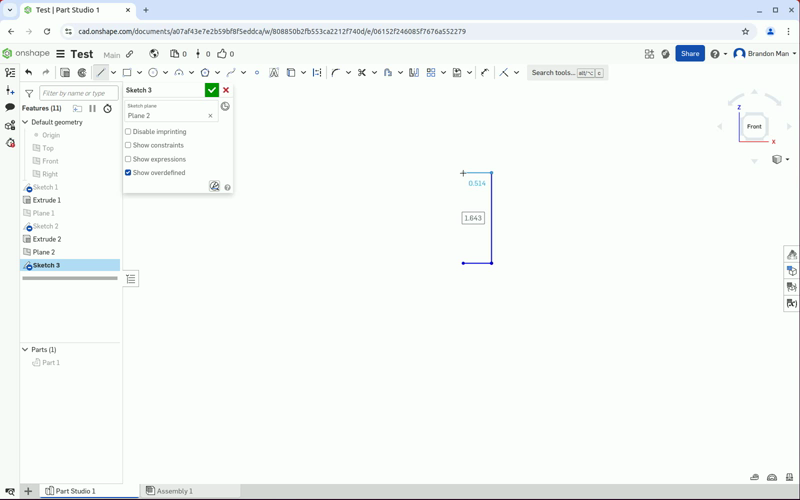
scroll(-6)
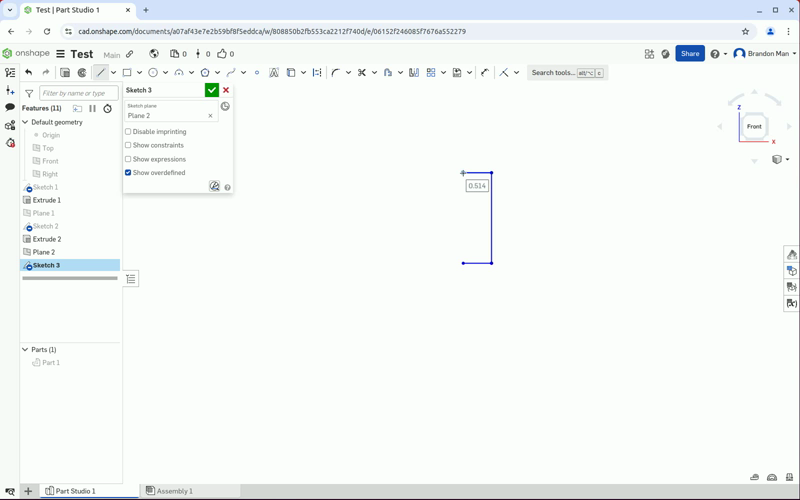
scroll(-6)
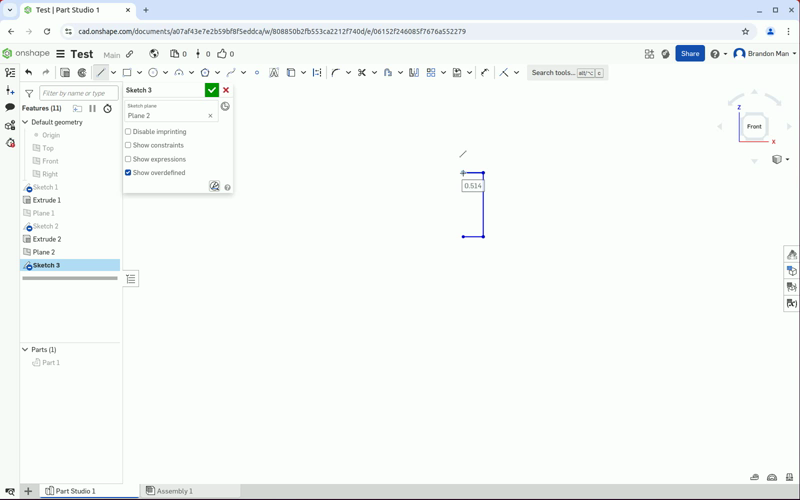
scroll(-6)
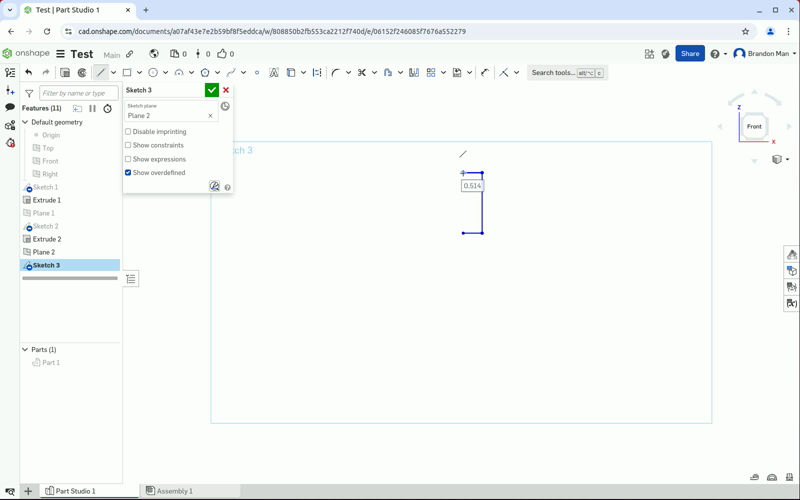
scroll(-6)
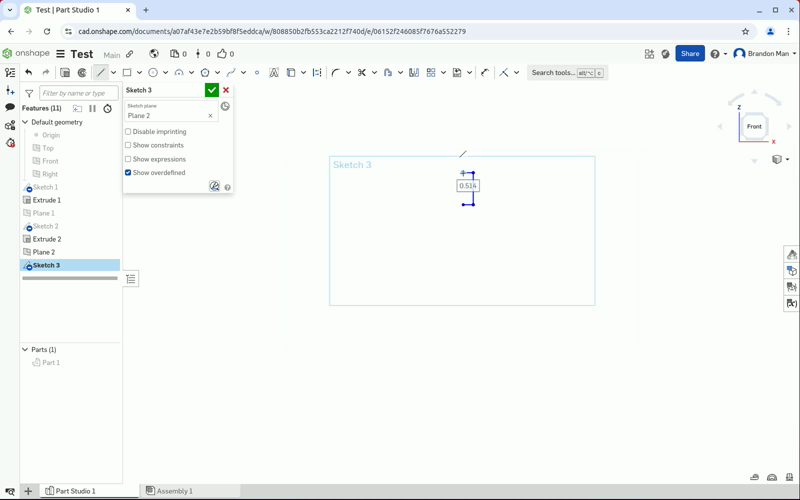
scroll(-6)
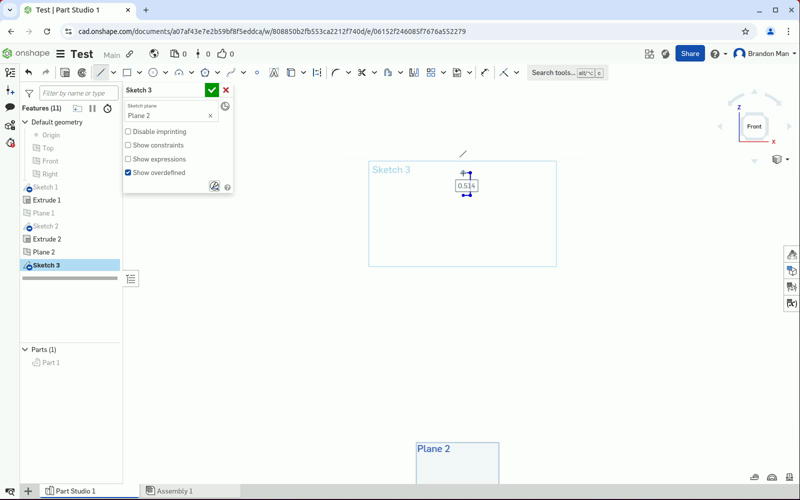
scroll(-6)
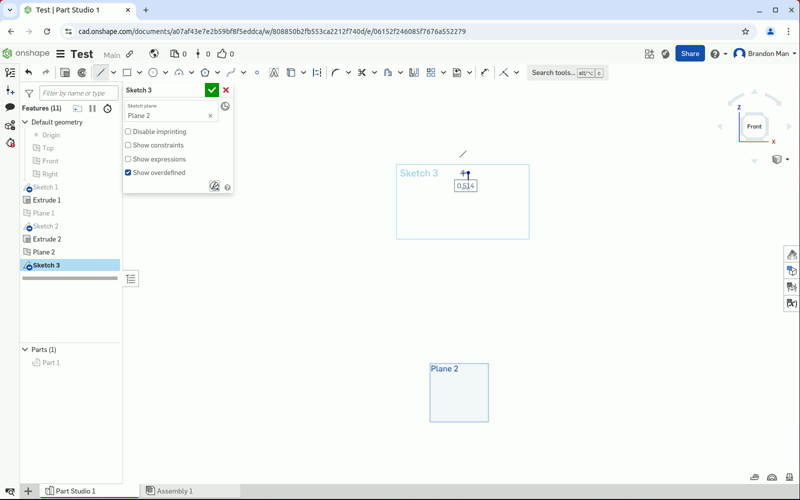
scroll(-6)
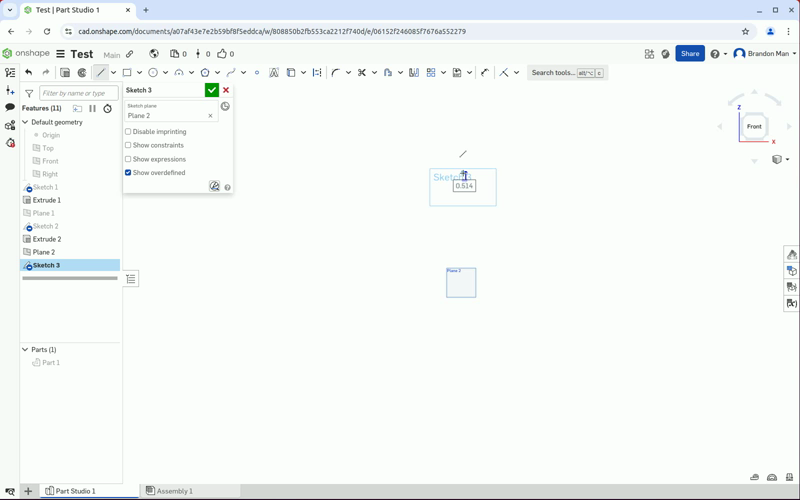
key_up(shift)
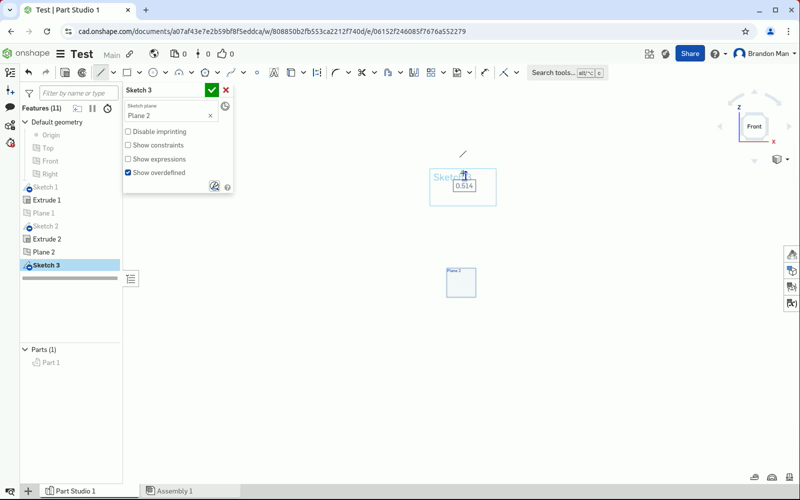
mouse_move(493, 172)
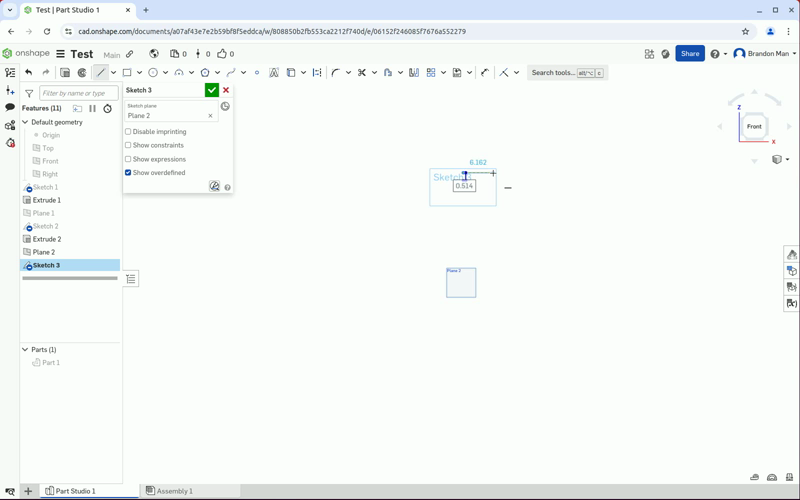
key_down(shift)
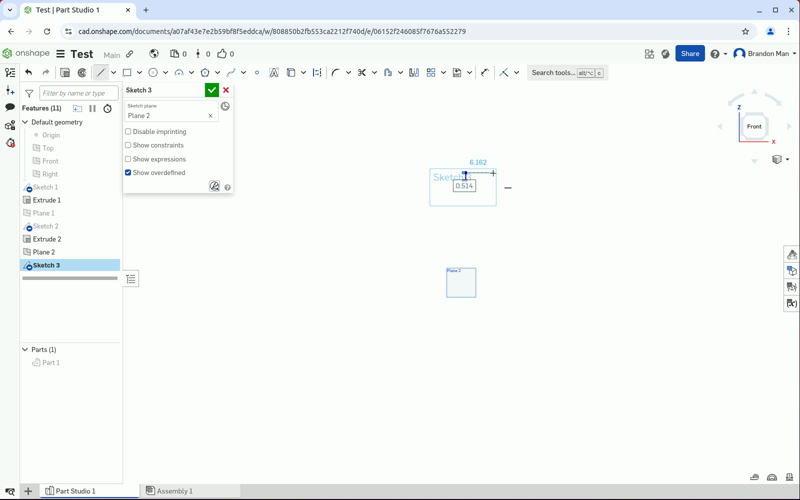
mouse_move(463, 180)
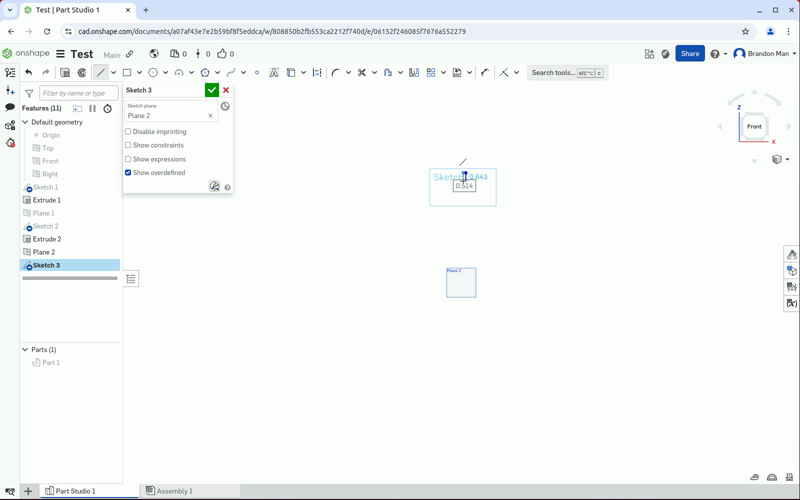
scroll(6)
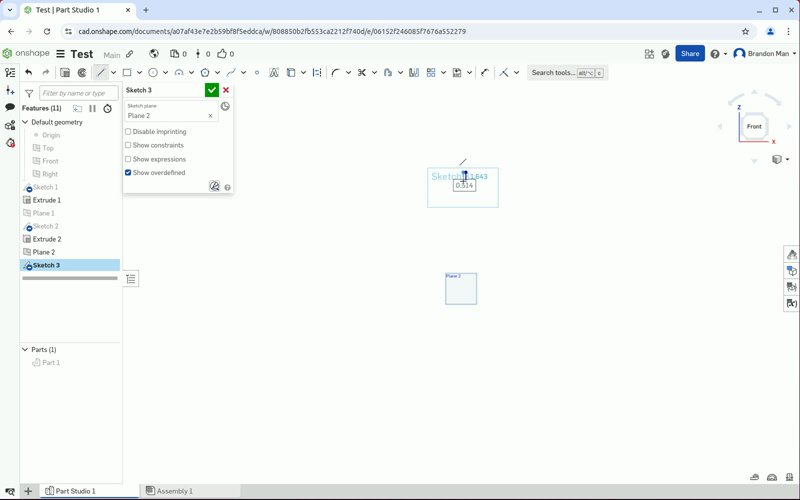
scroll(6)
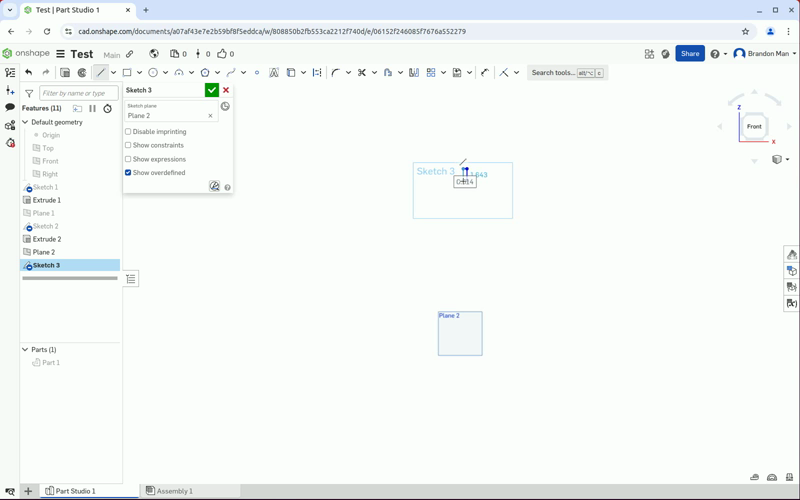
scroll(6)
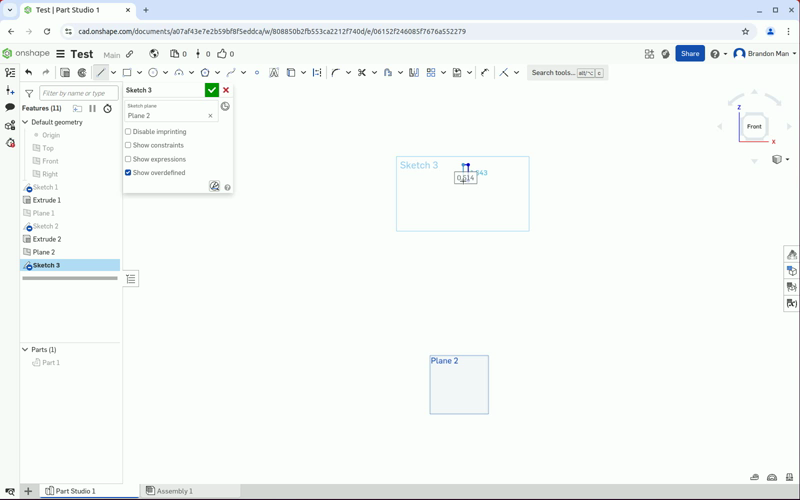
scroll(6)
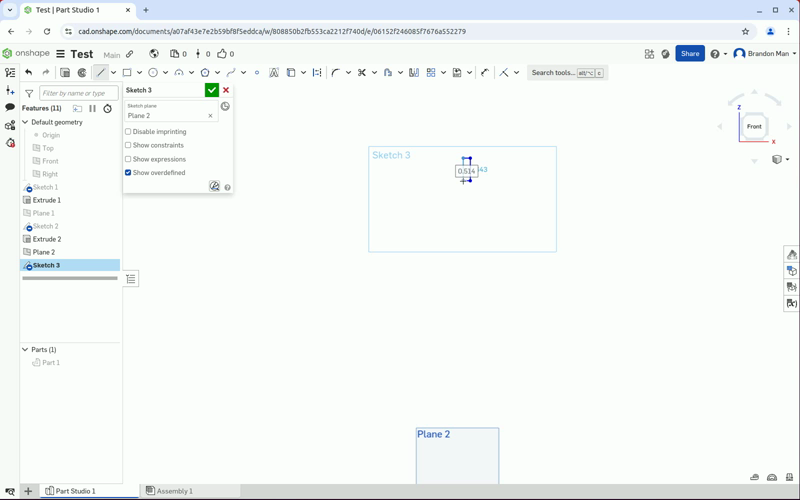
scroll(6)
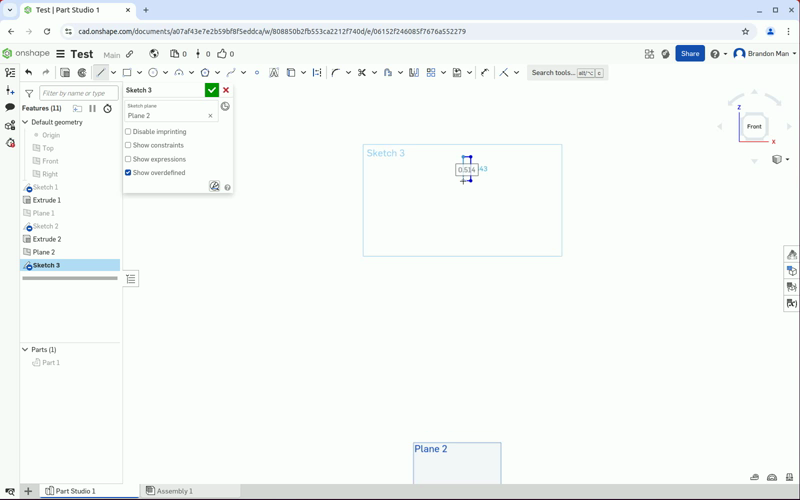
scroll(6)
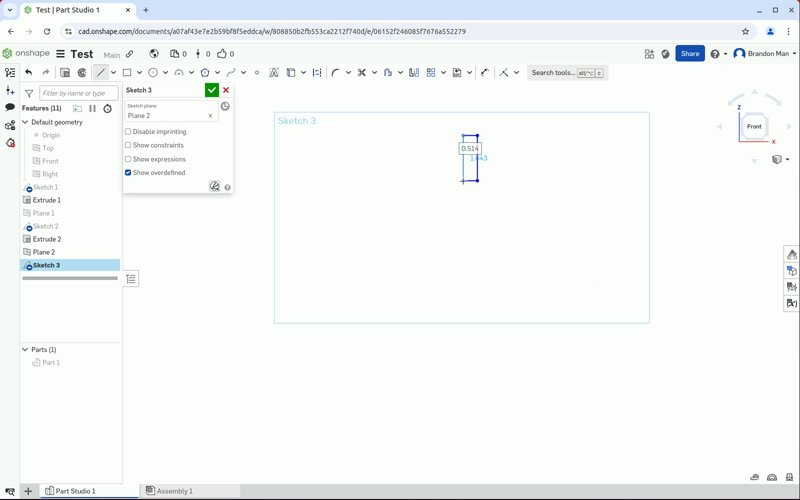
scroll(6)
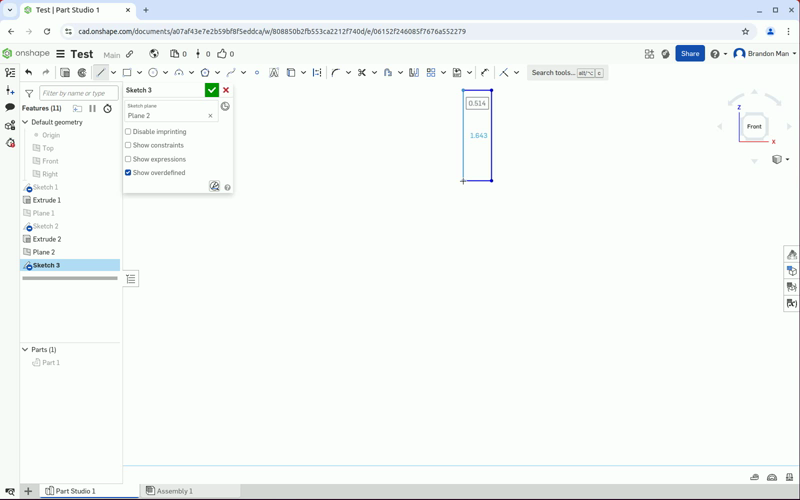
key_up(shift)
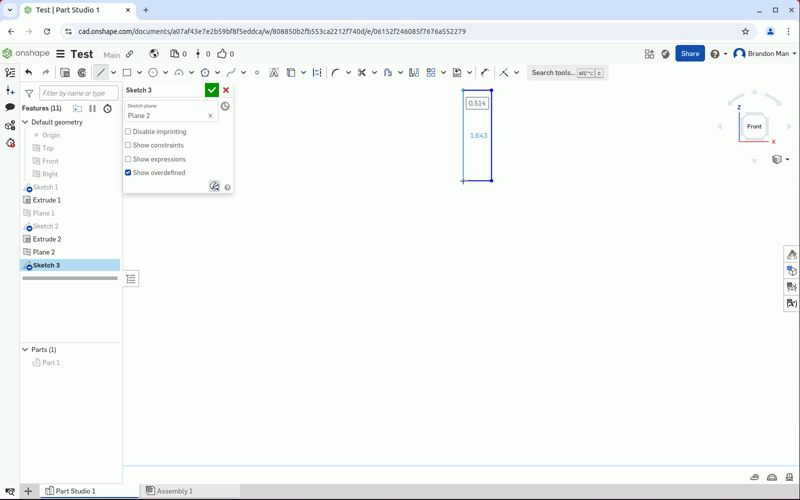
click(463, 180)
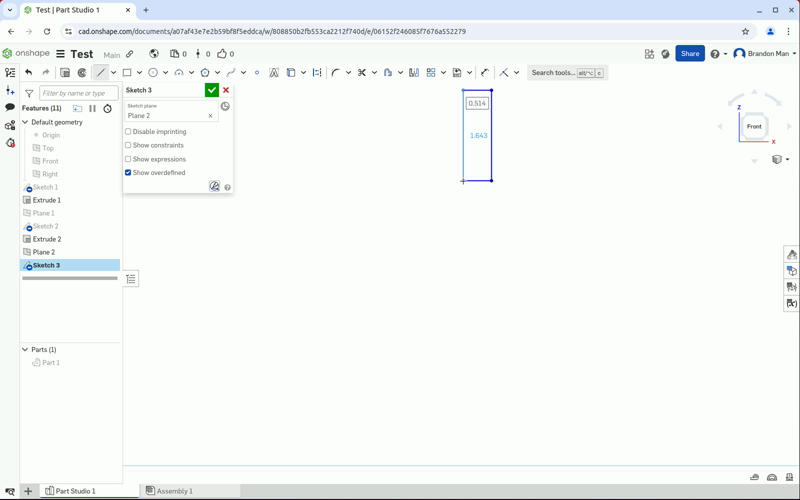
scroll(-6)
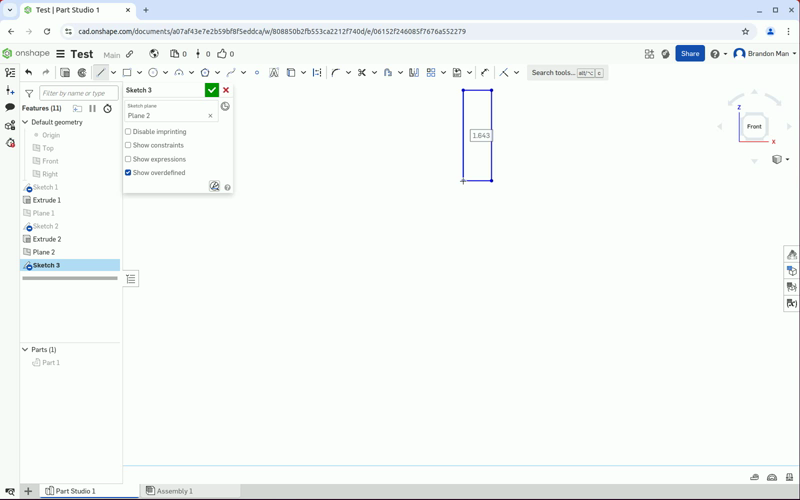
scroll(-6)
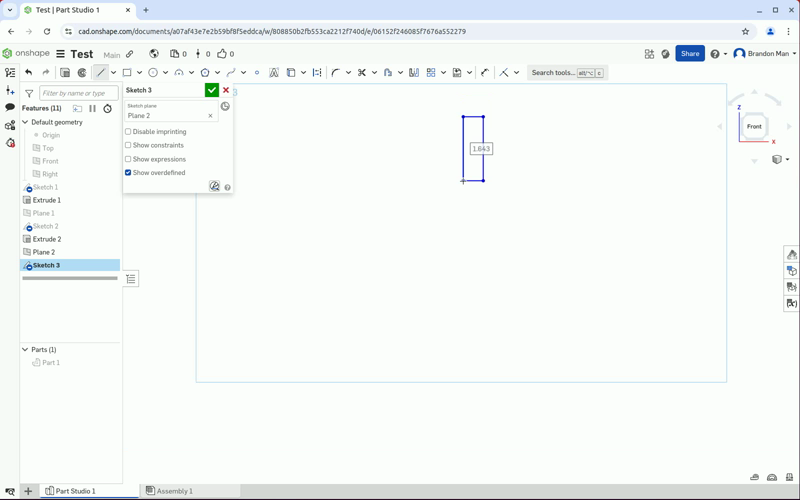
scroll(-6)
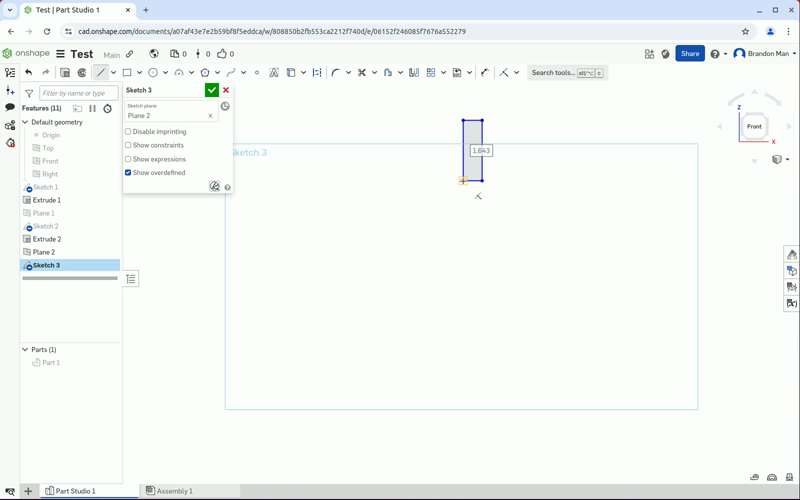
scroll(-6)
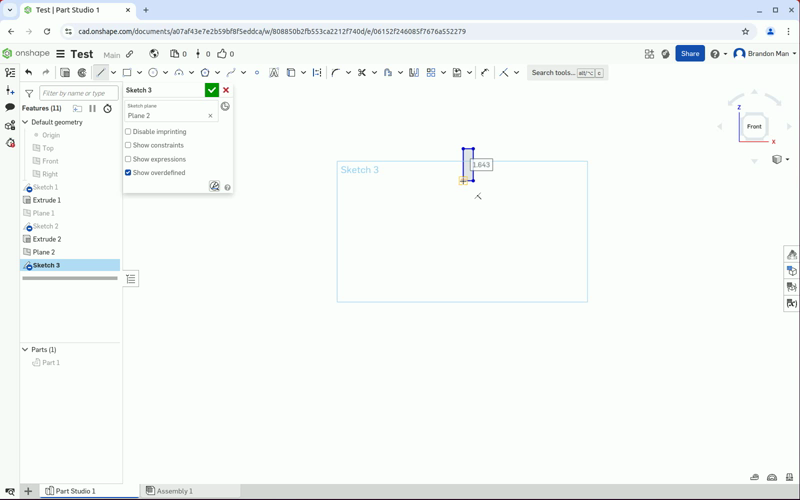
scroll(-6)
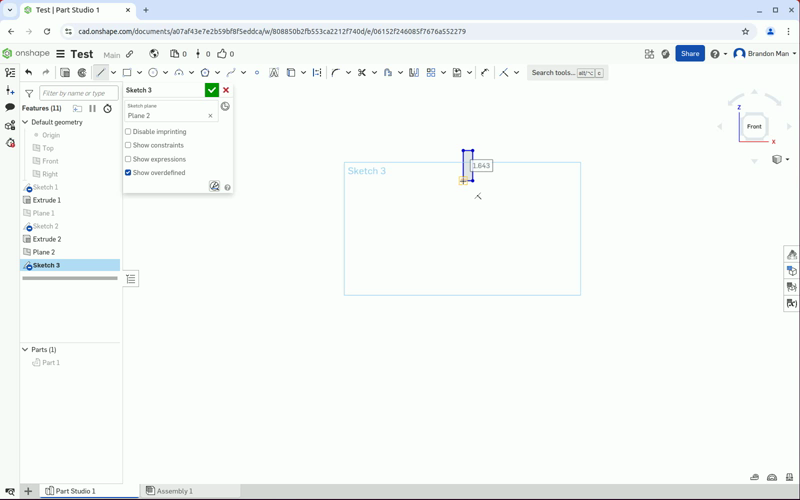
scroll(-6)
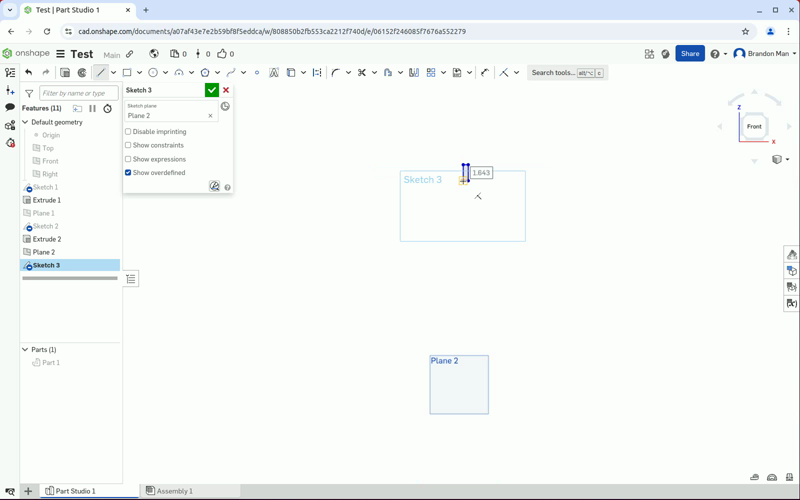
scroll(-6)
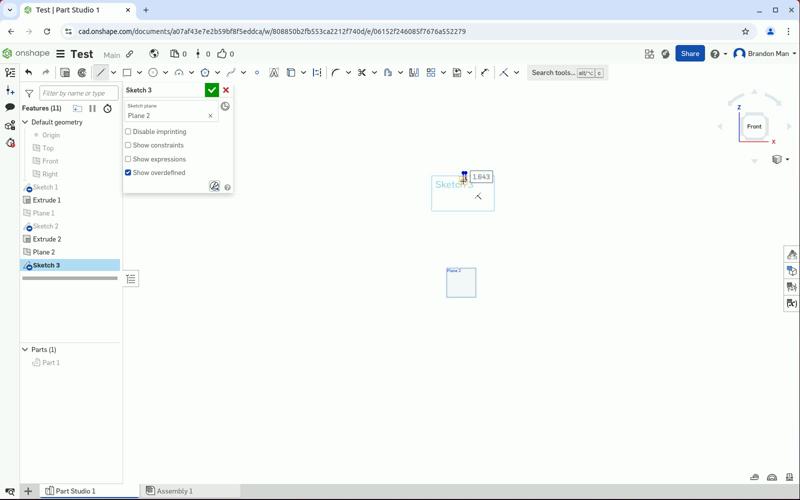
key(esc)
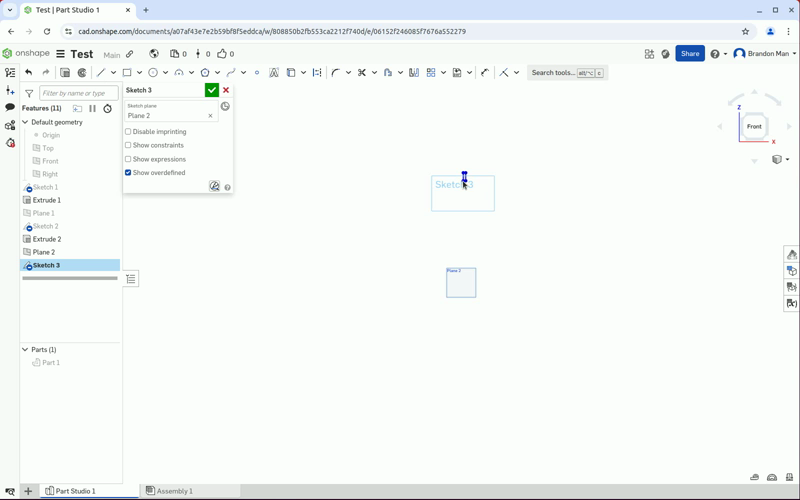
mouse_move(463, 177)
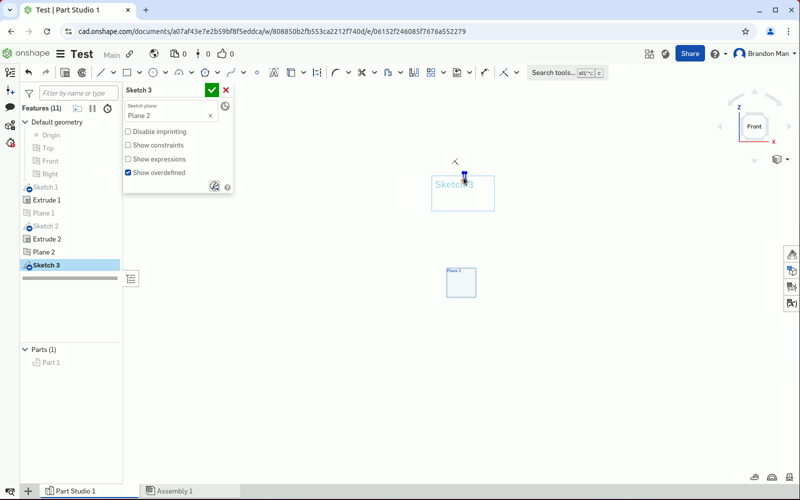
scroll(6)
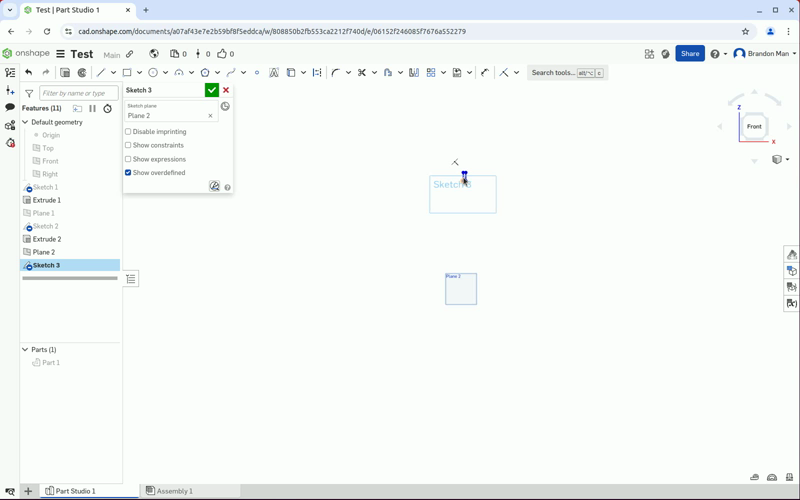
scroll(6)
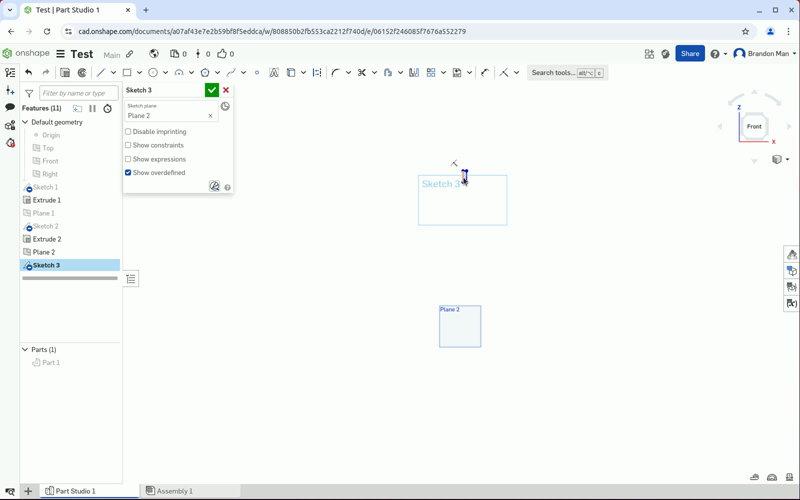
scroll(6)
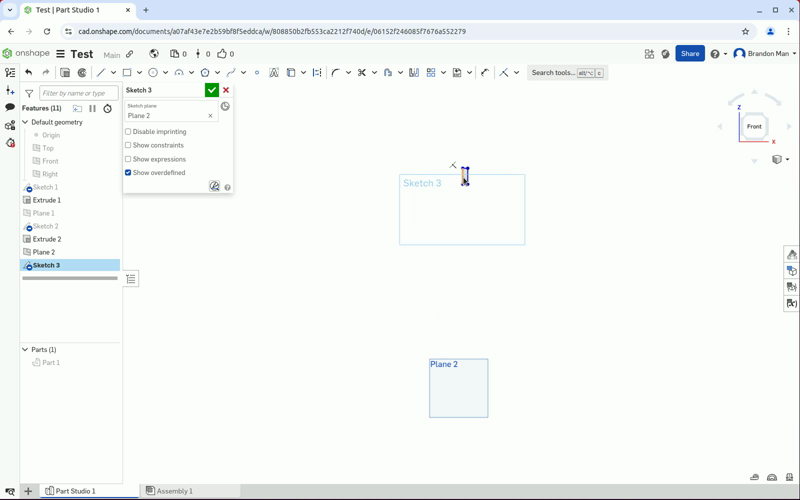
scroll(6)
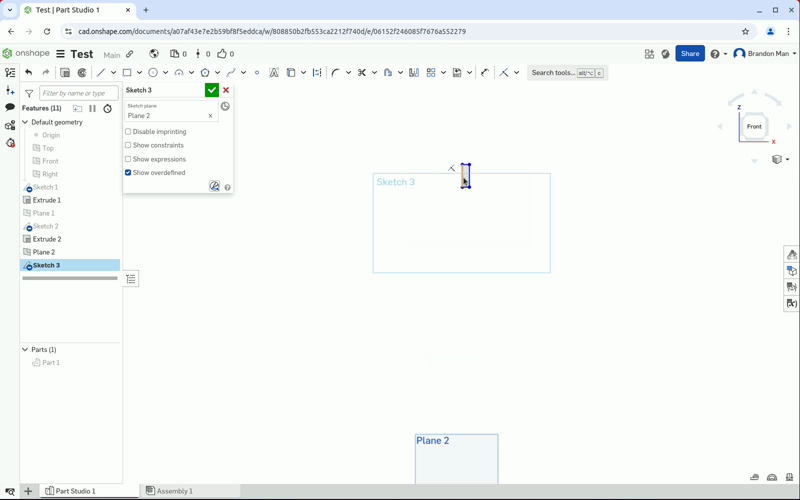
scroll(6)
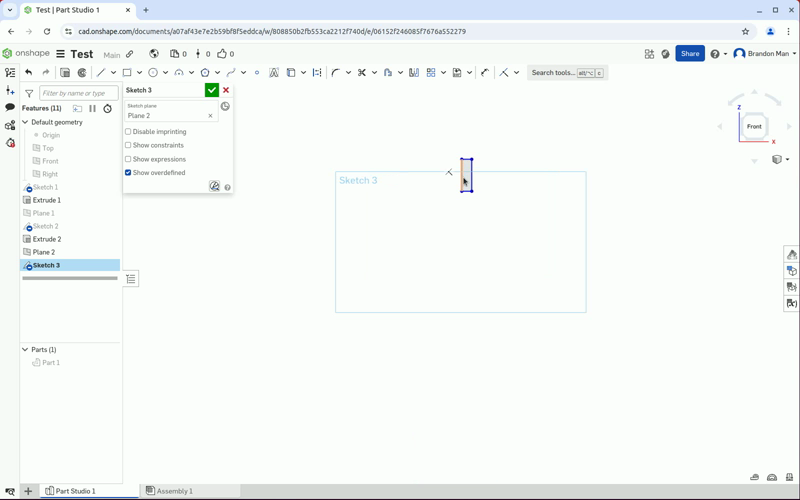
scroll(6)
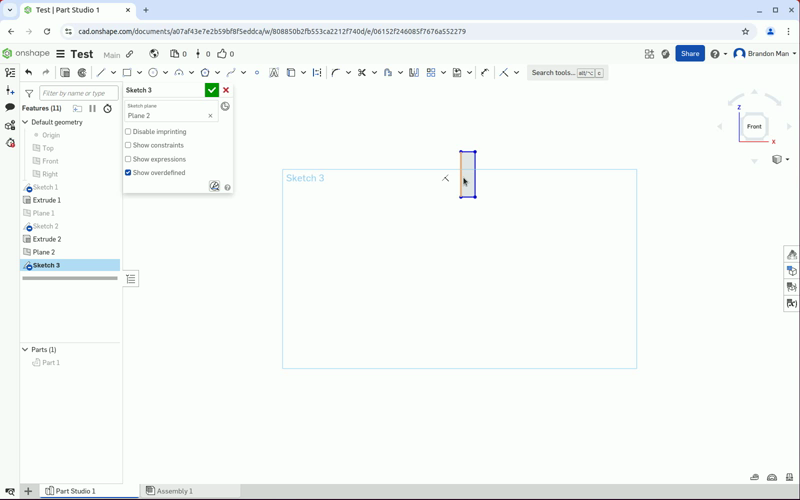
scroll(6)
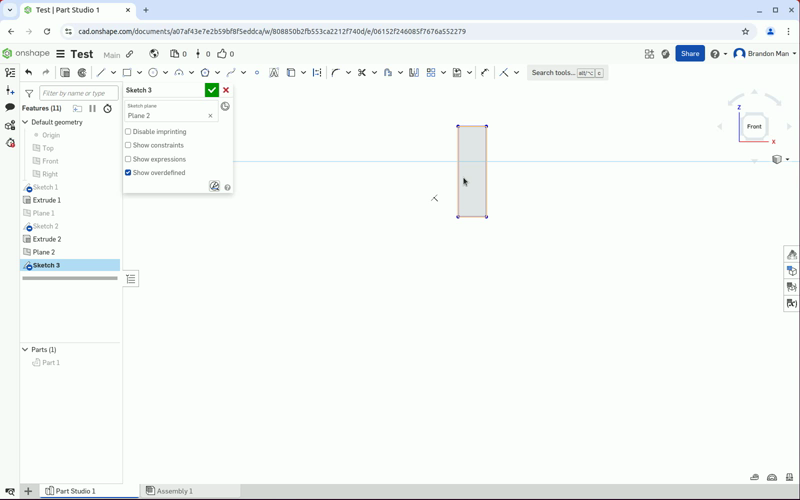
click(463, 177)
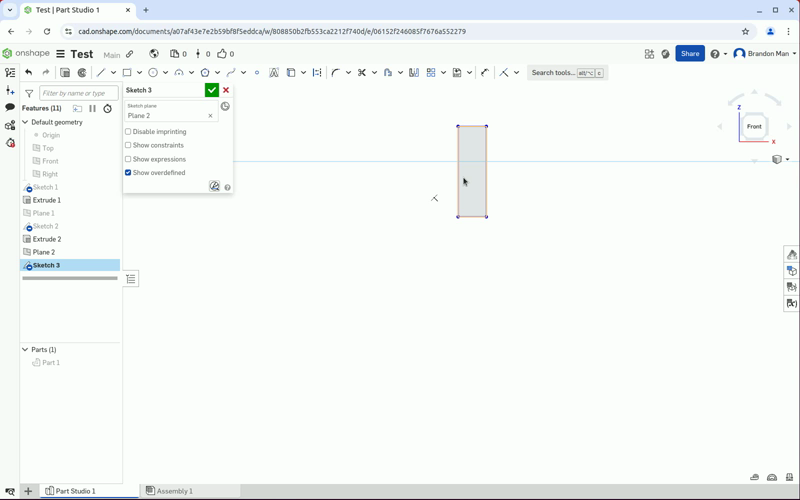
scroll(-6)
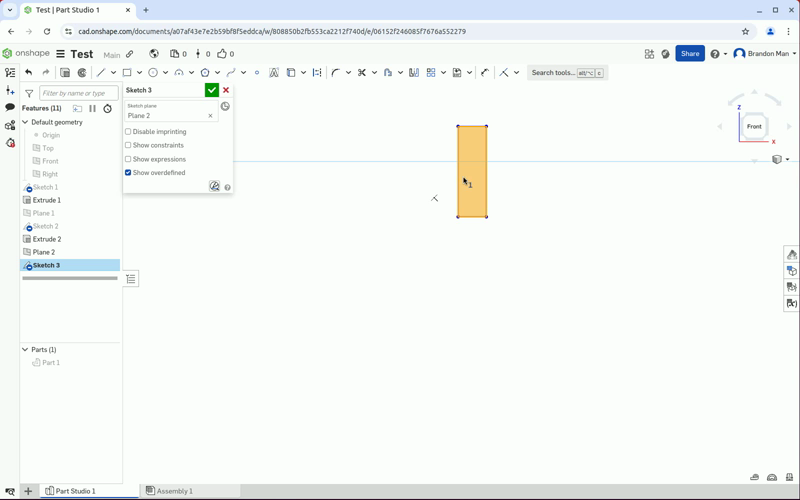
scroll(-6)
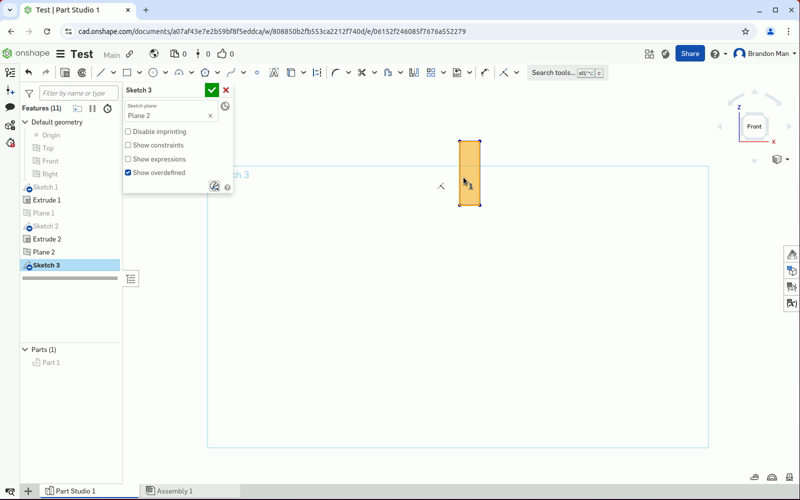
scroll(-6)
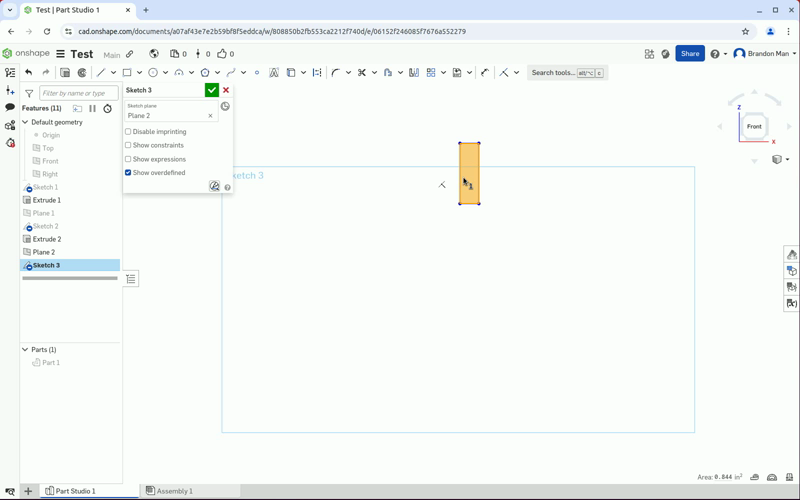
scroll(-6)
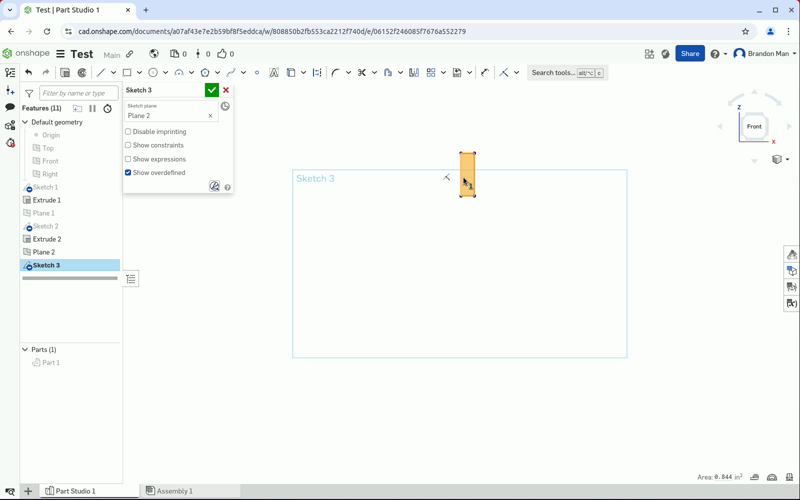
scroll(-6)
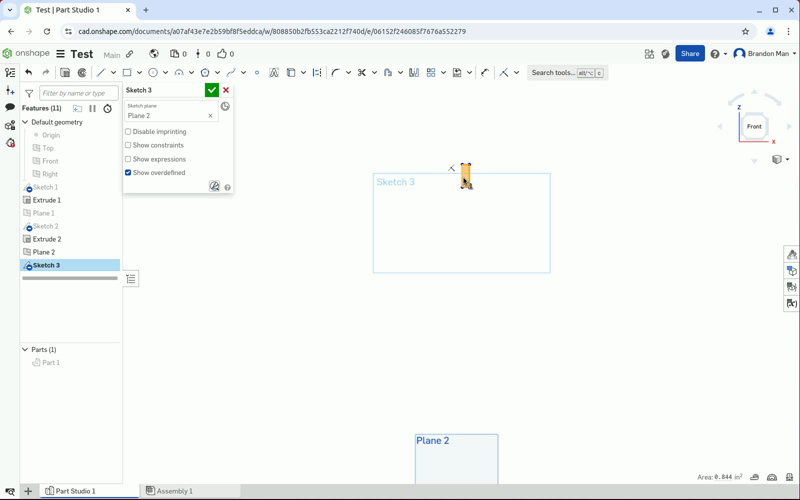
scroll(-6)
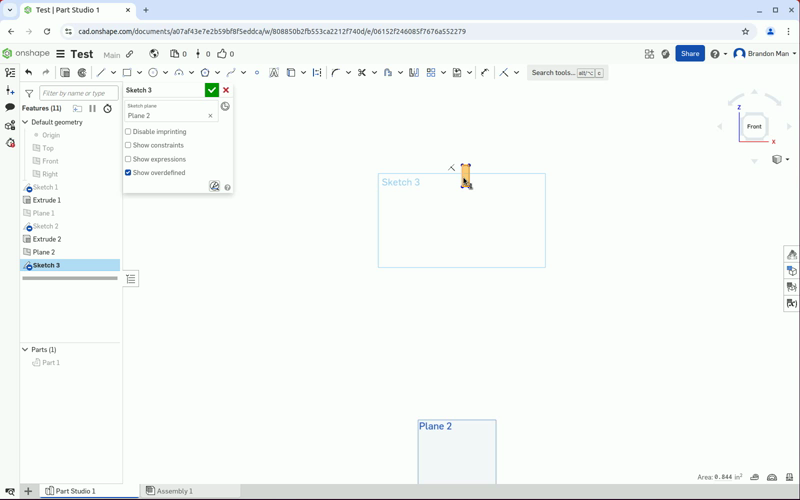
scroll(-6)
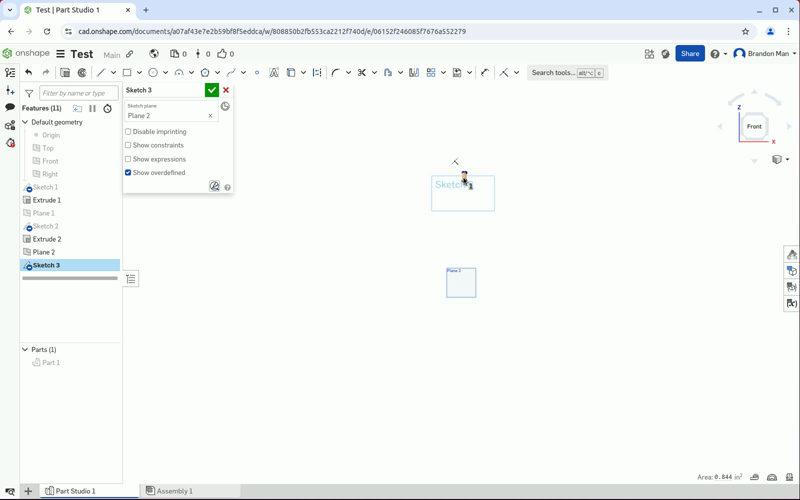
mouse_move(73, 352)
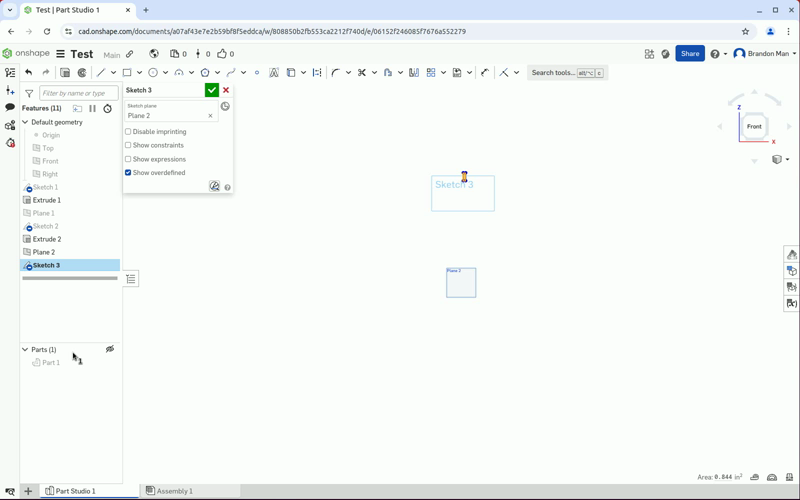
key(shift+y)
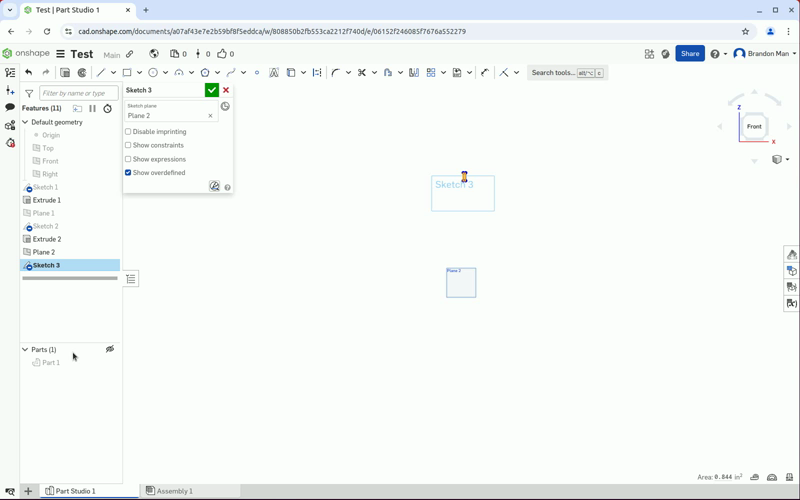
key(shift+e)
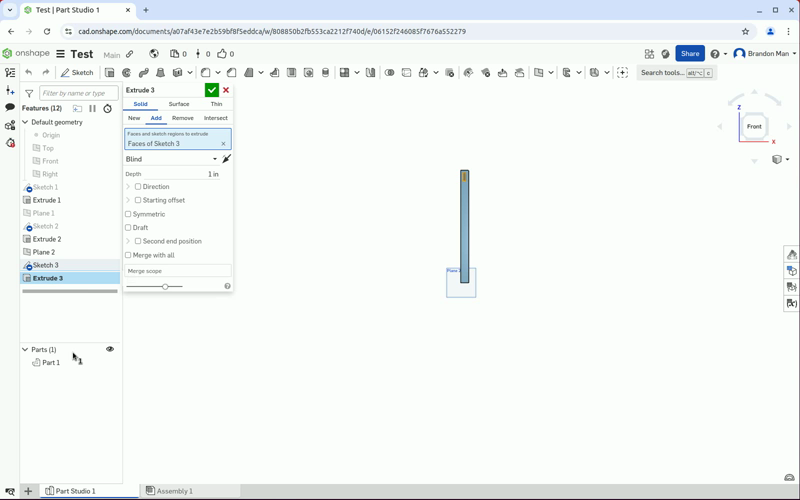
mouse_move(143, 106)
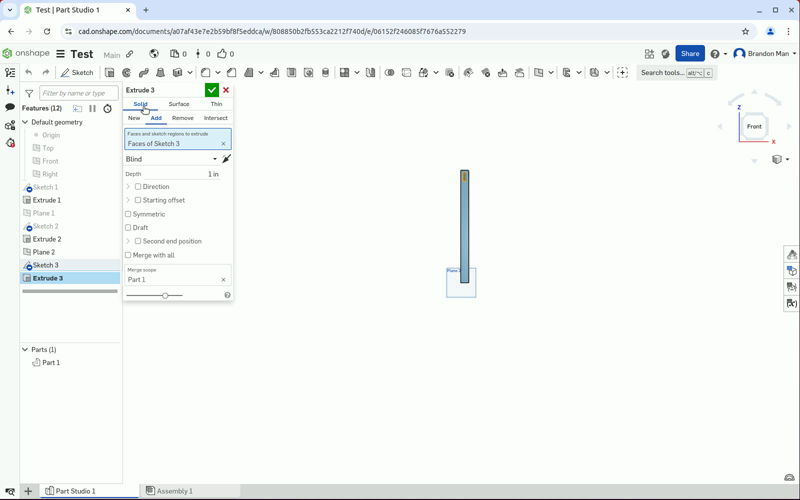
click(143, 106)
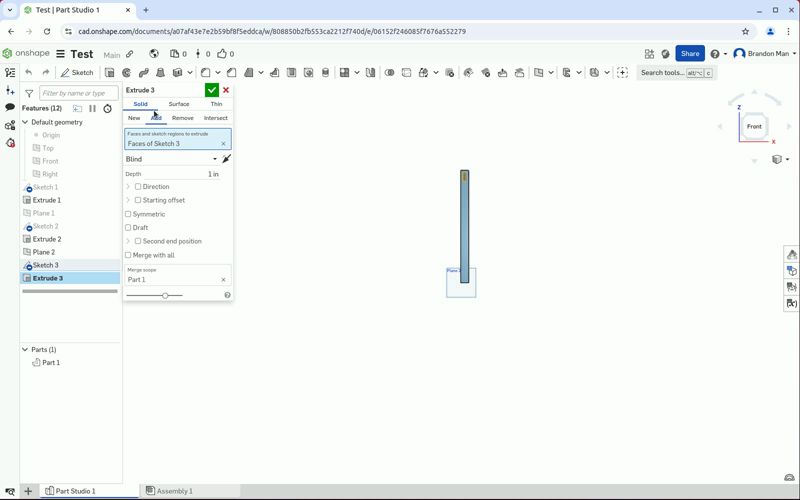
mouse_move(186, 120)
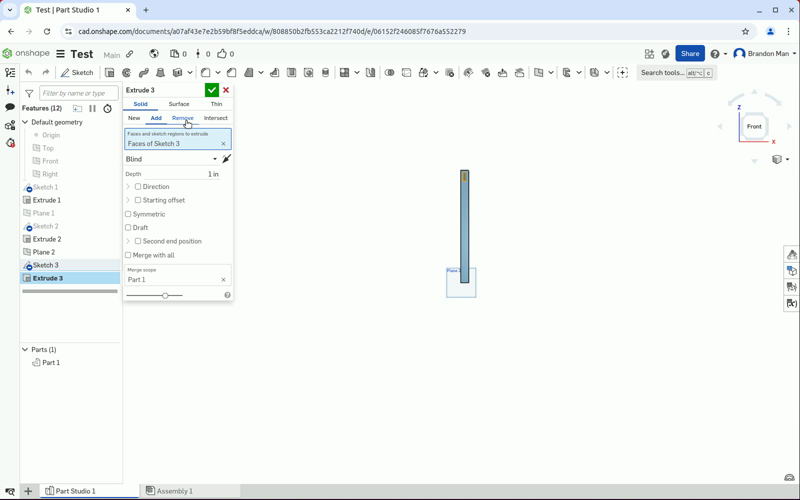
click(186, 120)
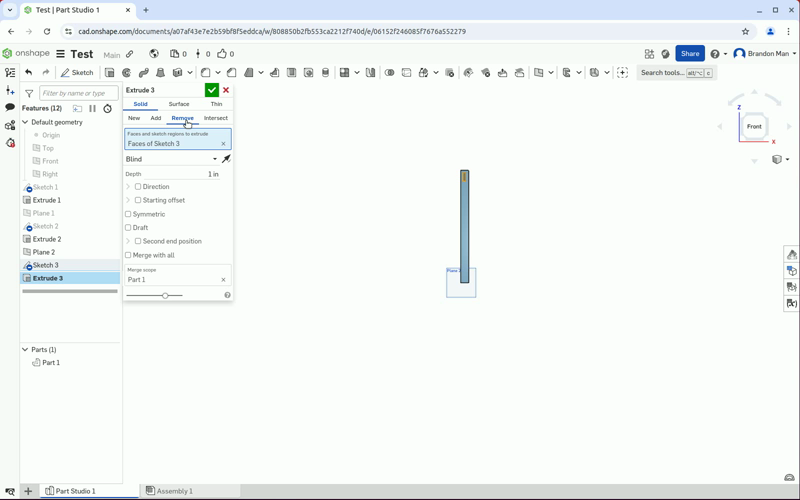
key(tab, 4)
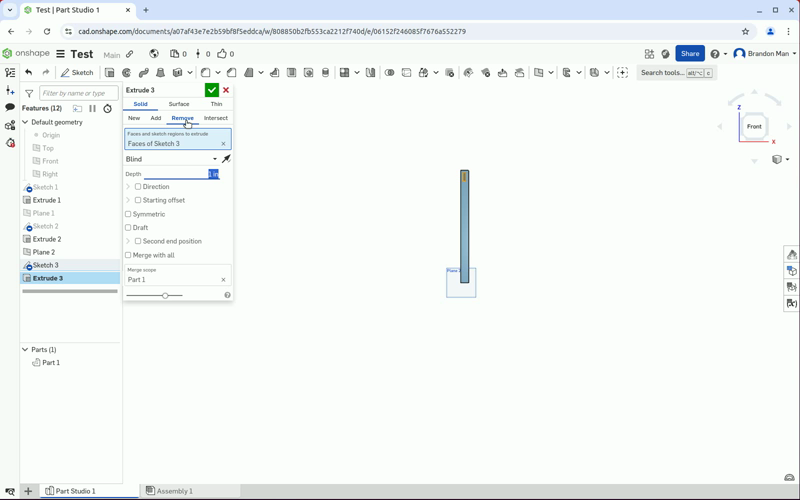
text(0.481)
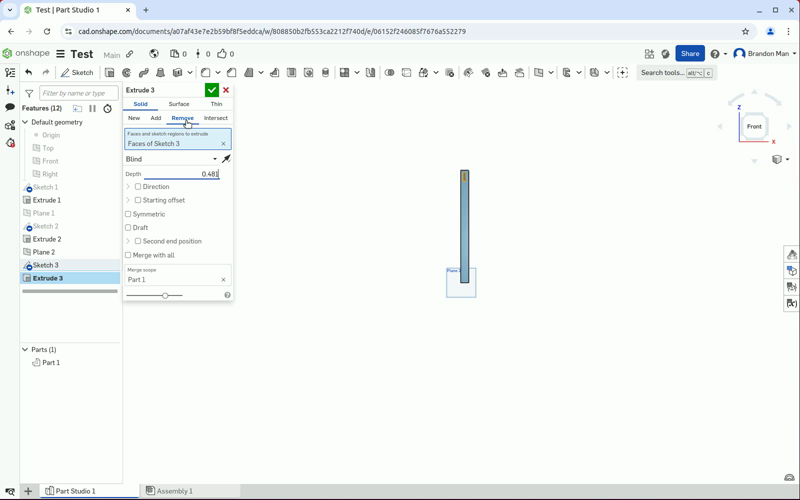
key(tab, 6)
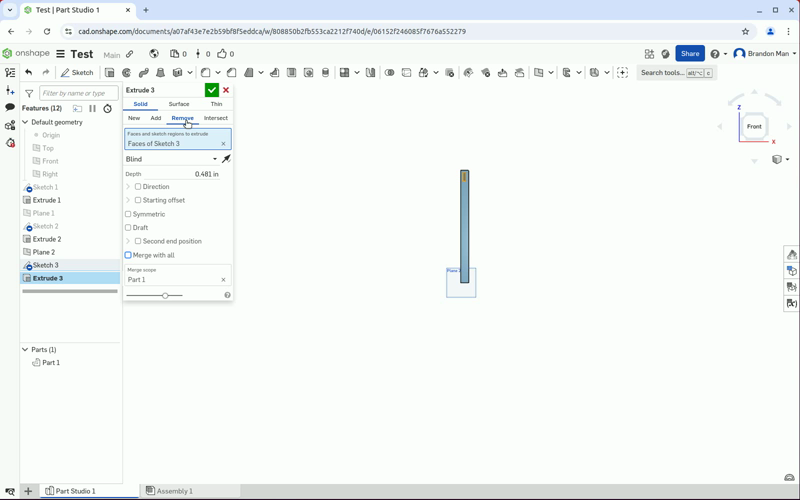
key(space)
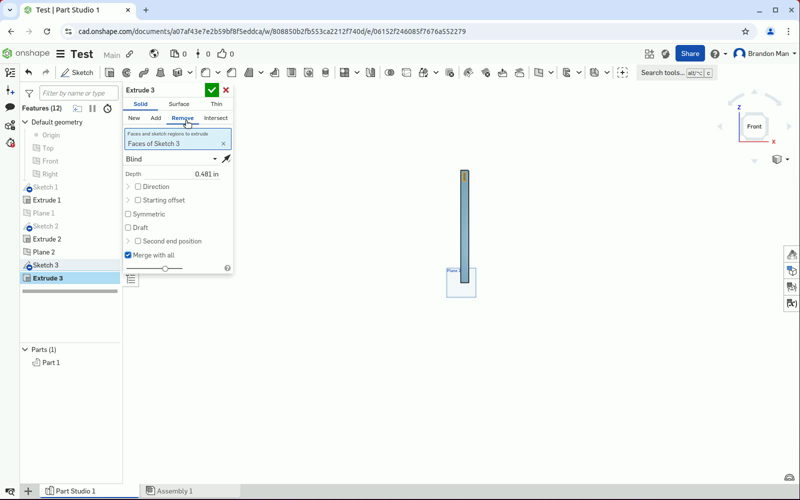
key(enter)
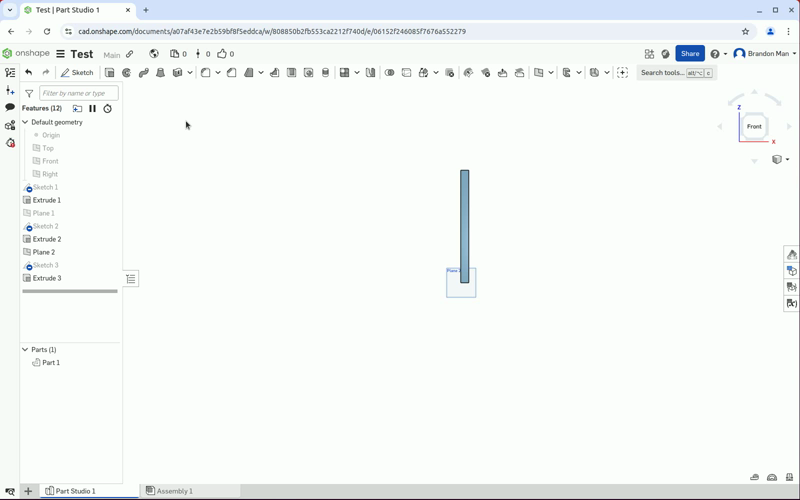
key(shift+h)
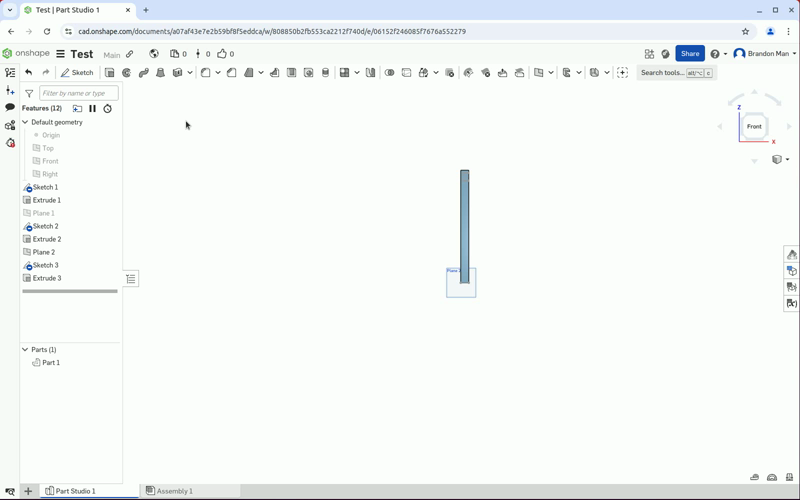
key(shift+h)
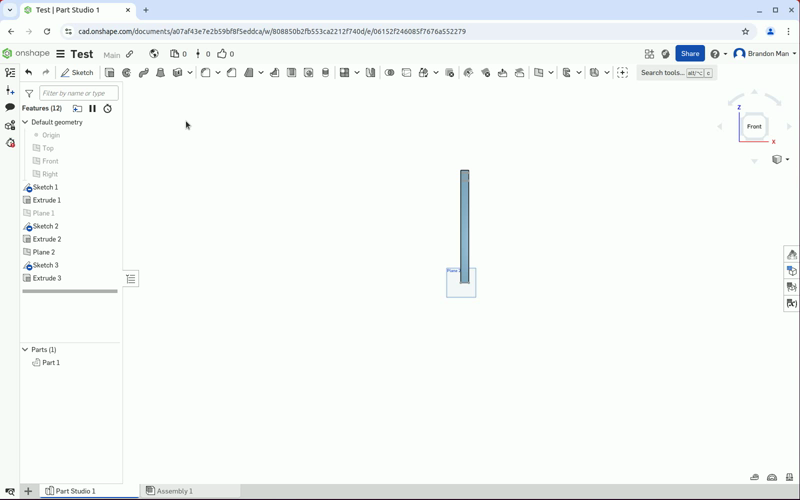
key(shift+7)
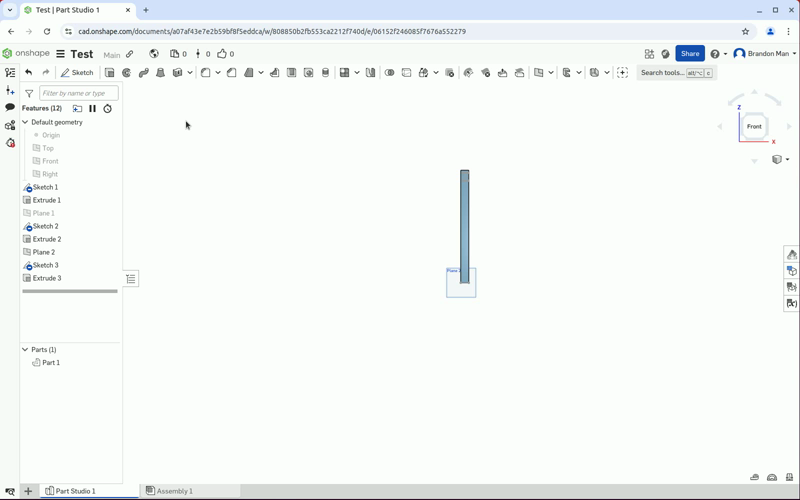
key(left, 2)
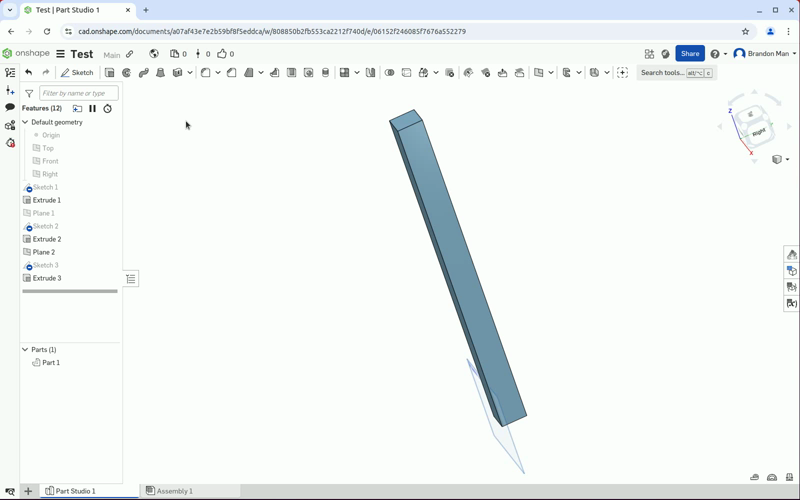
key(down, 2)
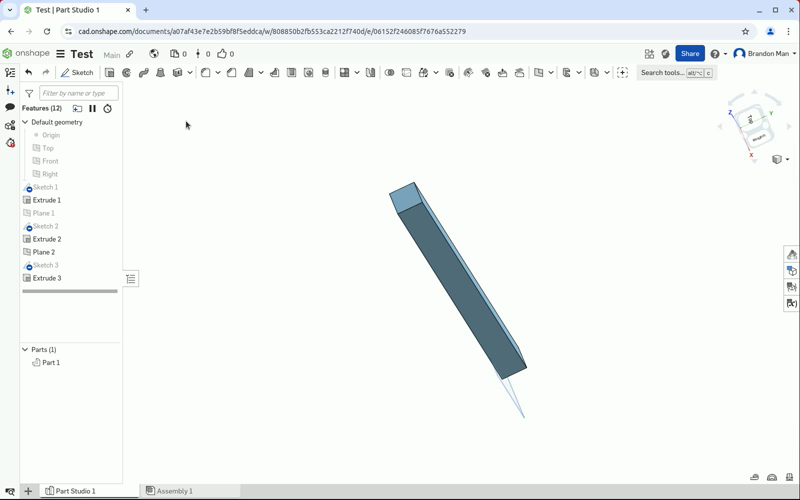
key(up, 2)
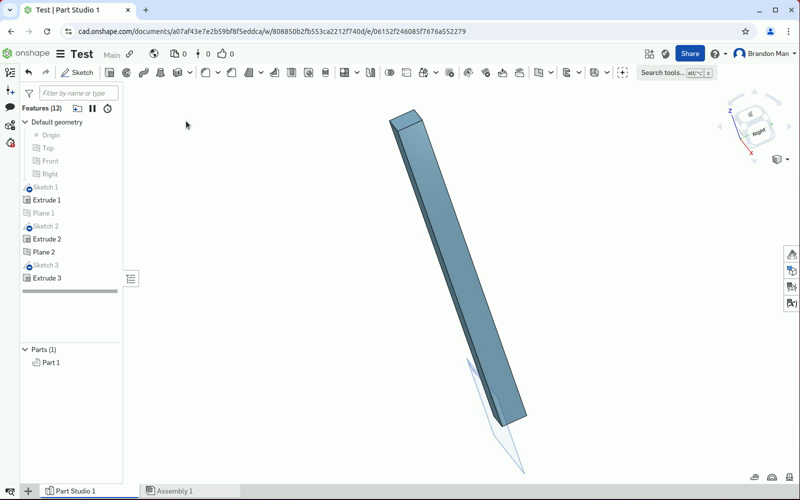
key(right, 2)
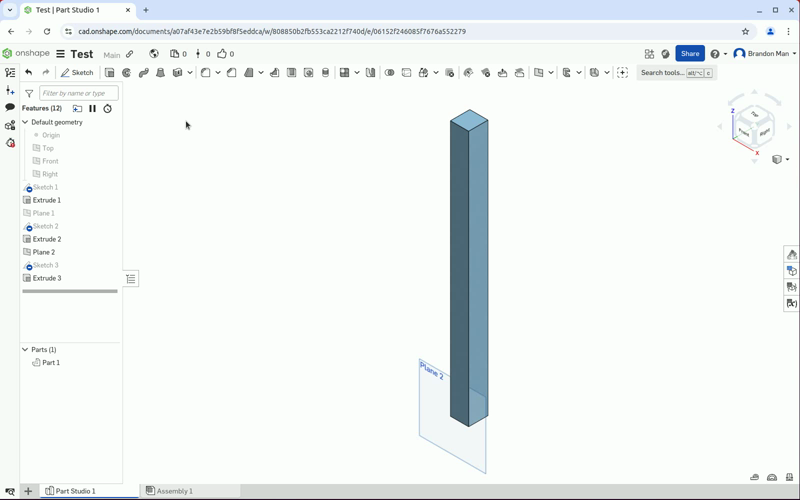
mouse_move(73, 189)
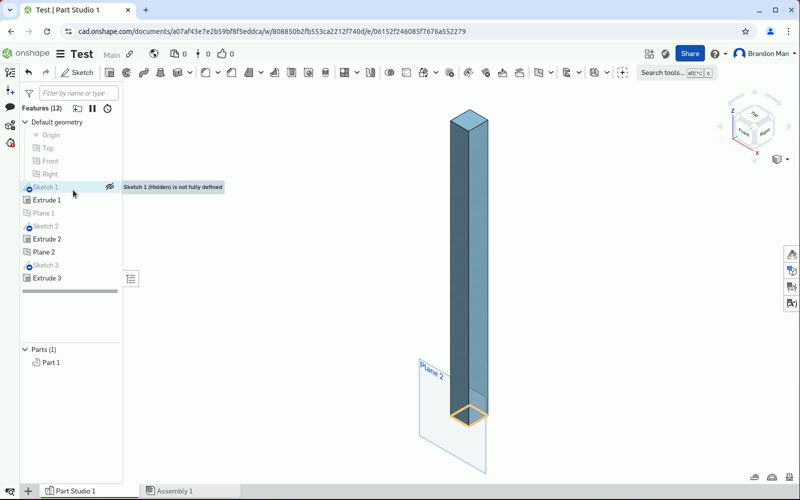
click(73, 189)